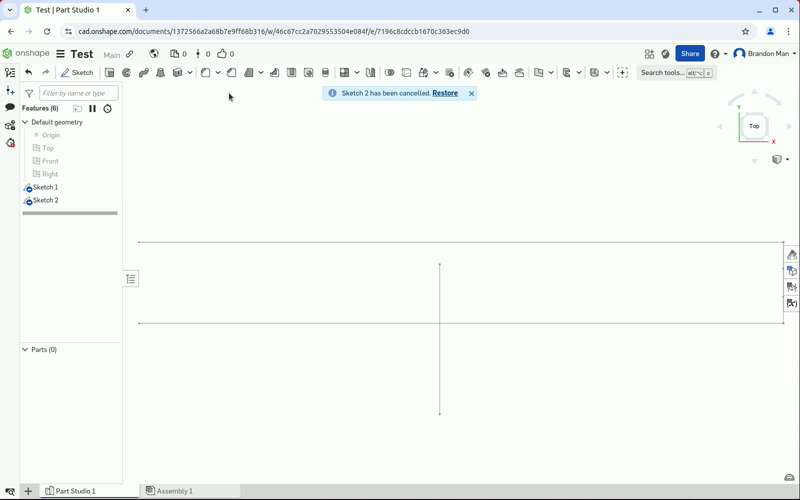
key(shift+h)
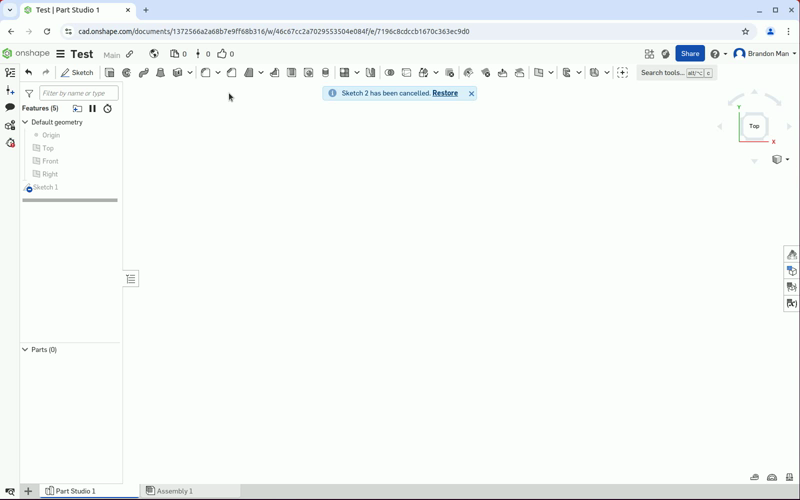
mouse_move(73, 352)
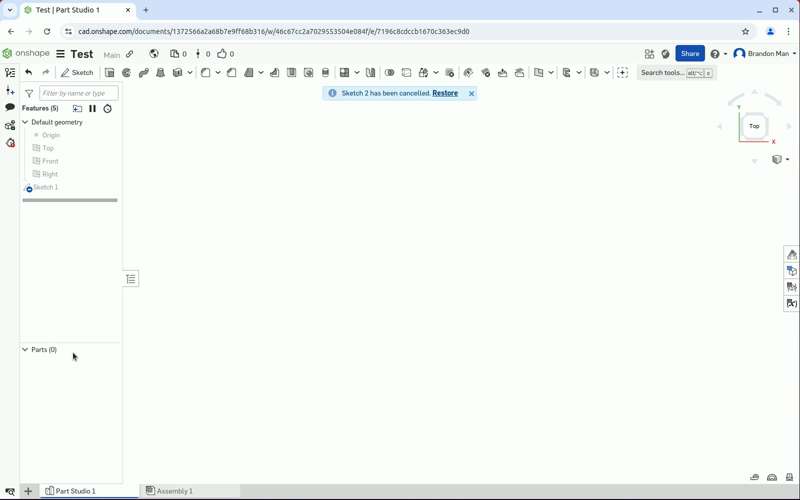
key(y)
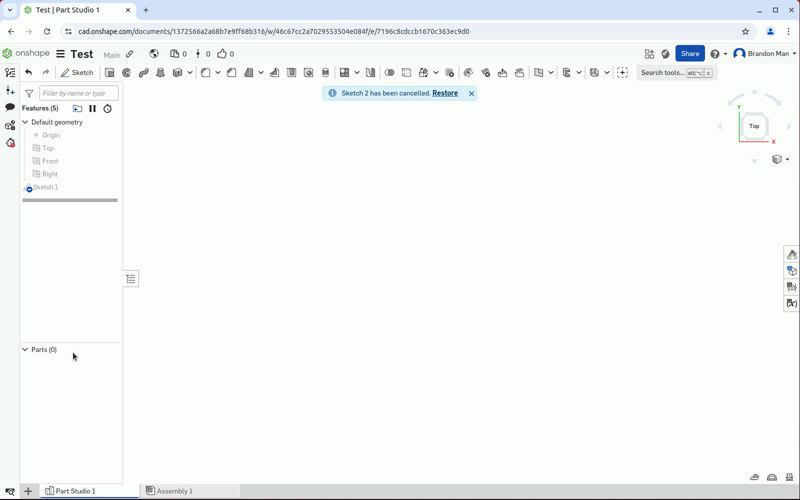
key(shift+p)
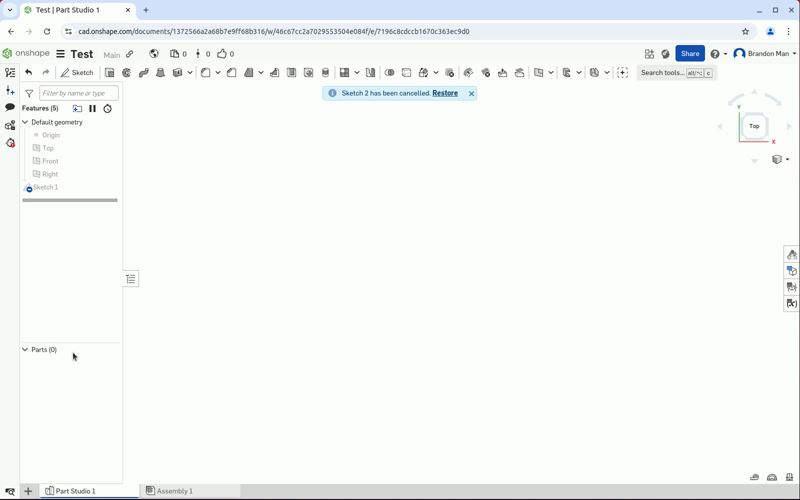
key(space)
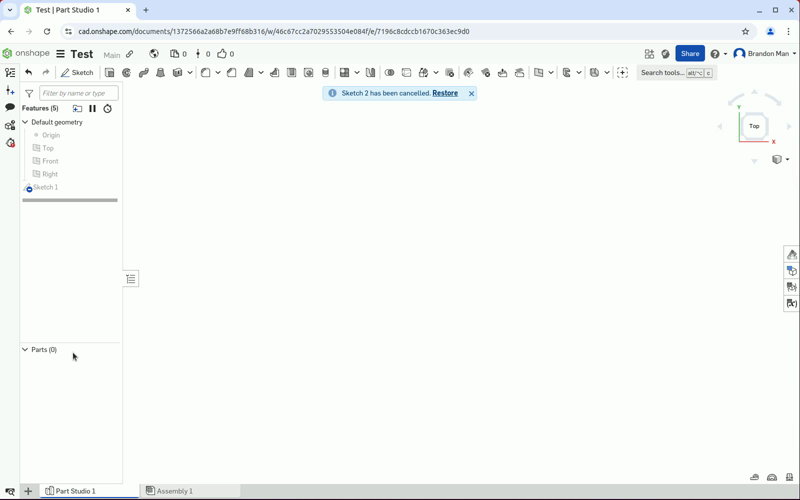
key_down(shift)
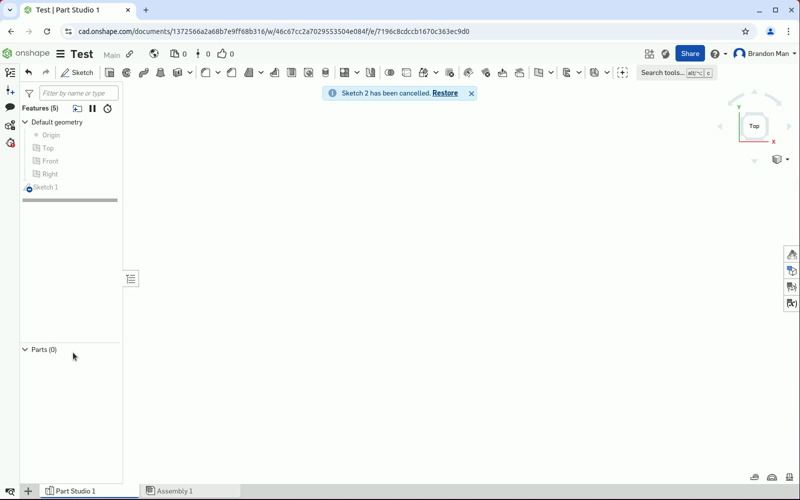
key(up)
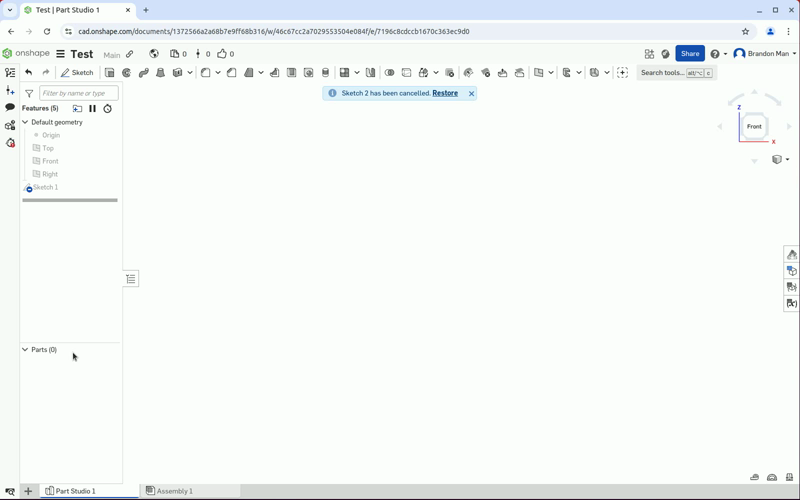
key_up(shift)
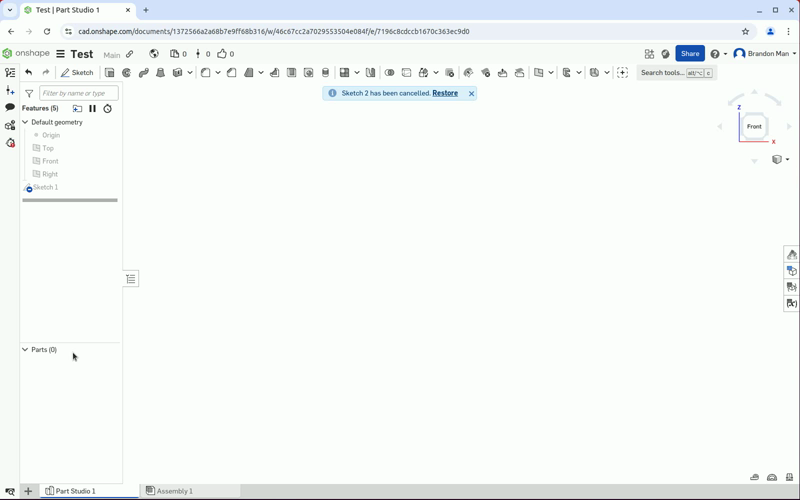
mouse_move(73, 352)
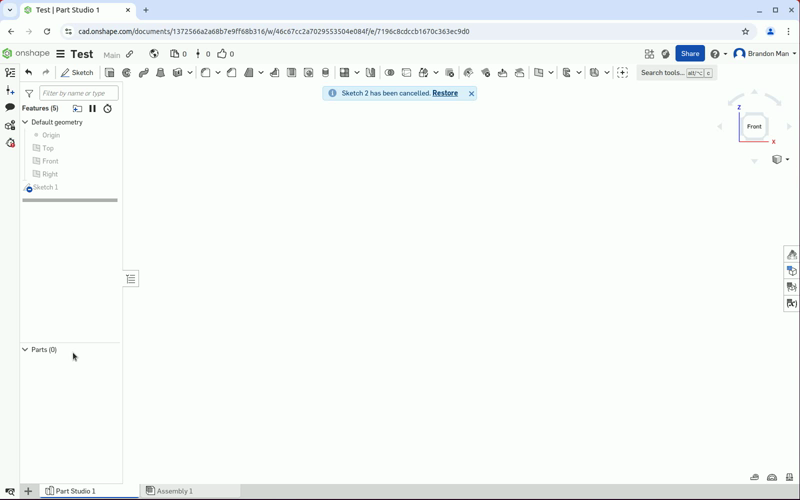
key(shift+y)
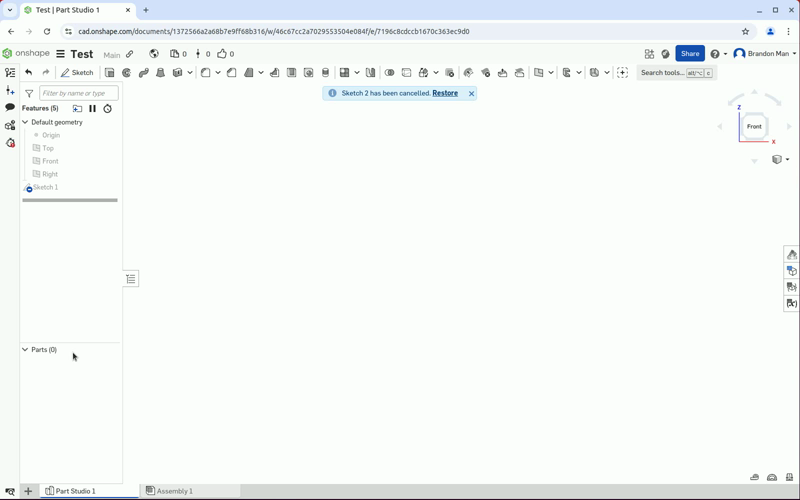
key(shift+s)
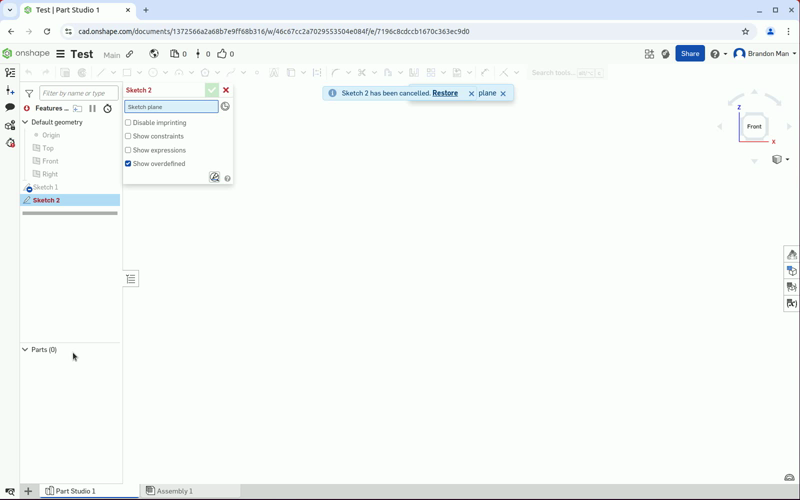
mouse_move(73, 163)
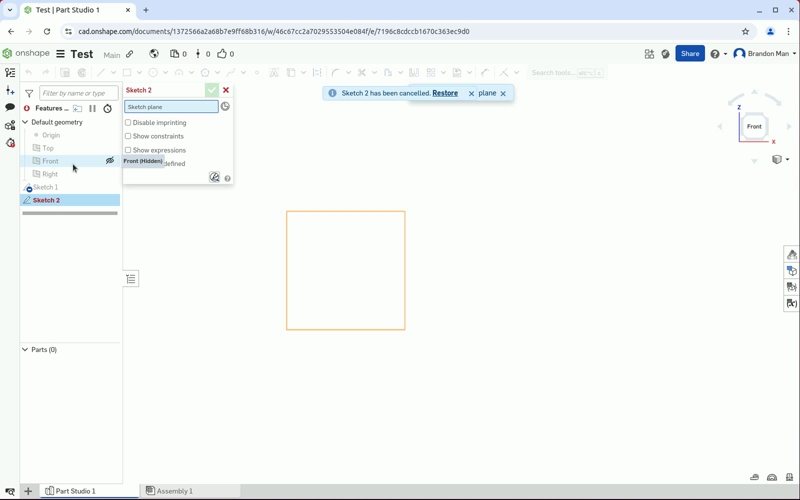
click(73, 163)
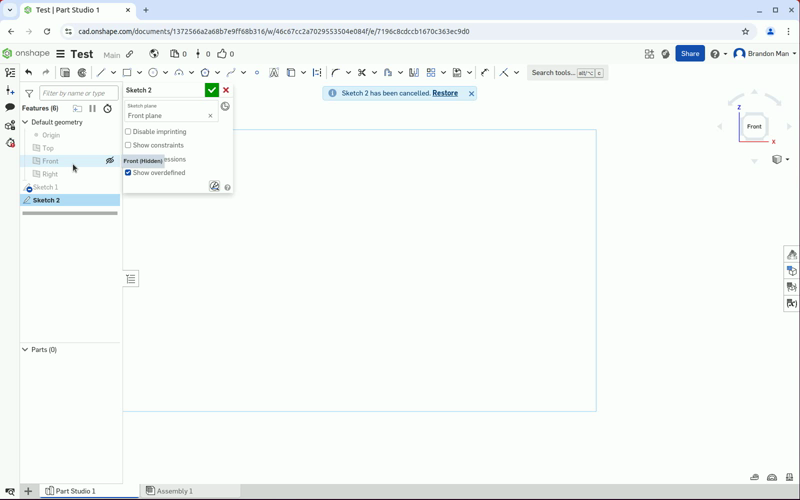
mouse_move(73, 352)
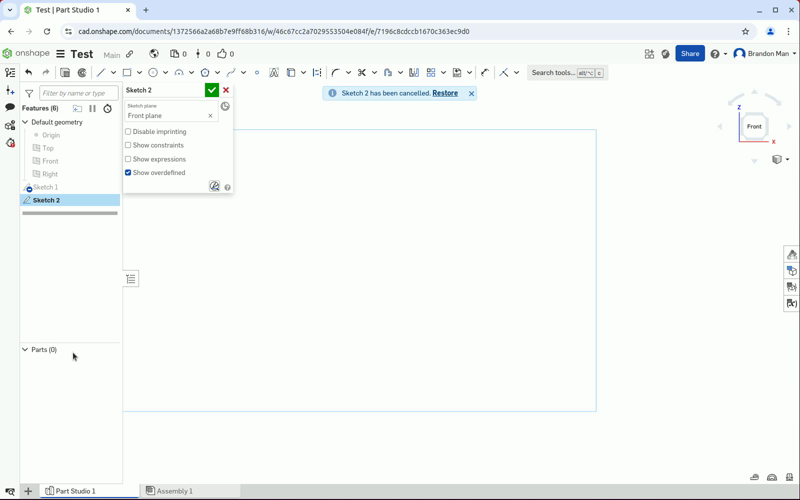
key(y)
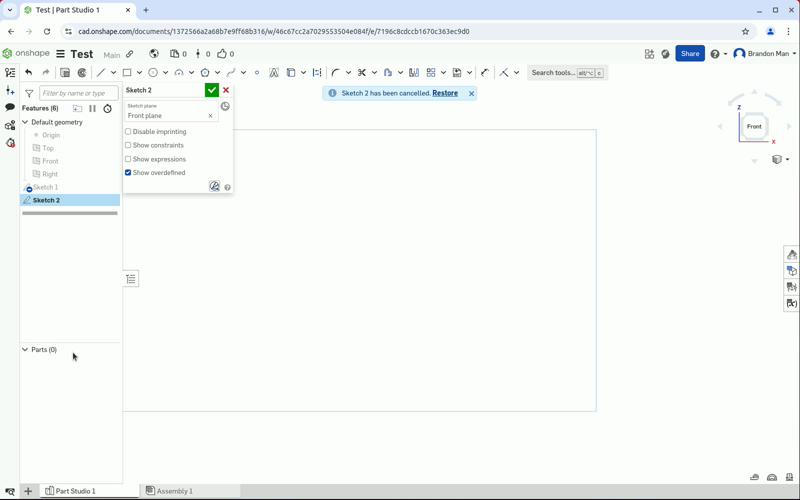
key(l)
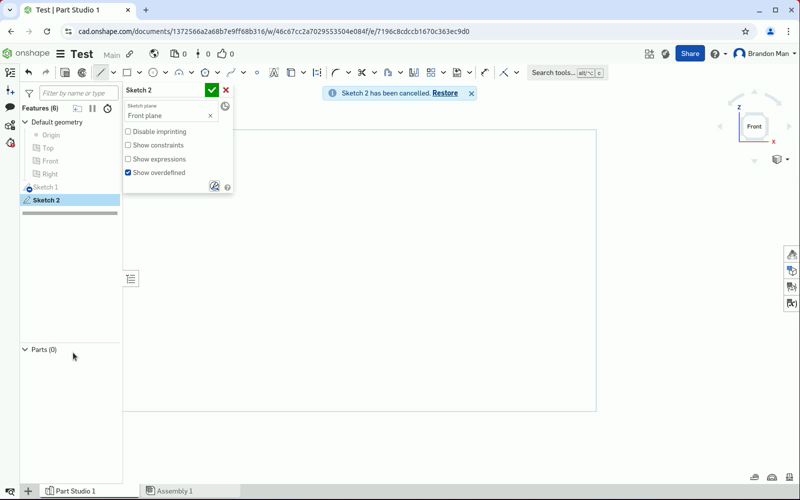
key_down(shift)
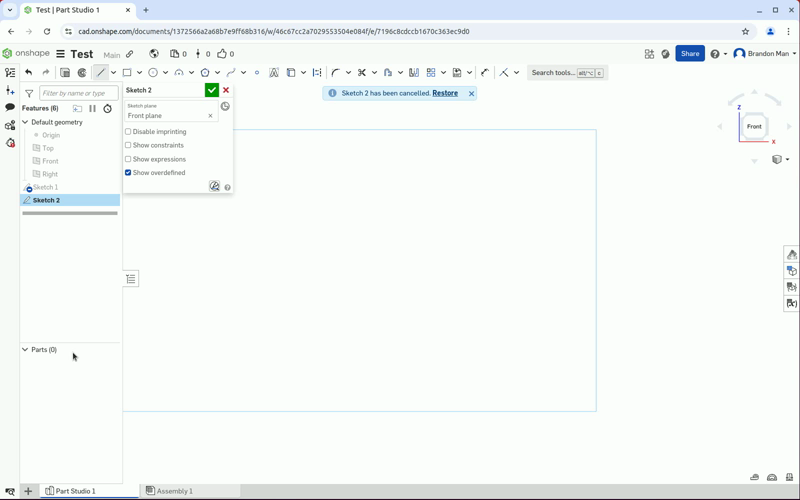
mouse_move(348, 309)
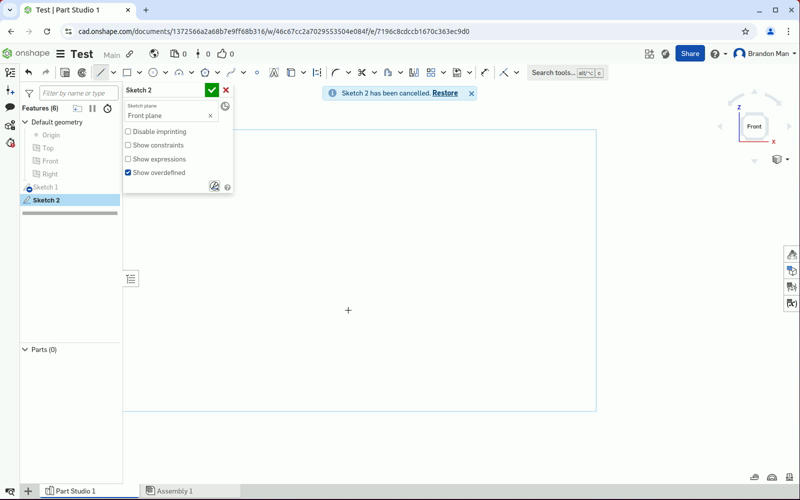
click(348, 309)
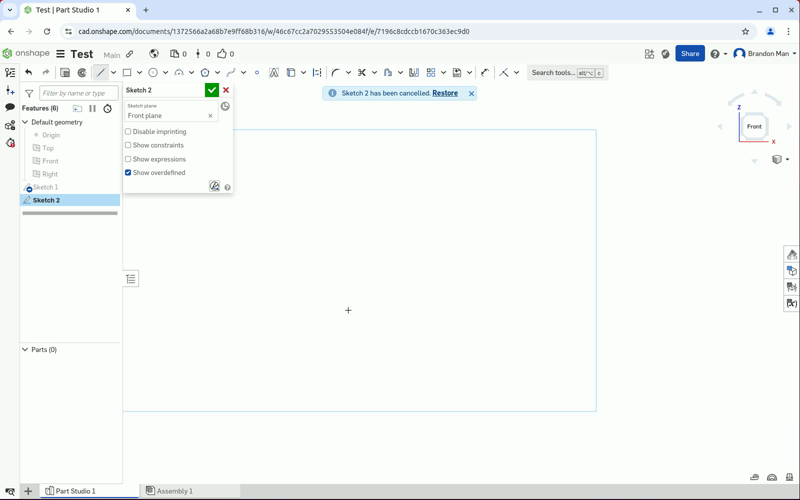
key_up(shift)
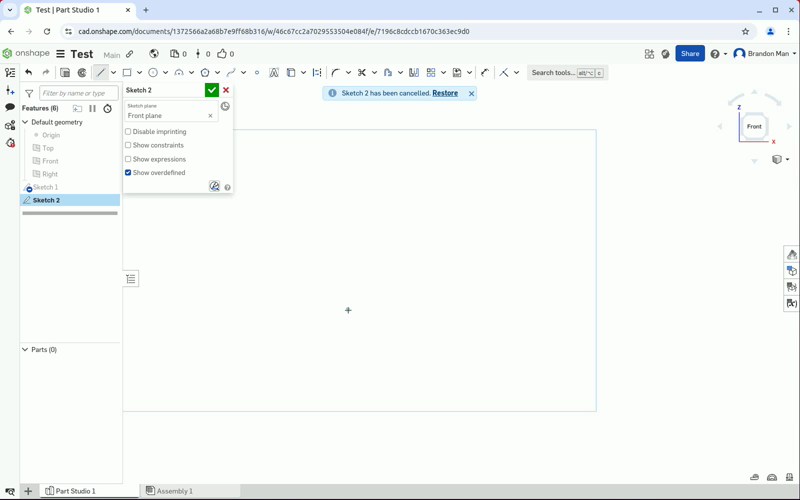
key_down(shift)
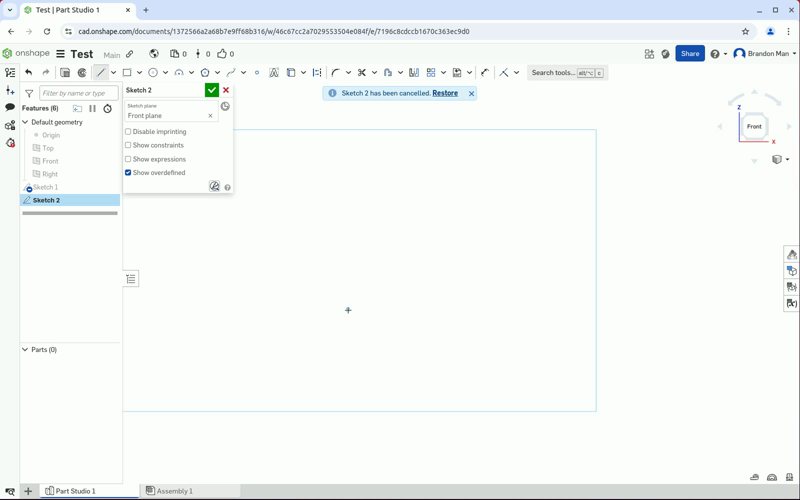
mouse_move(378, 309)
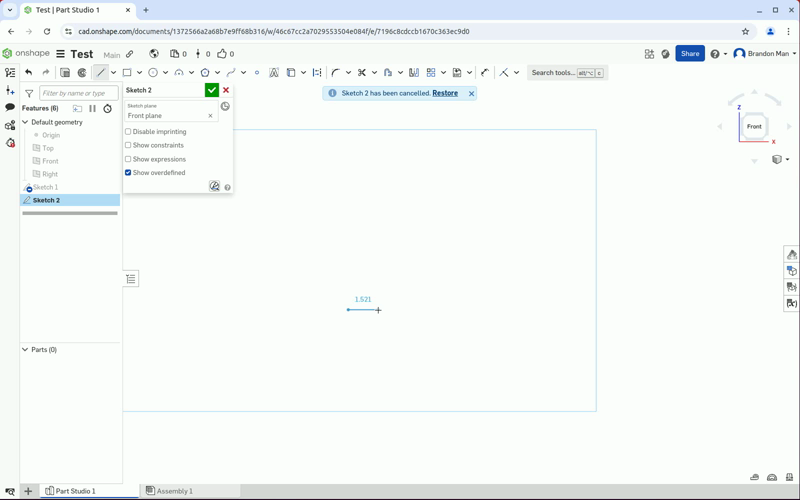
mouse_move(390, 309)
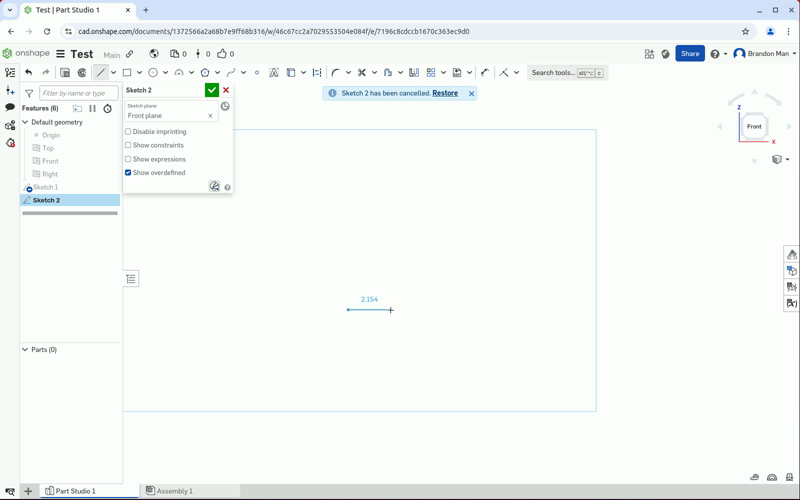
click(390, 309)
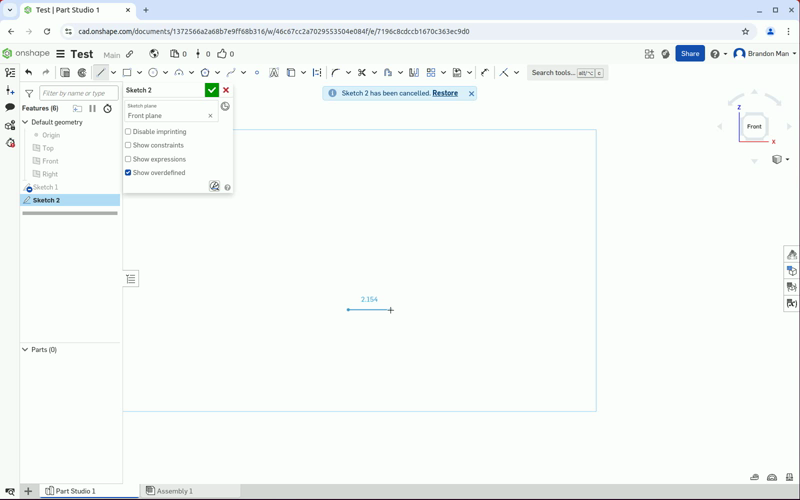
key_up(shift)
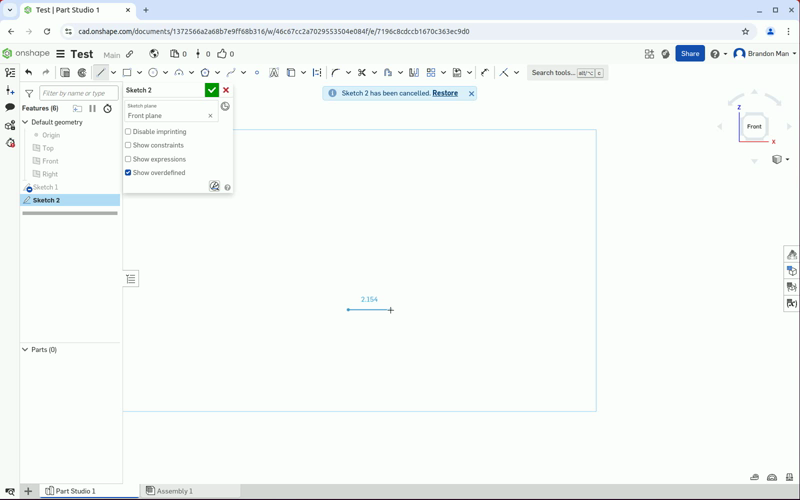
key_down(shift)
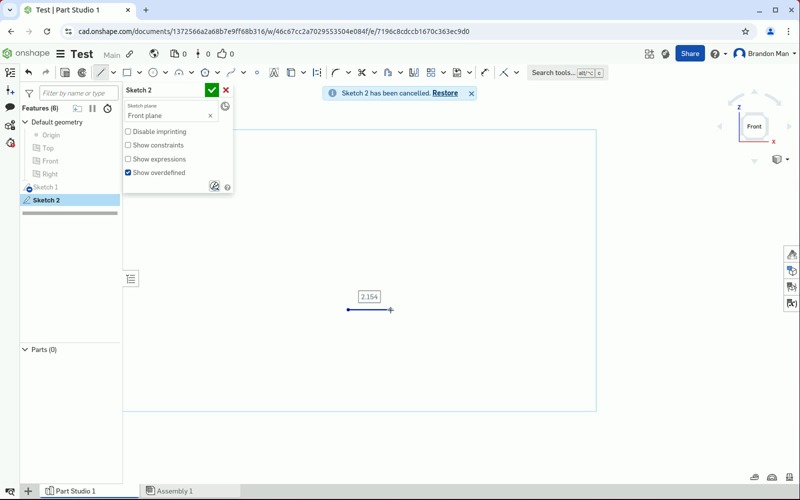
mouse_move(411, 251)
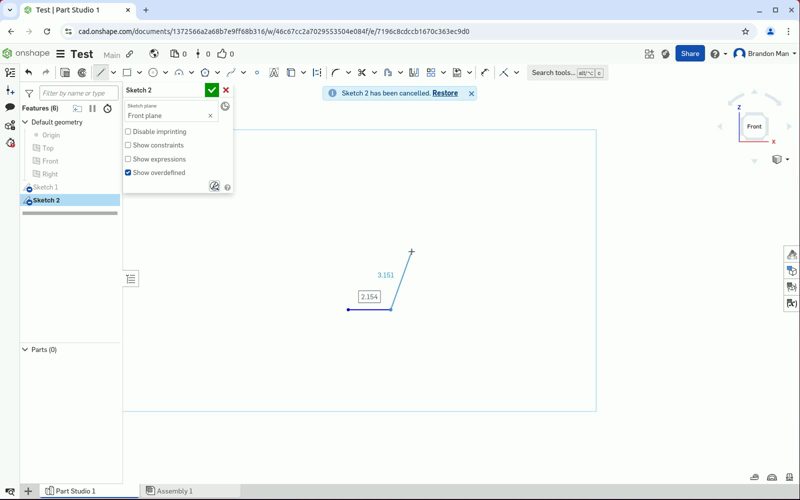
click(411, 251)
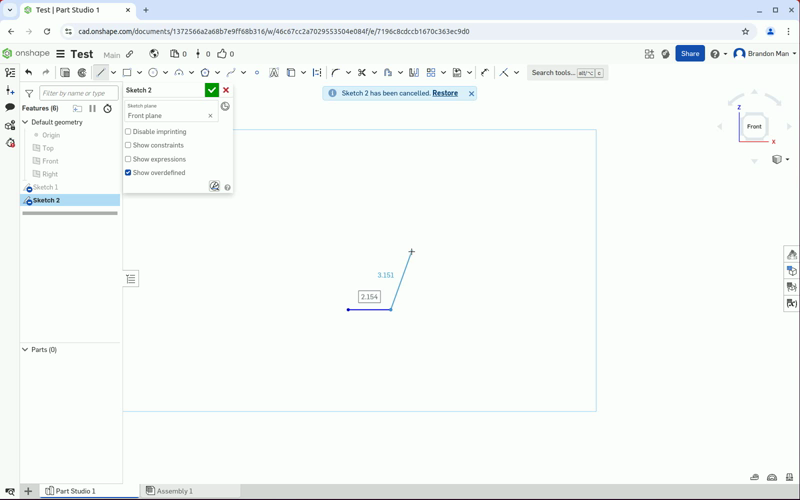
key_up(shift)
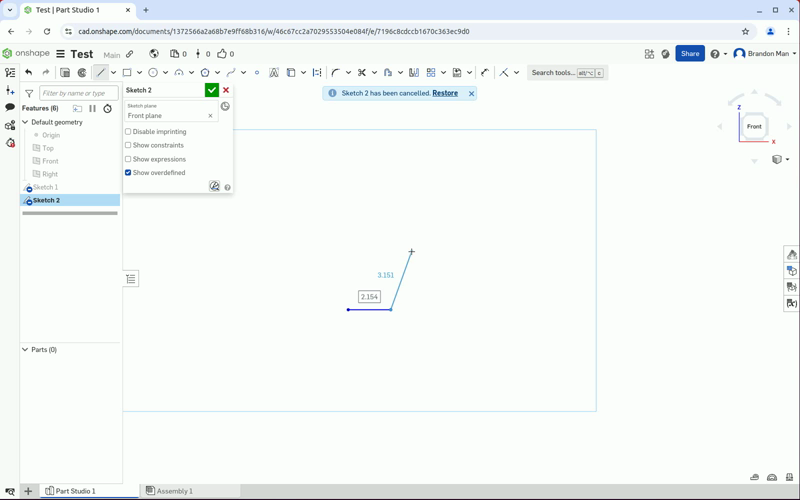
key_down(shift)
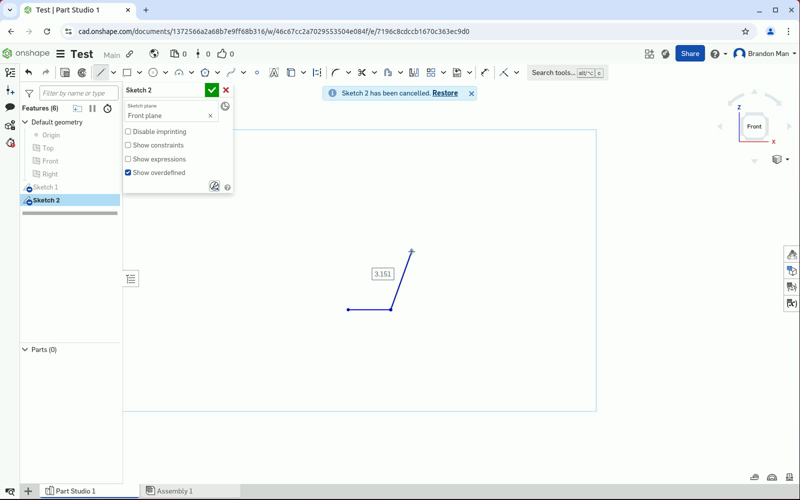
mouse_move(508, 251)
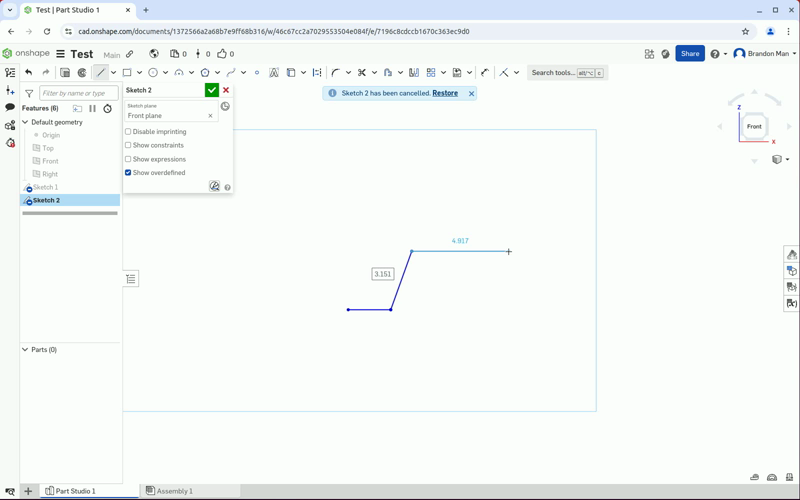
click(508, 251)
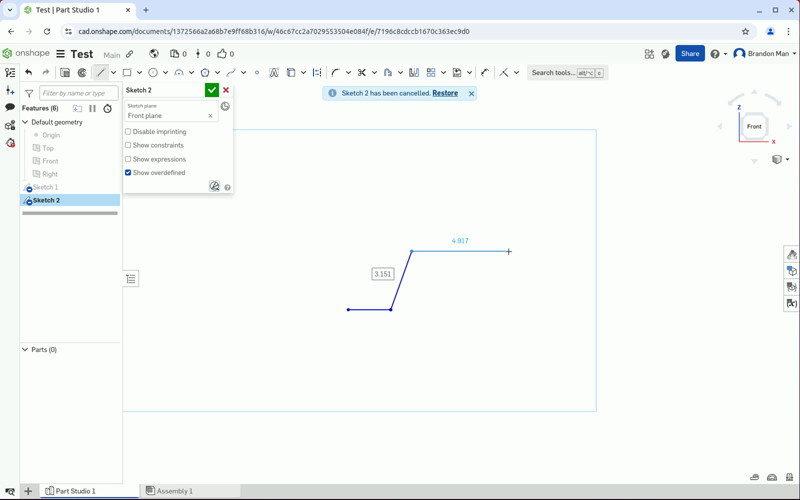
key_up(shift)
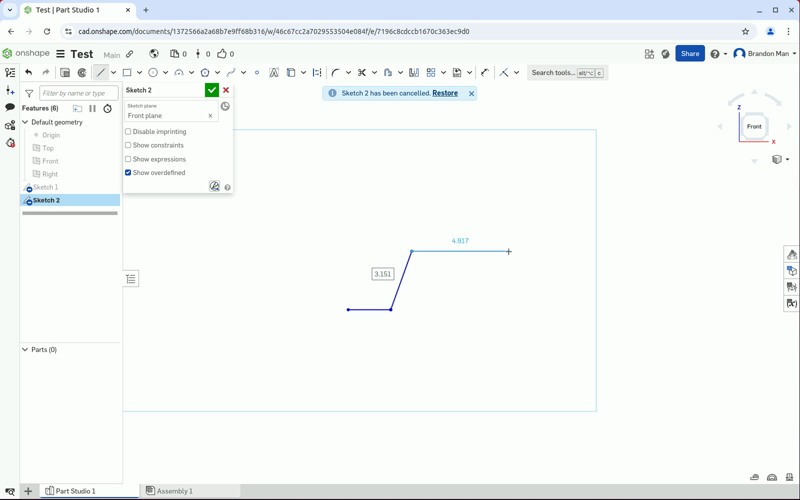
key_down(shift)
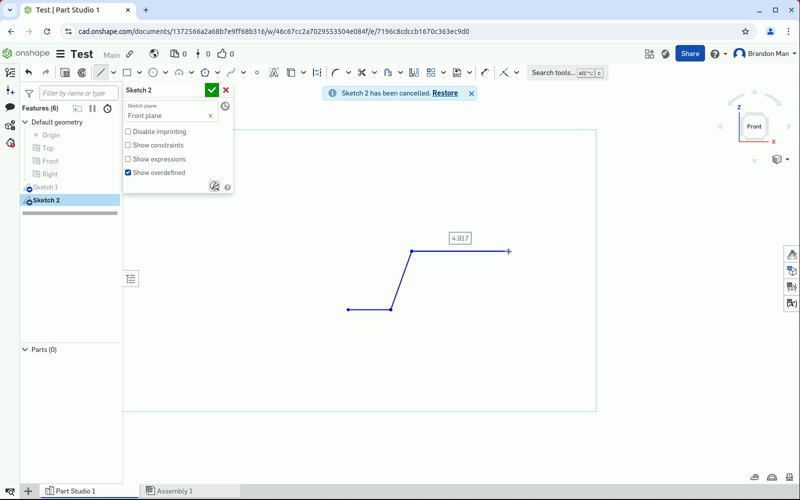
mouse_move(529, 309)
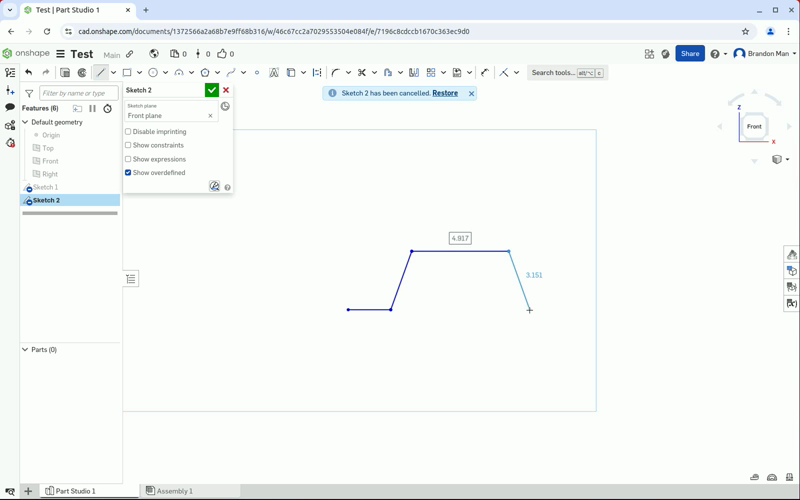
click(529, 309)
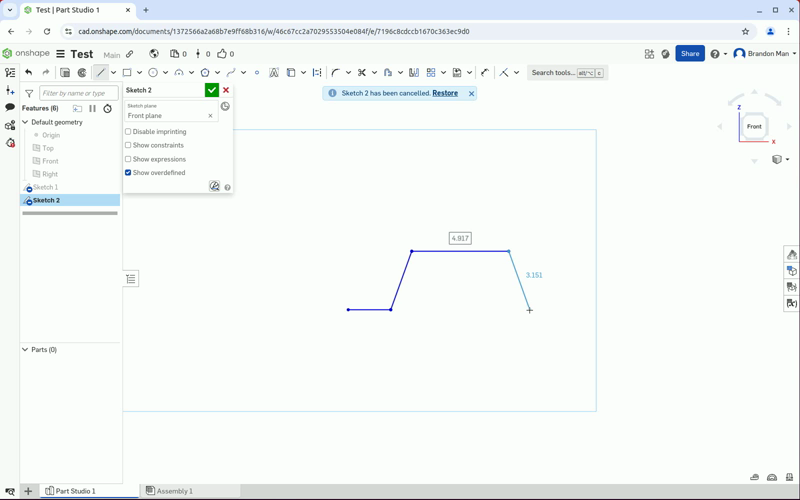
key_up(shift)
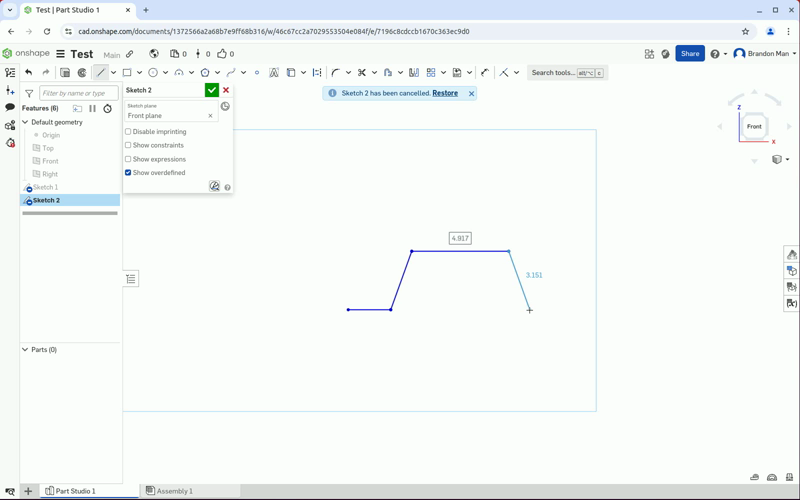
key_down(shift)
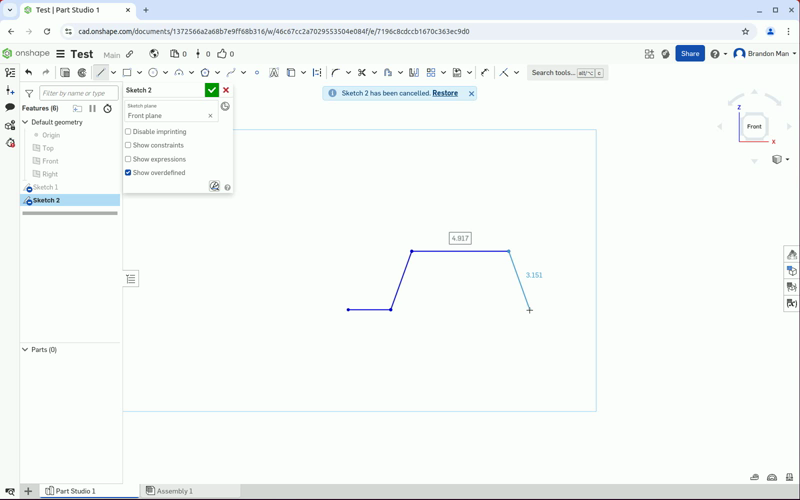
mouse_move(559, 309)
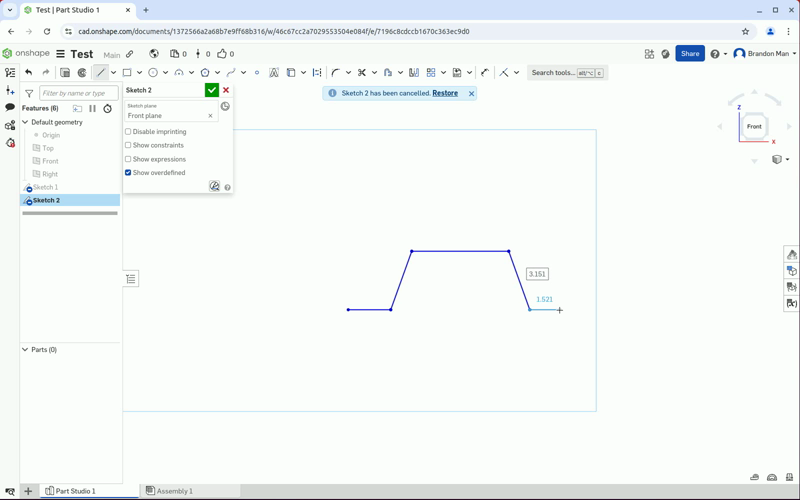
mouse_move(572, 309)
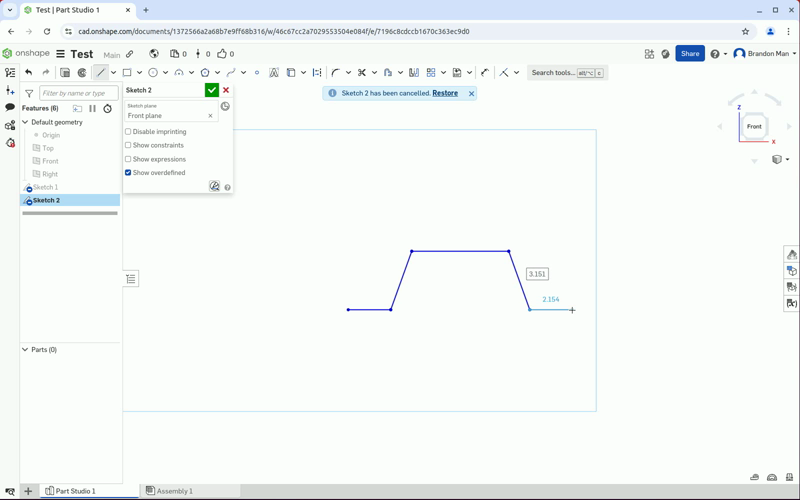
click(572, 309)
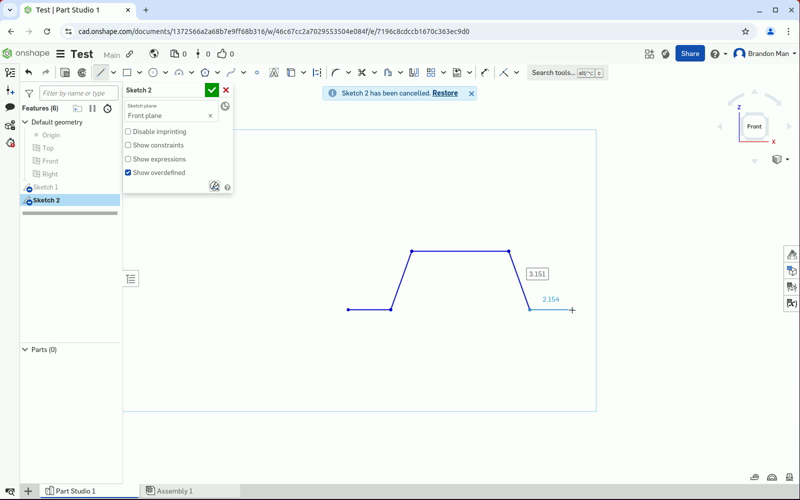
key_up(shift)
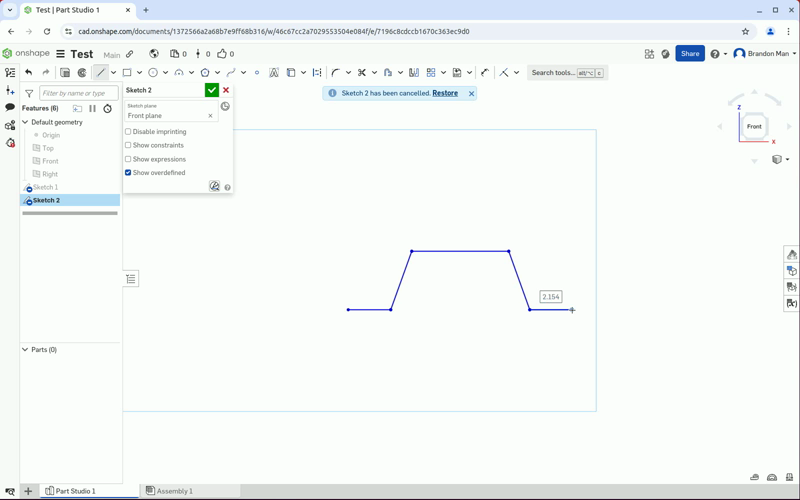
key_down(shift)
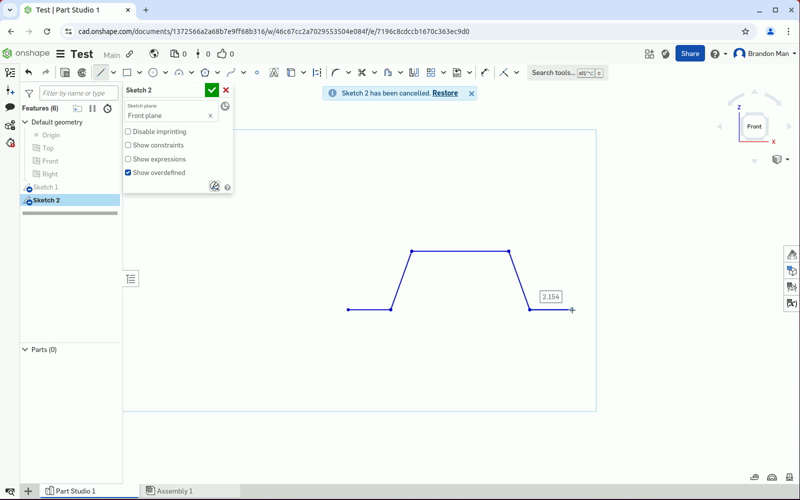
mouse_move(572, 239)
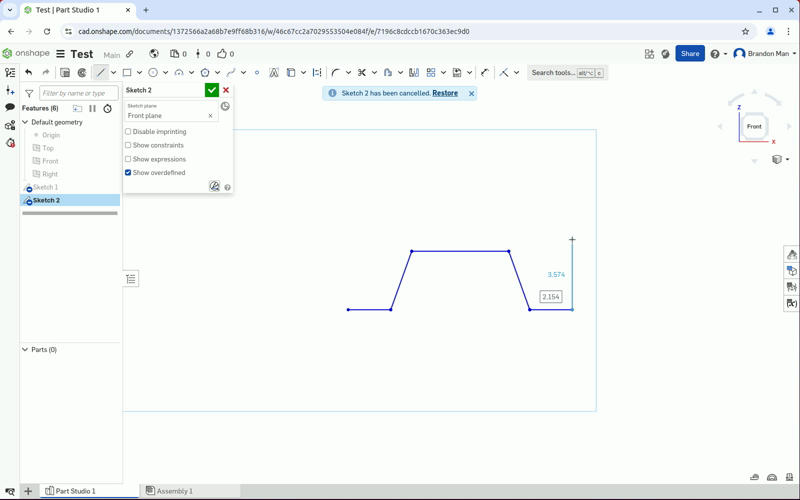
click(572, 239)
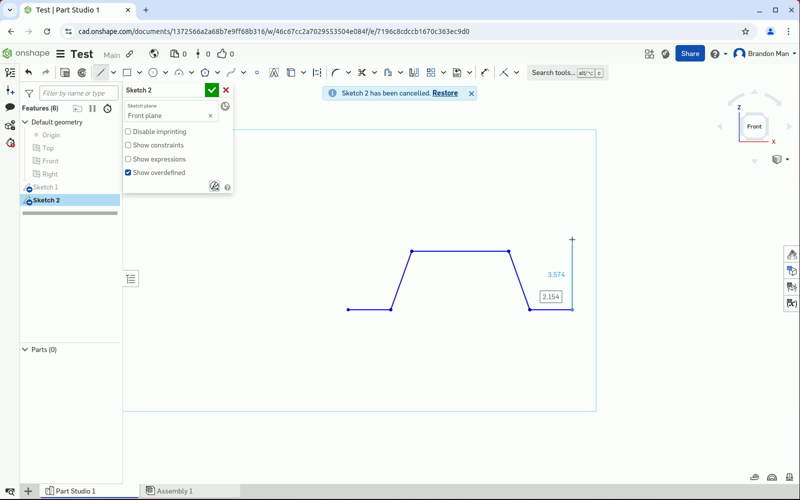
key_up(shift)
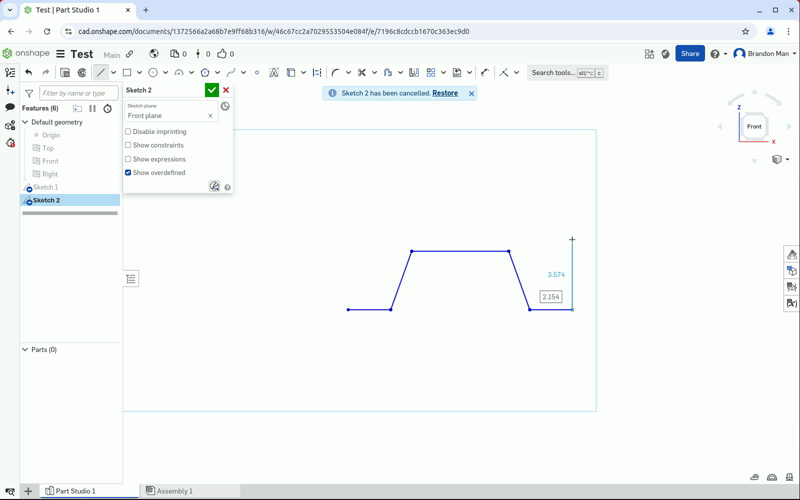
key_down(shift)
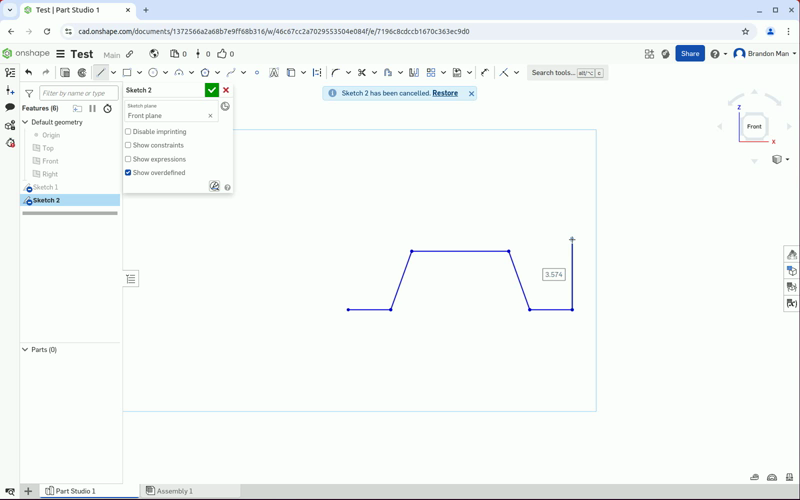
mouse_move(348, 239)
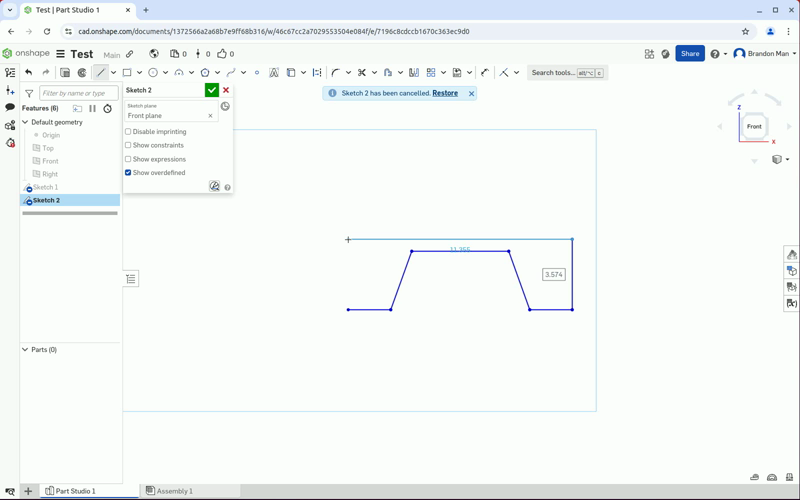
click(348, 239)
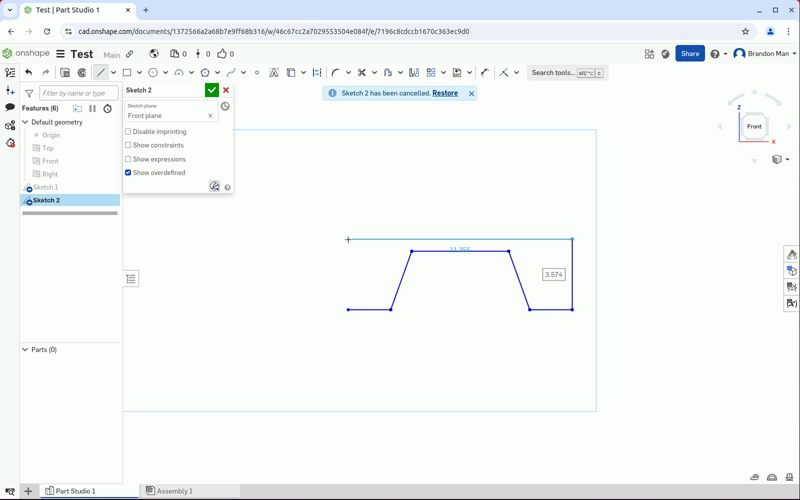
key_up(shift)
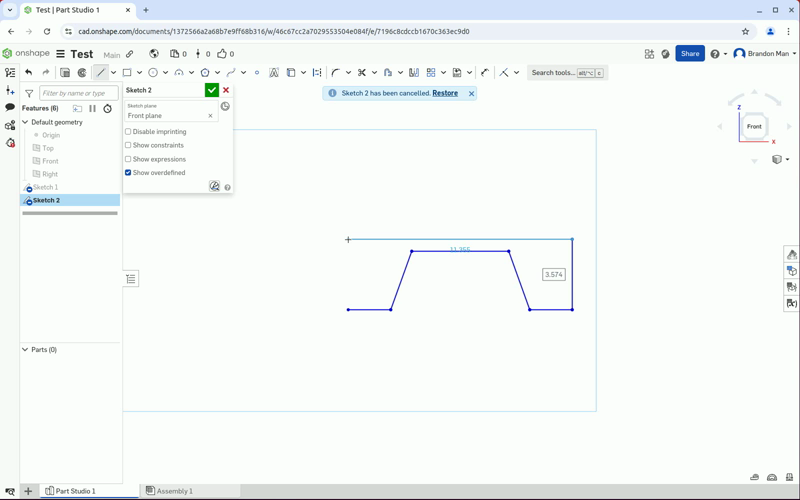
key_down(shift)
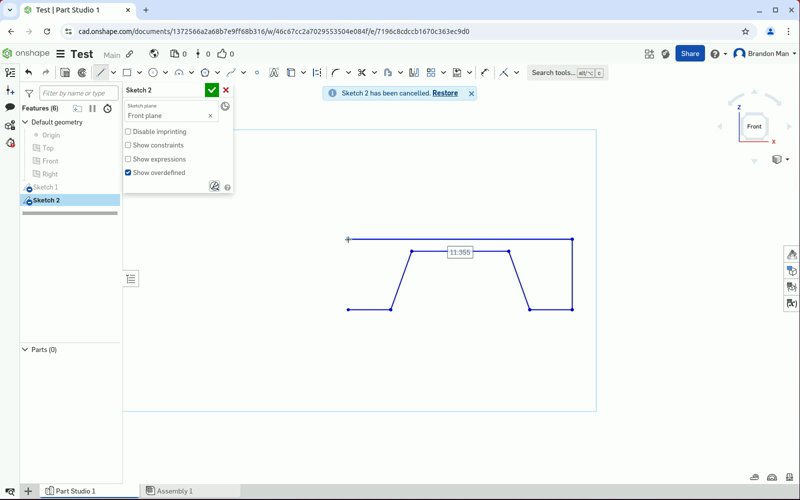
mouse_move(348, 309)
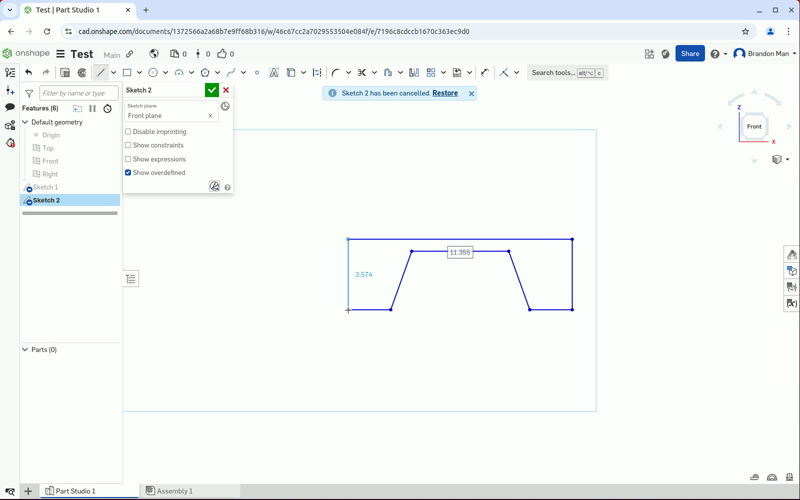
key_up(shift)
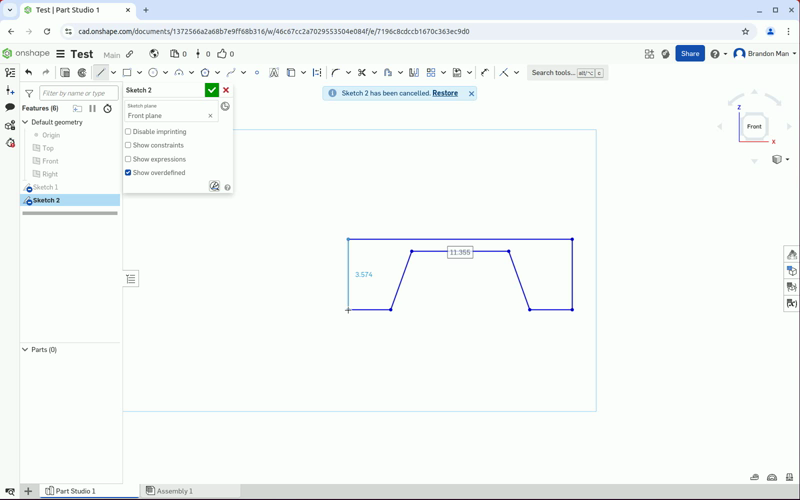
click(348, 309)
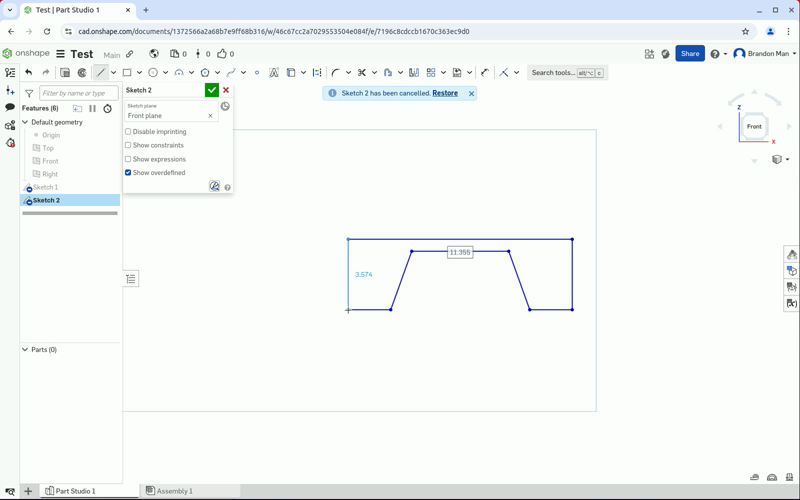
key(esc)
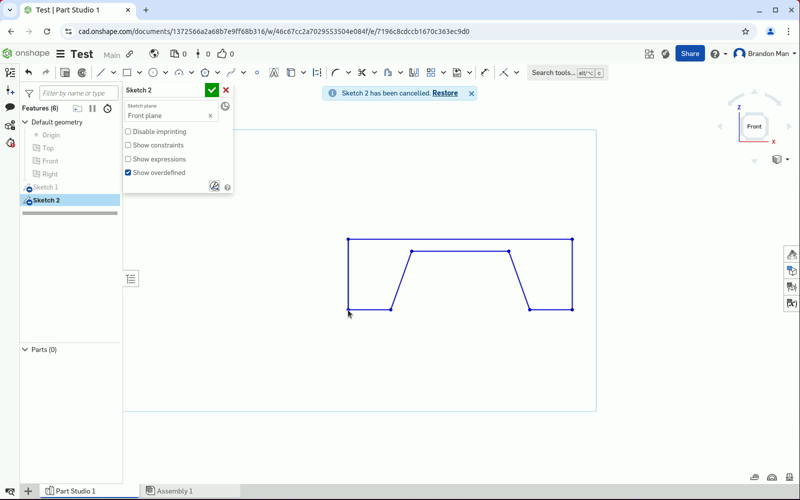
mouse_move(540, 265)
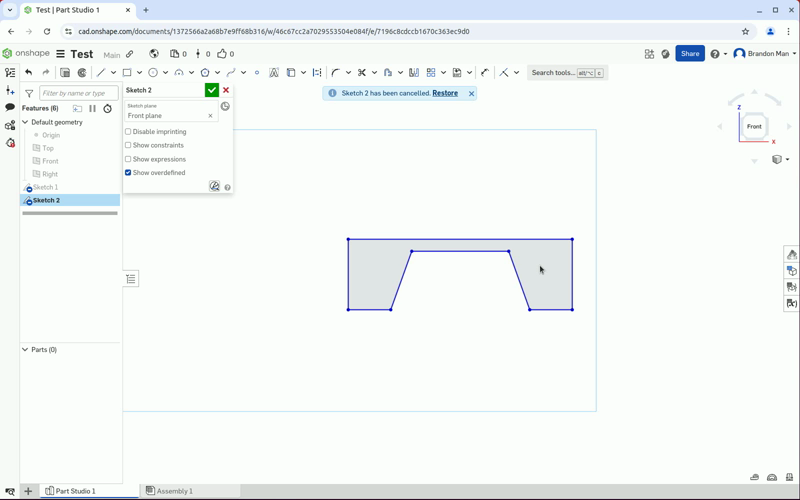
click(540, 265)
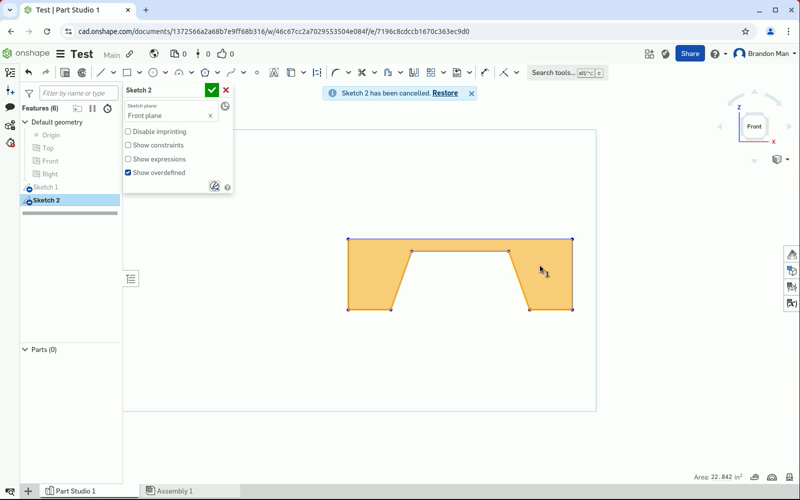
mouse_move(73, 352)
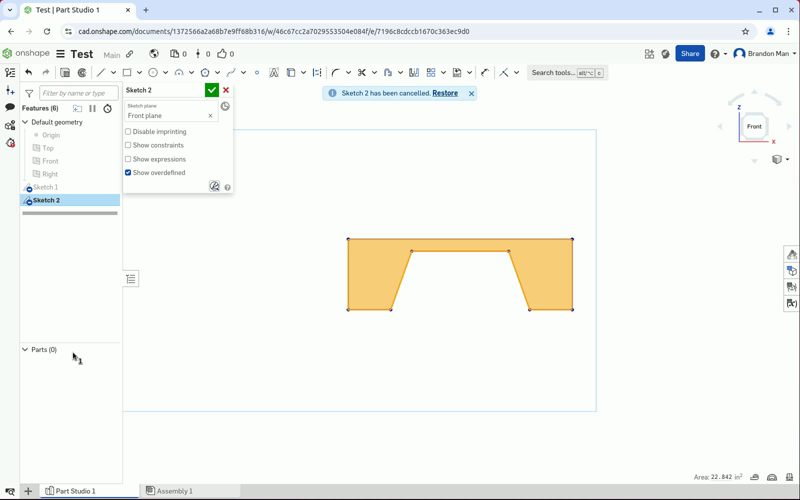
key(shift+y)
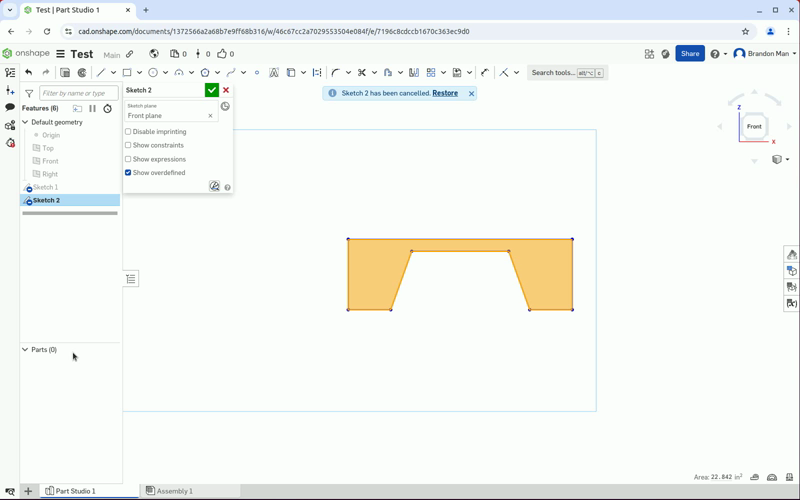
key(shift+e)
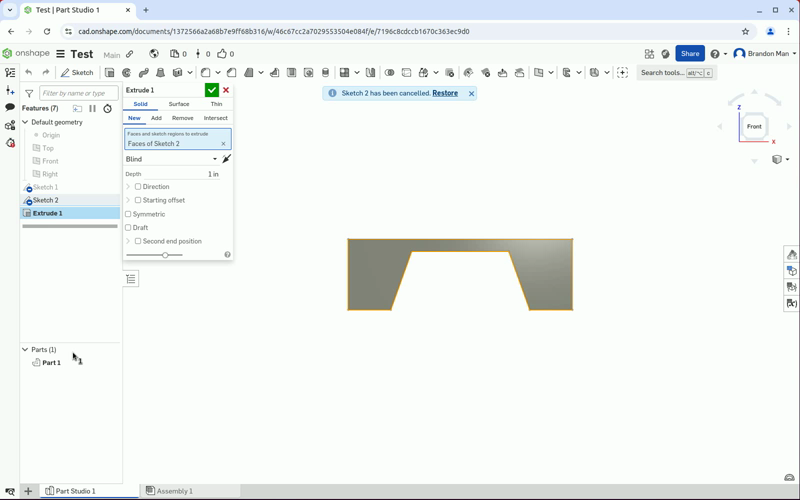
mouse_move(143, 106)
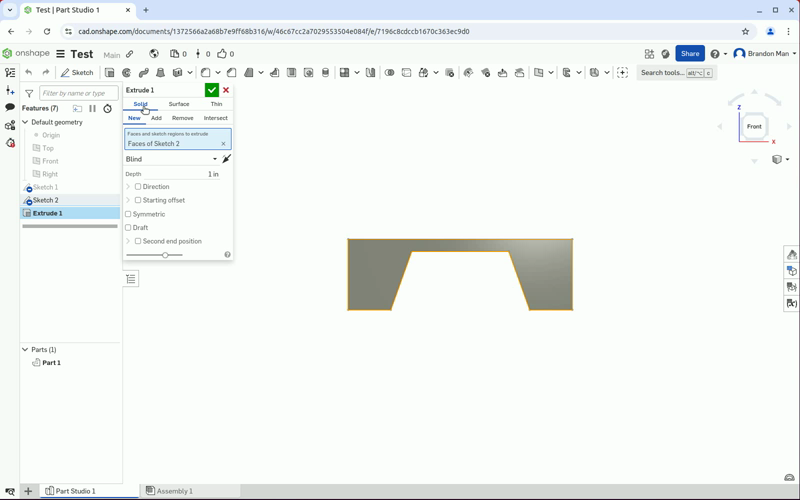
click(143, 106)
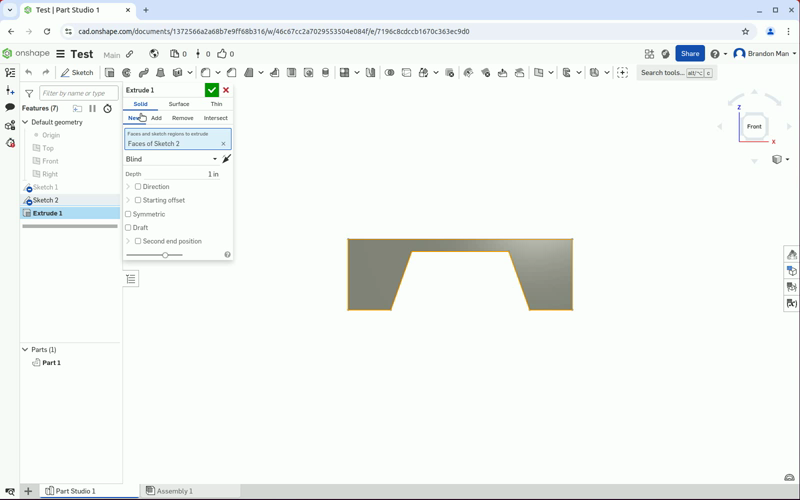
mouse_move(137, 120)
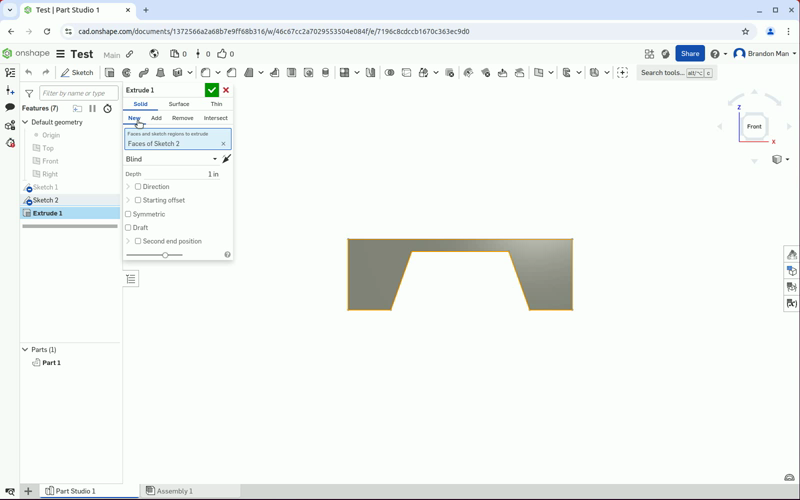
click(137, 120)
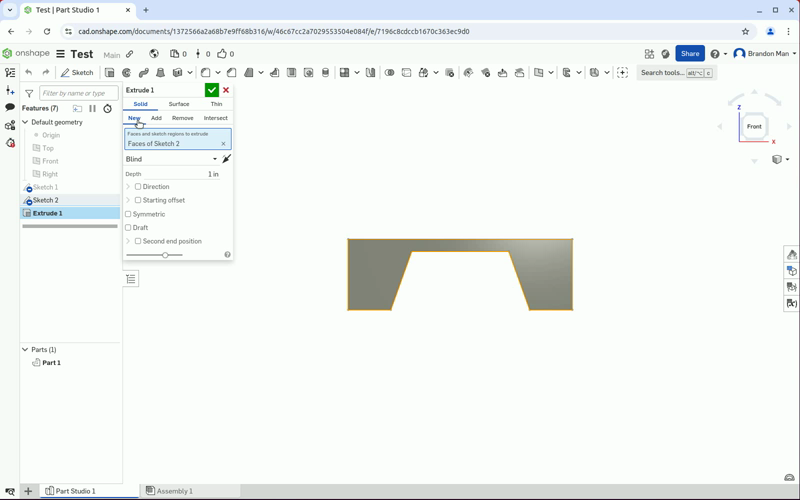
key(tab, 4)
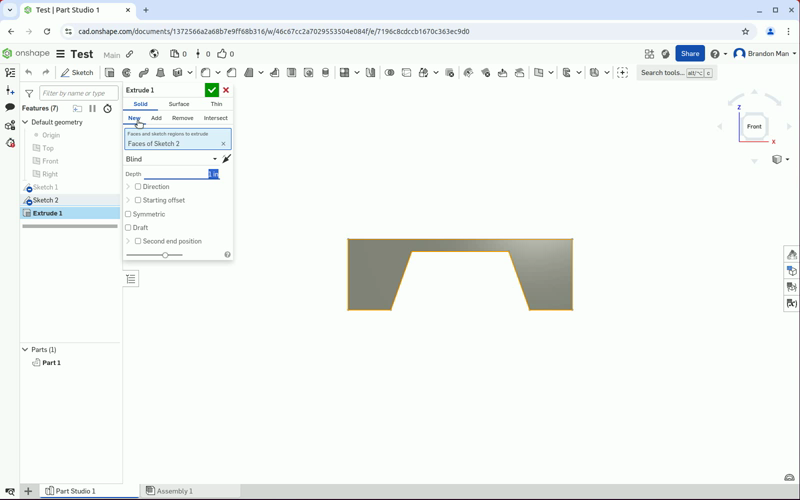
text(0.178)
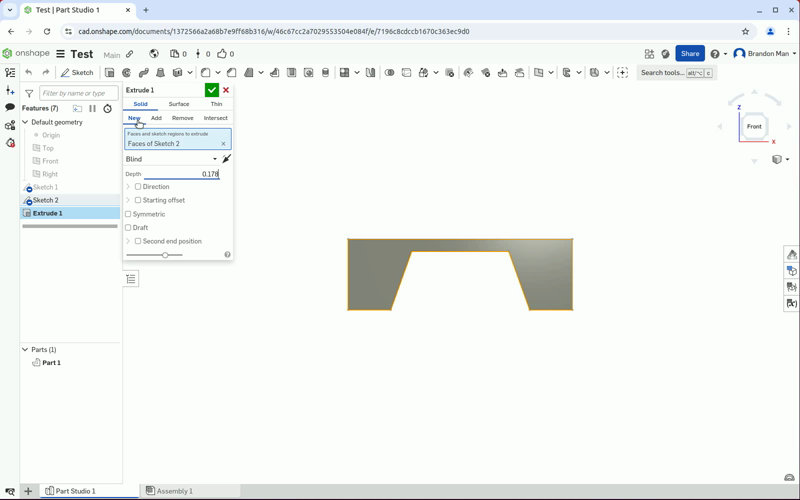
key(enter)
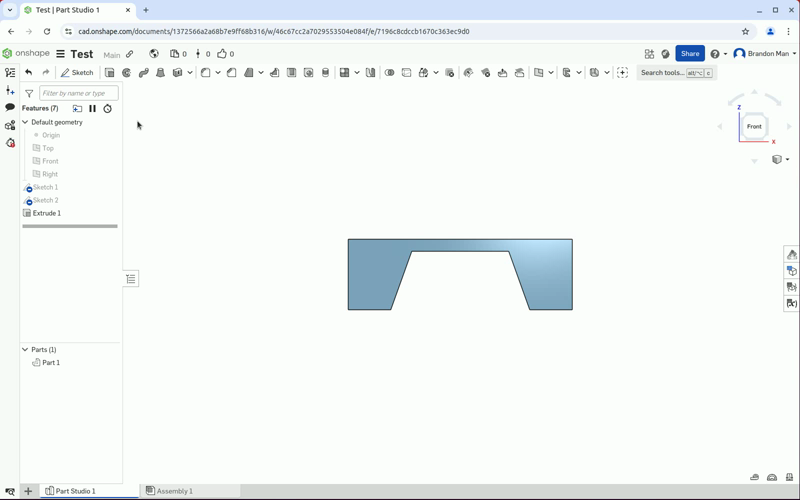
key(shift+h)
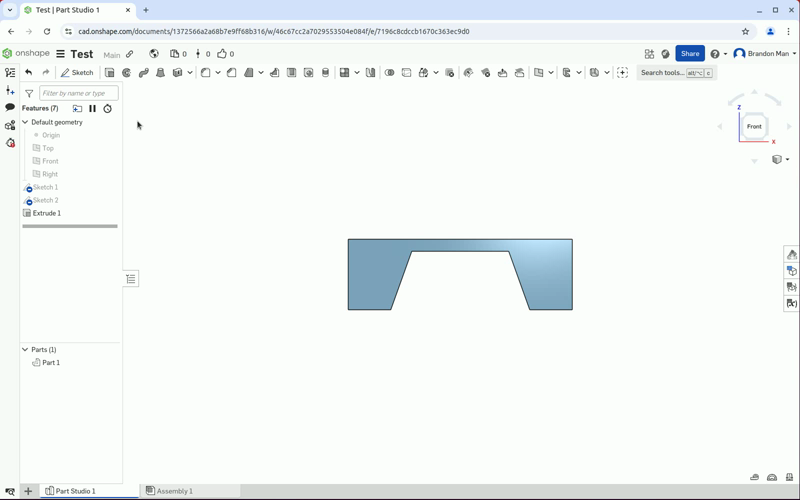
key(shift+h)
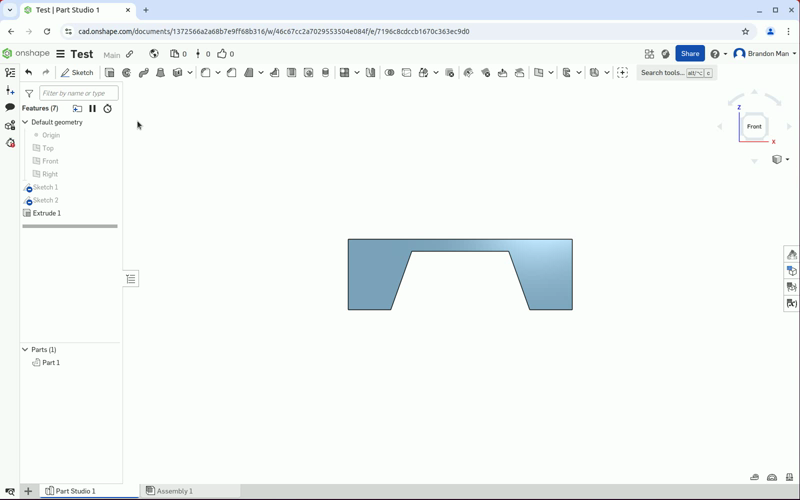
mouse_move(73, 189)
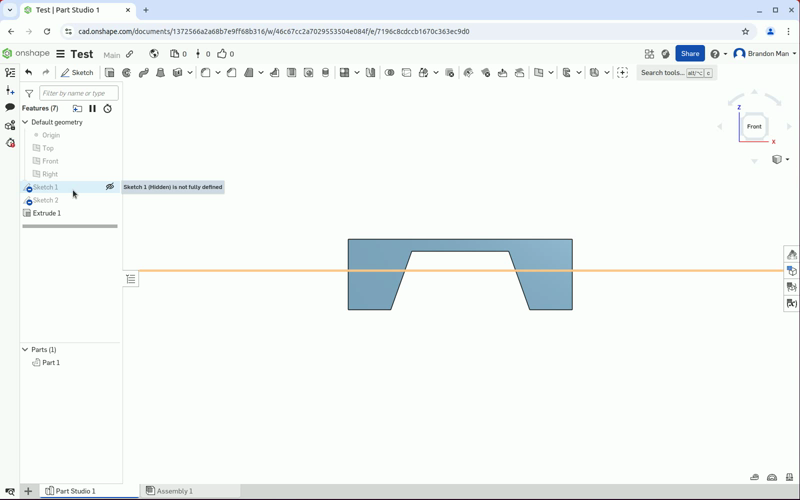
click(73, 189)
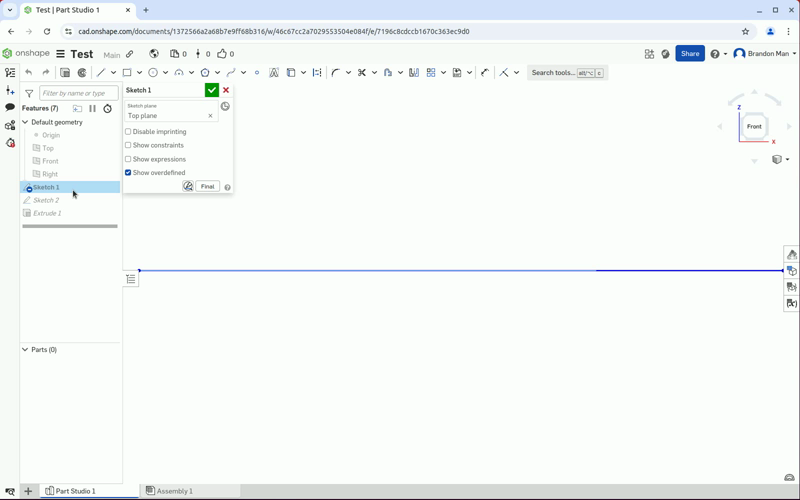
mouse_move(229, 92)
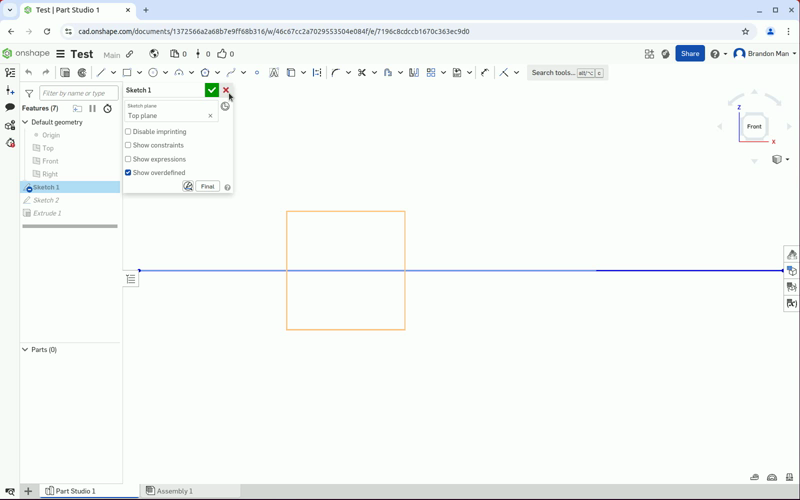
click(229, 92)
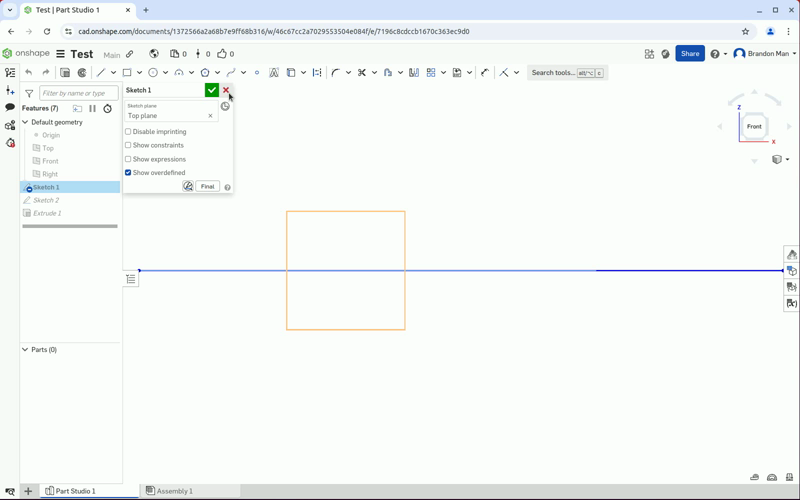
key(shift+s)
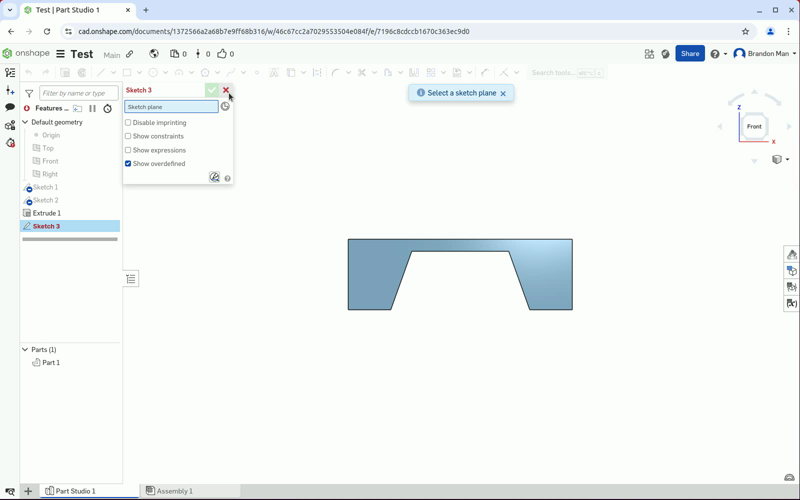
mouse_move(73, 163)
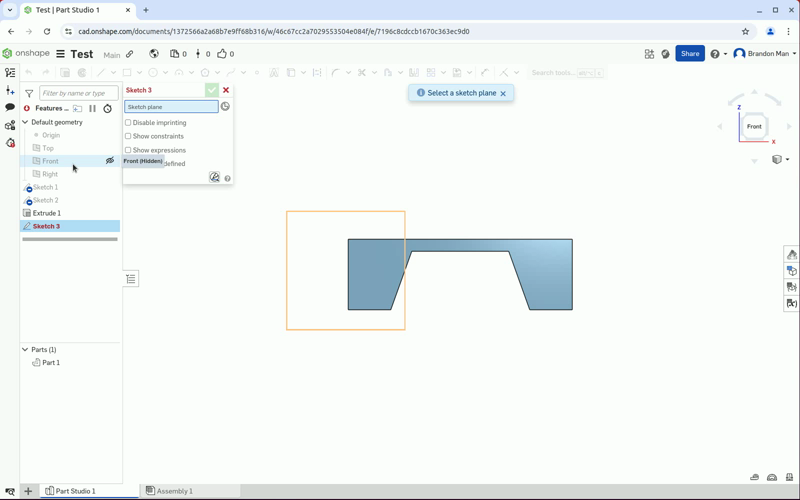
click(73, 163)
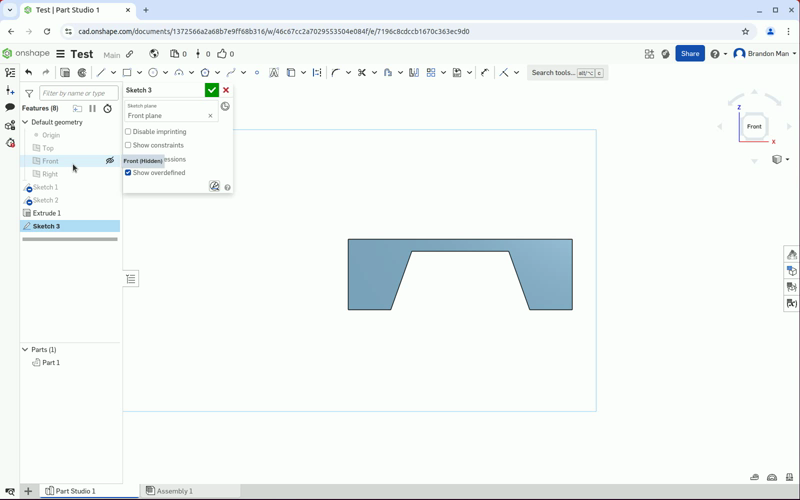
mouse_move(73, 352)
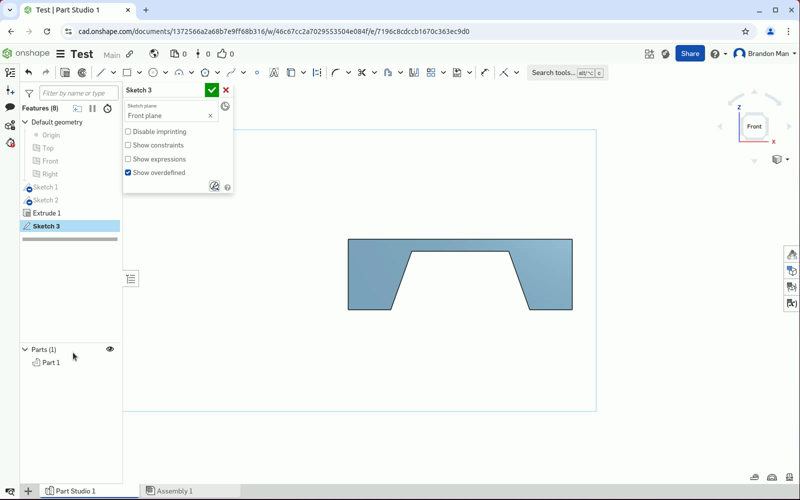
key(y)
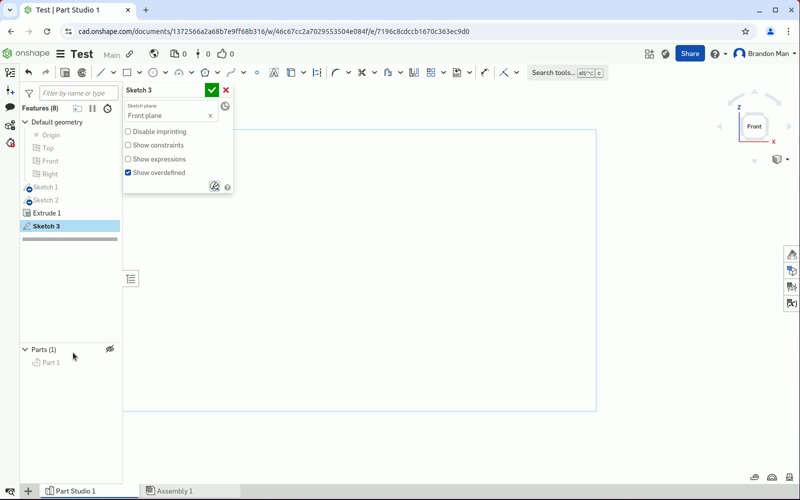
key(l)
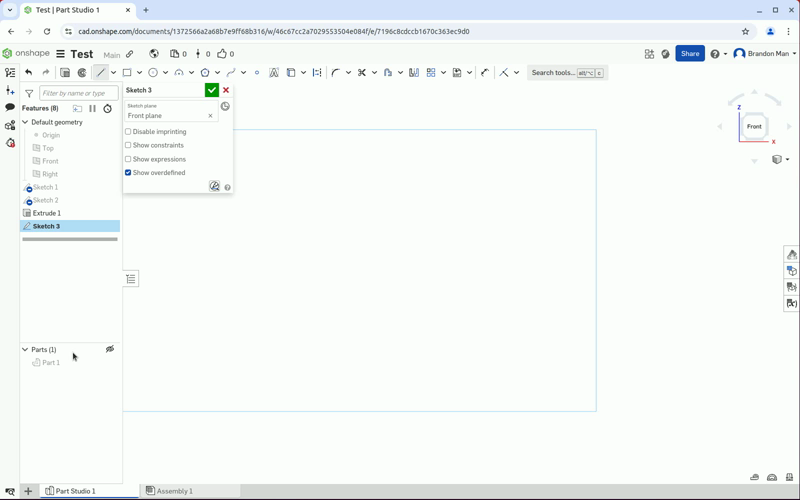
key_down(shift)
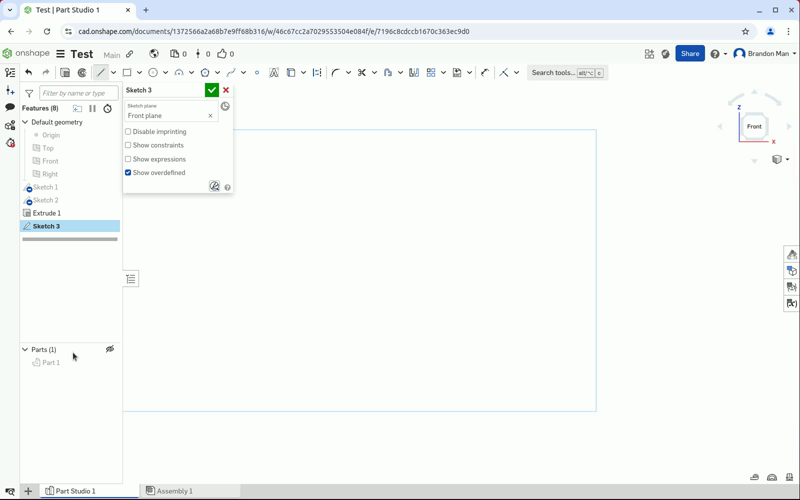
mouse_move(391, 309)
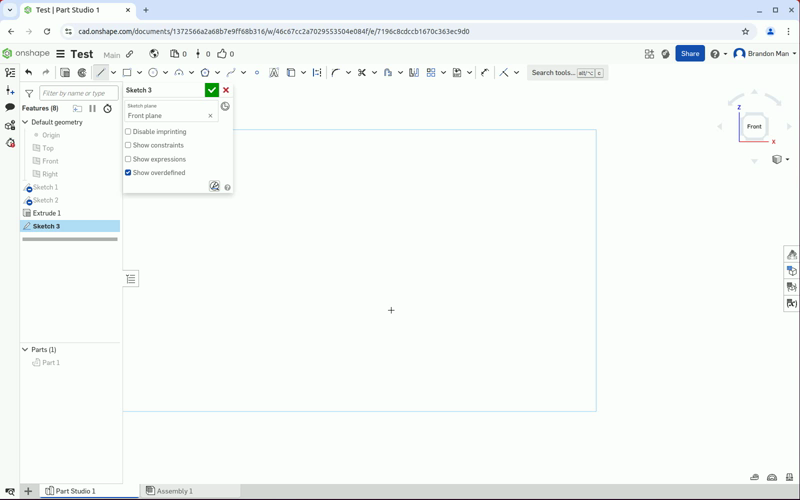
click(391, 309)
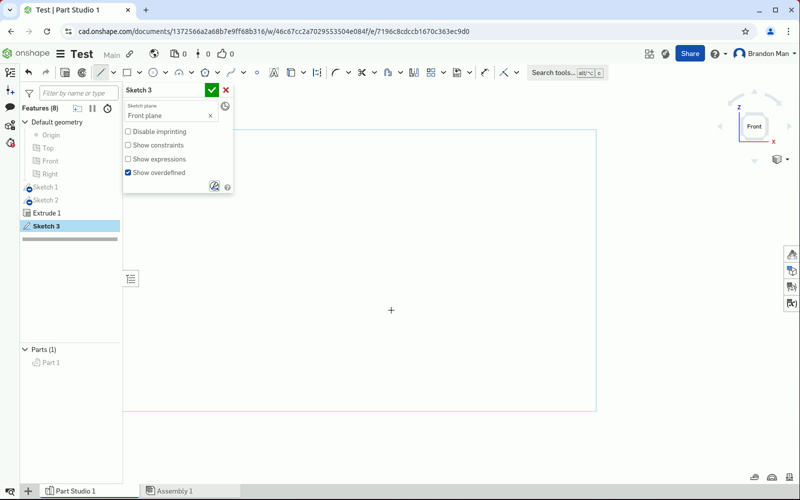
key_up(shift)
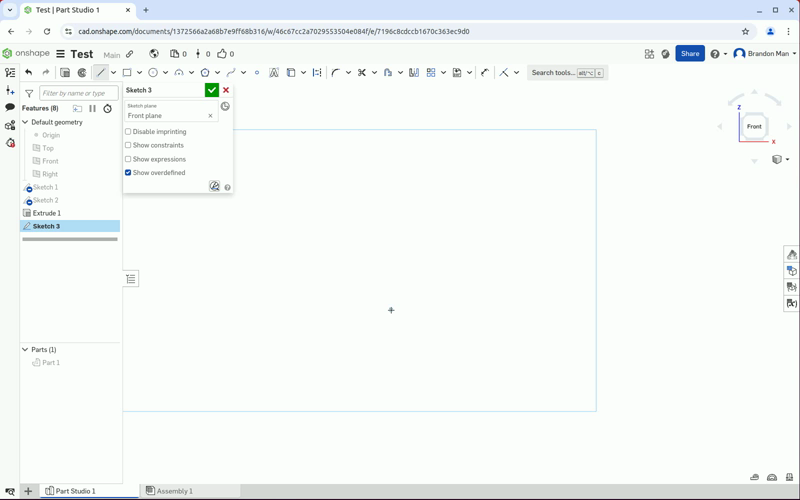
key_down(shift)
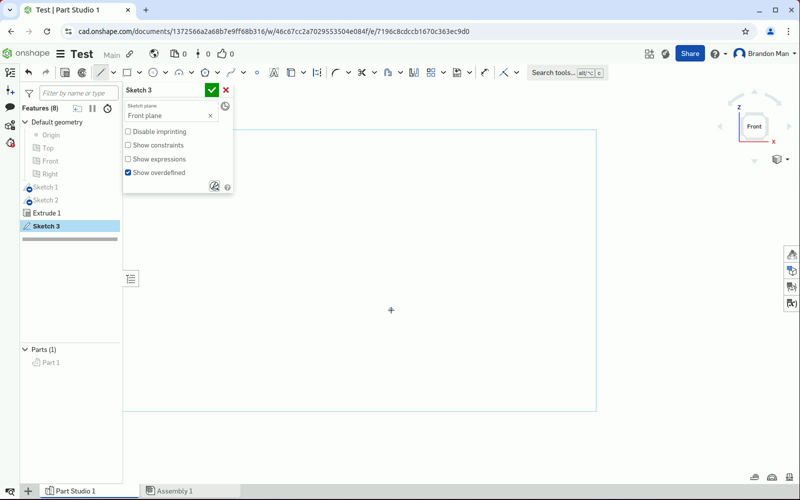
mouse_move(421, 309)
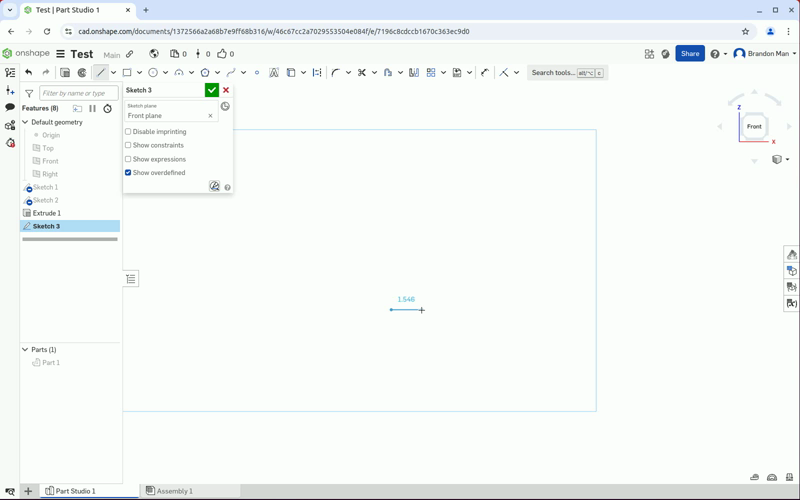
mouse_move(395, 309)
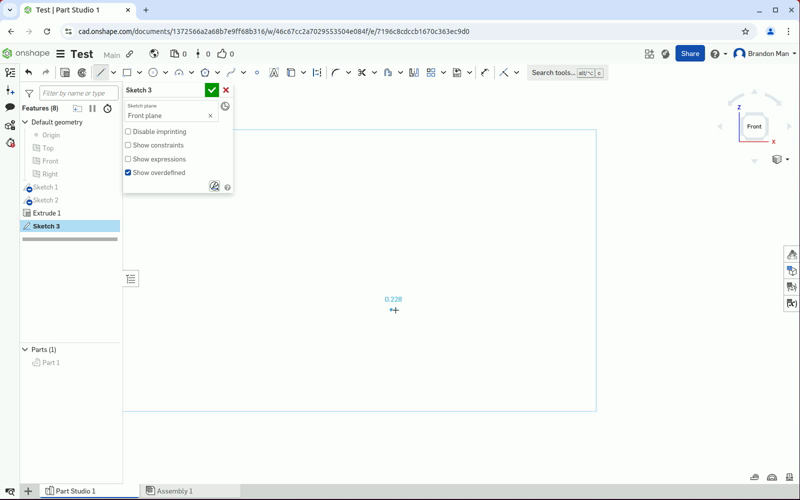
scroll(6)
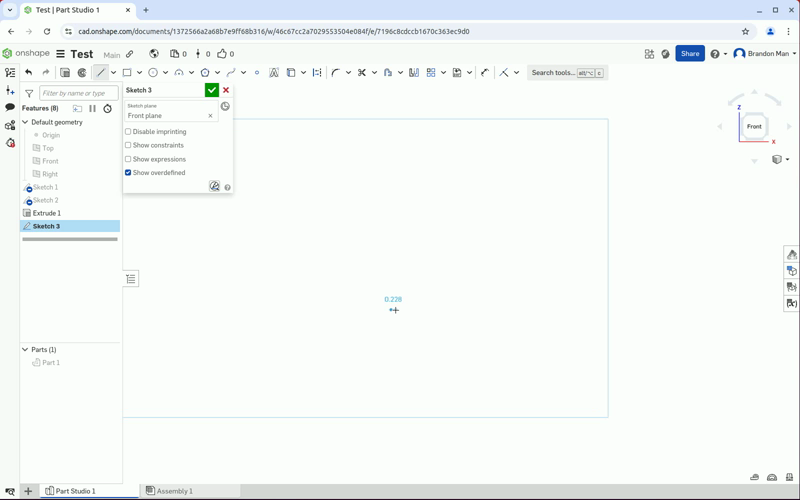
scroll(6)
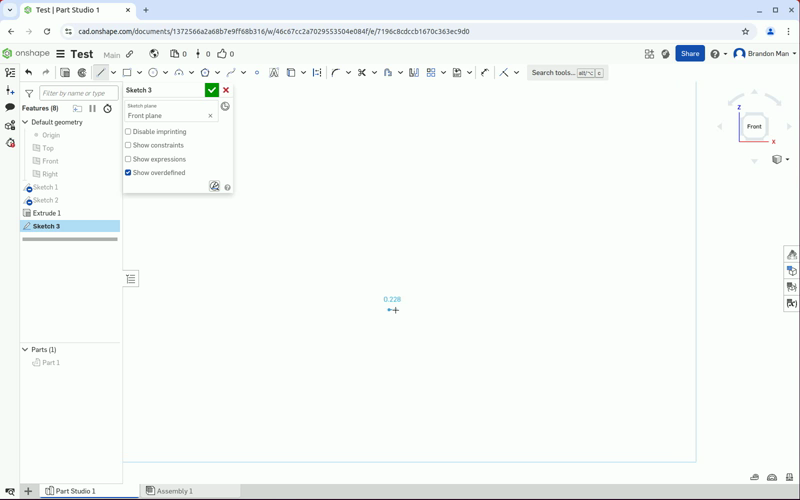
scroll(6)
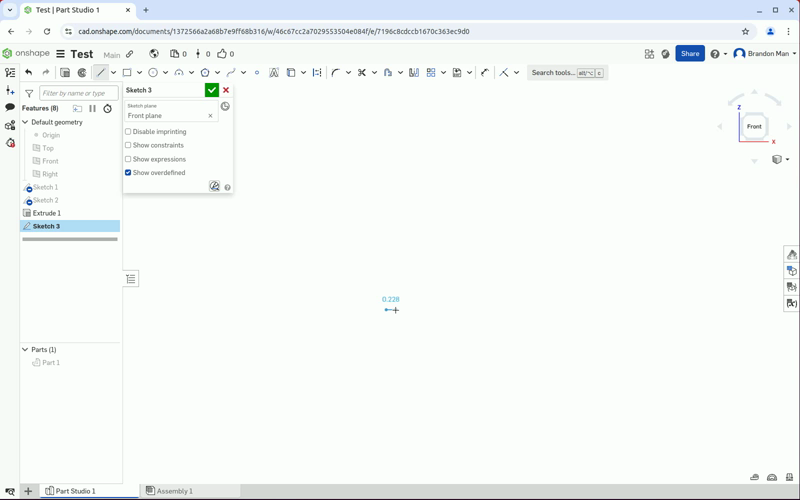
scroll(6)
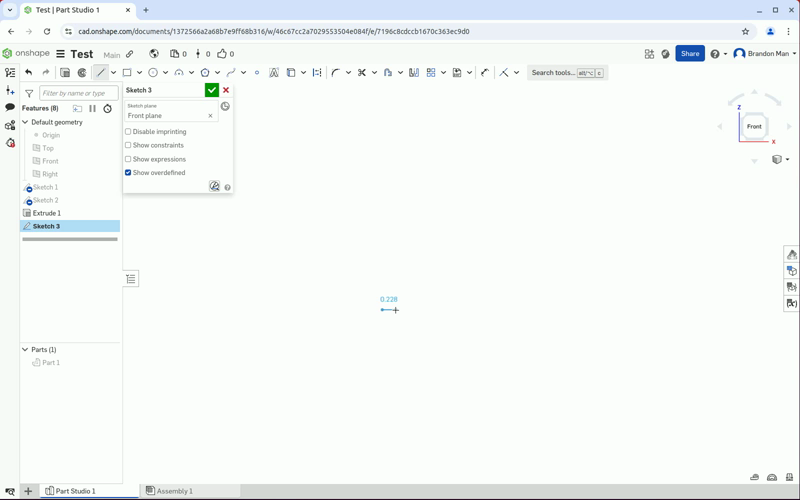
scroll(6)
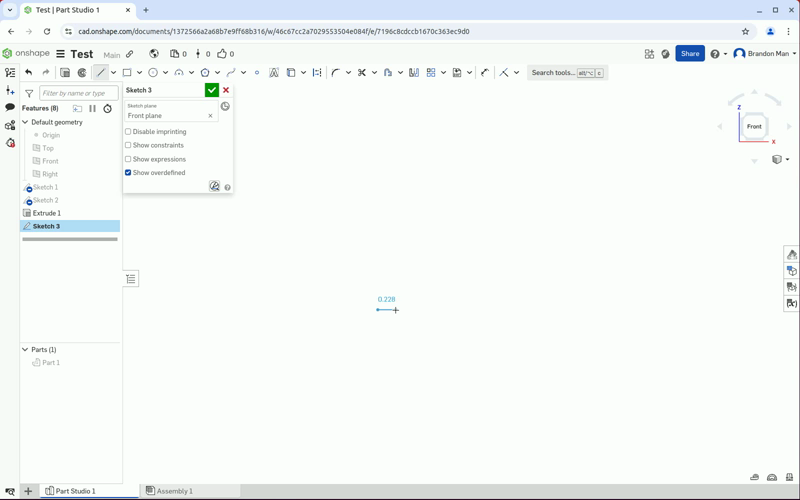
scroll(6)
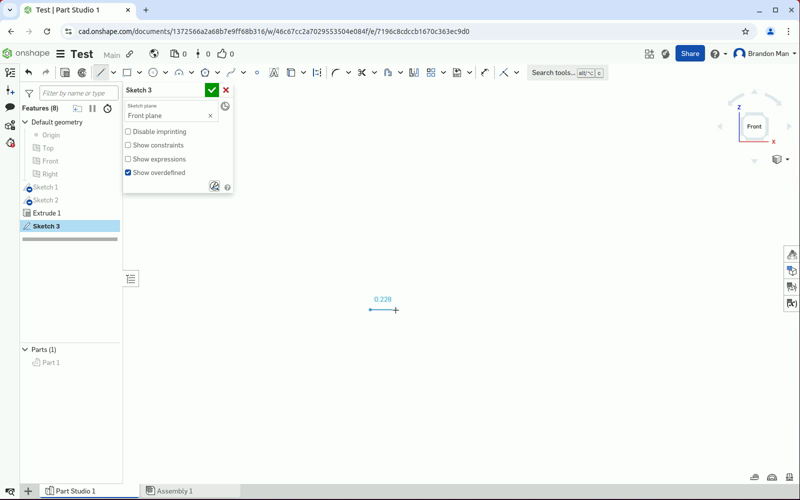
scroll(6)
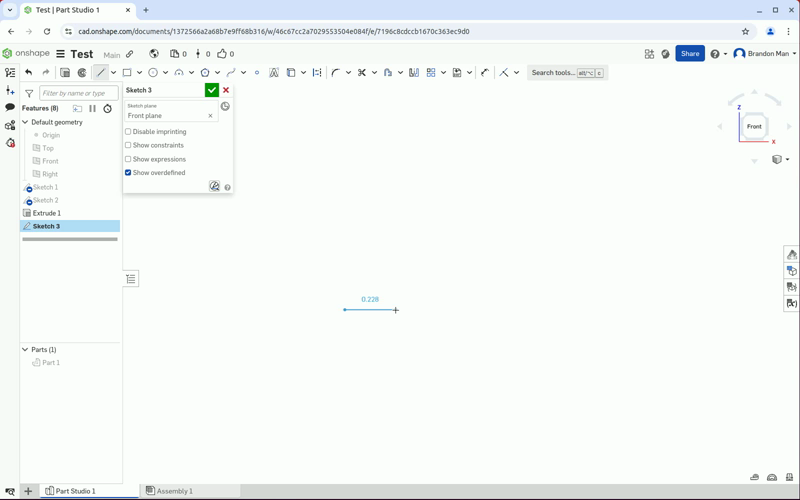
click(395, 309)
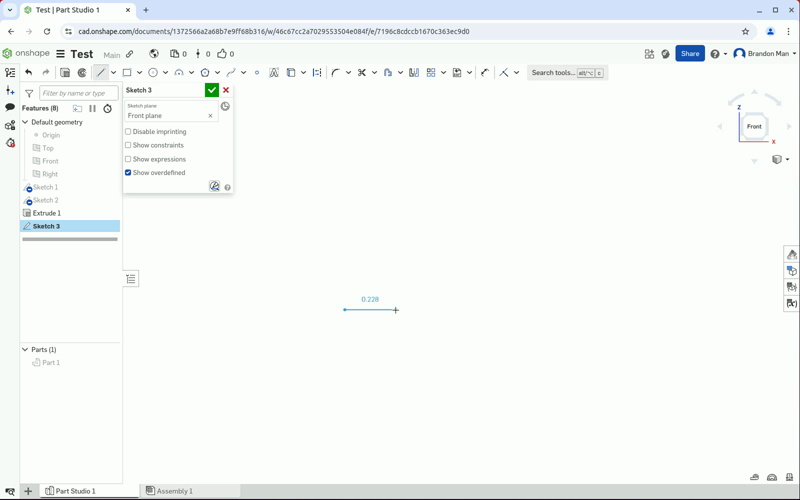
scroll(-6)
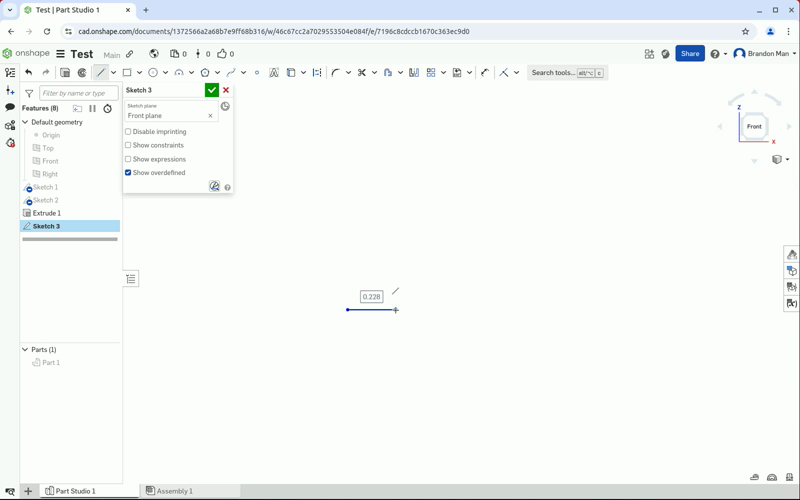
scroll(-6)
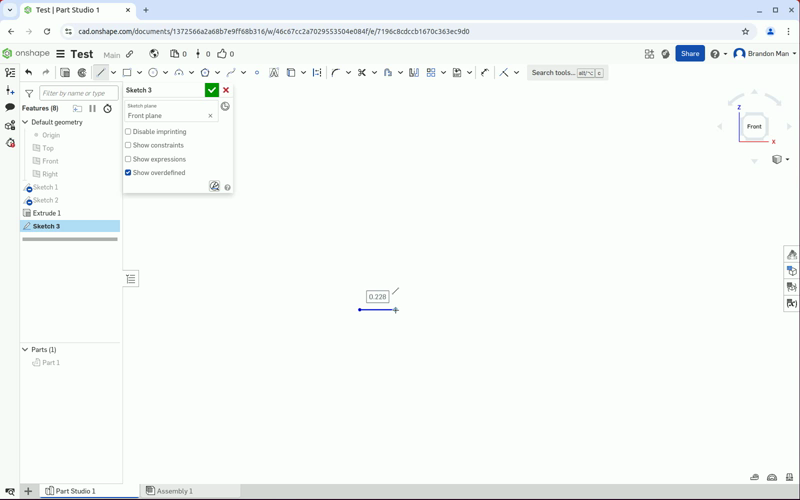
scroll(-6)
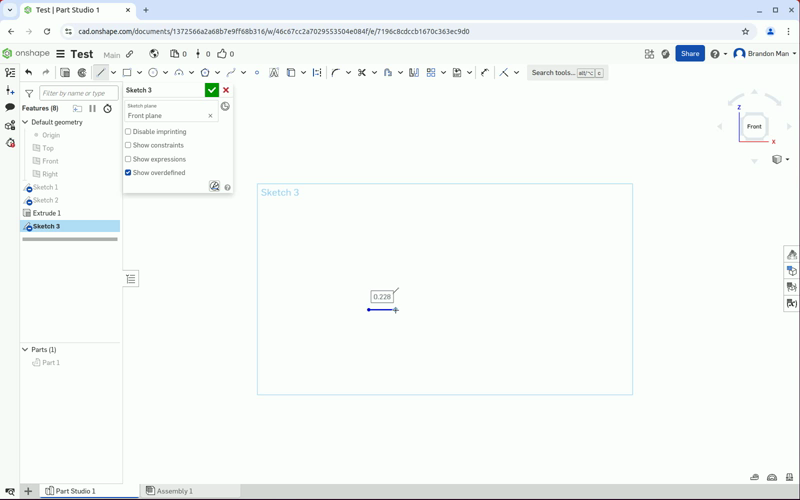
scroll(-6)
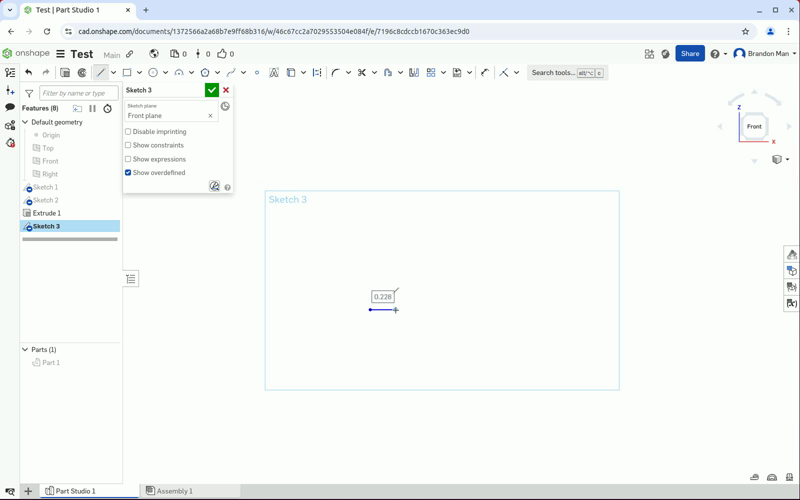
scroll(-6)
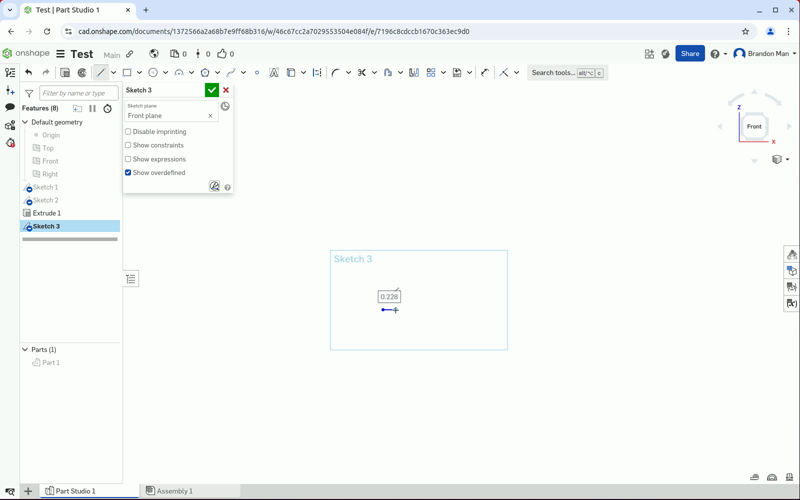
scroll(-6)
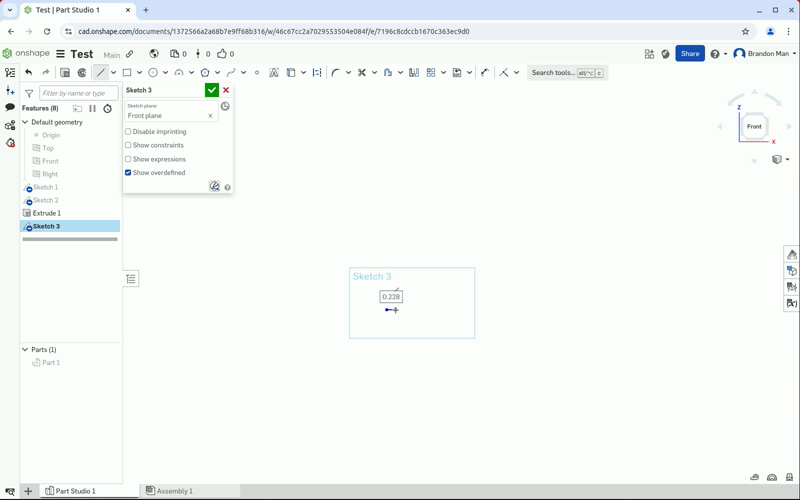
scroll(-6)
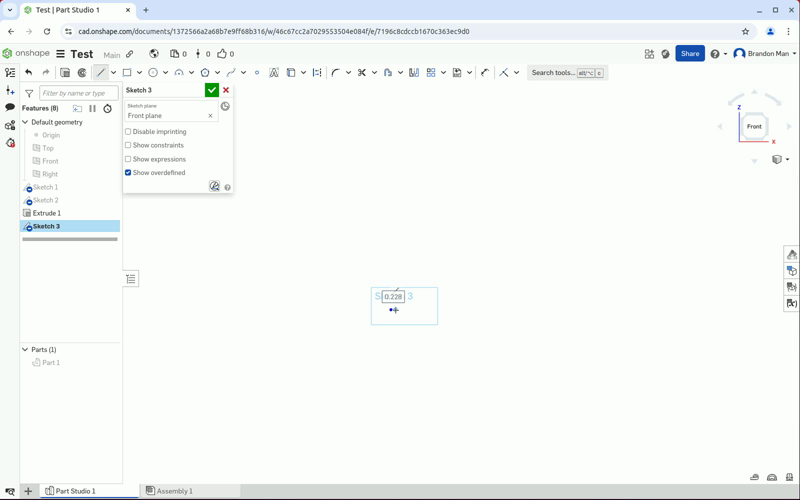
key_up(shift)
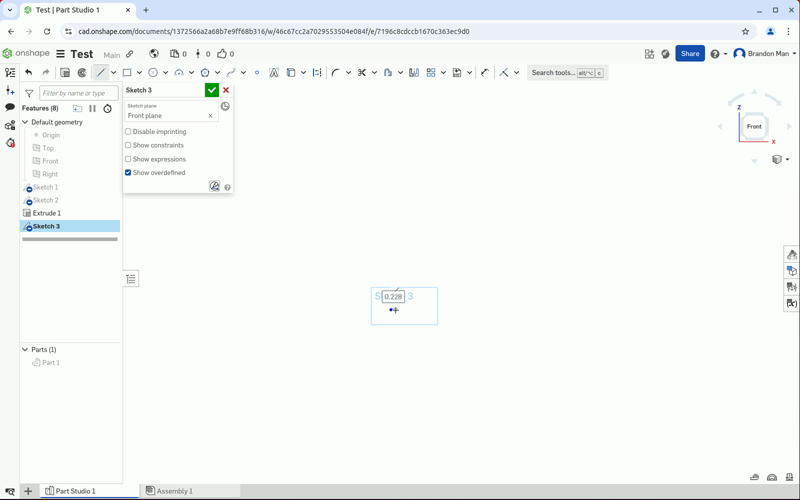
key_down(shift)
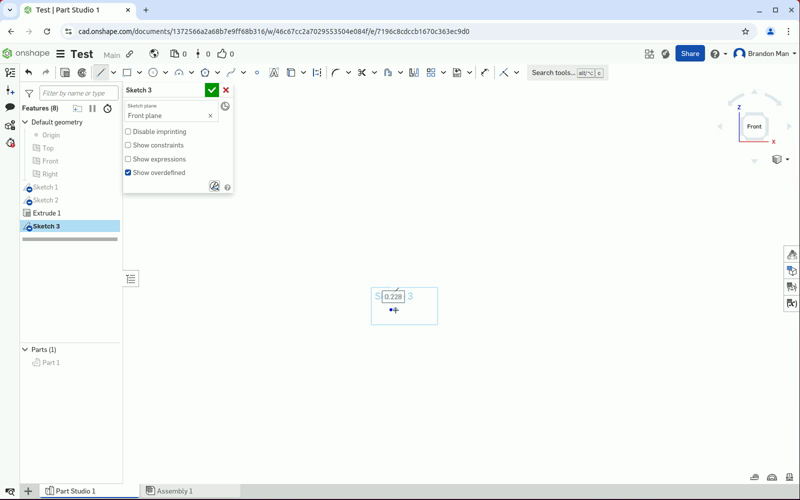
mouse_move(425, 309)
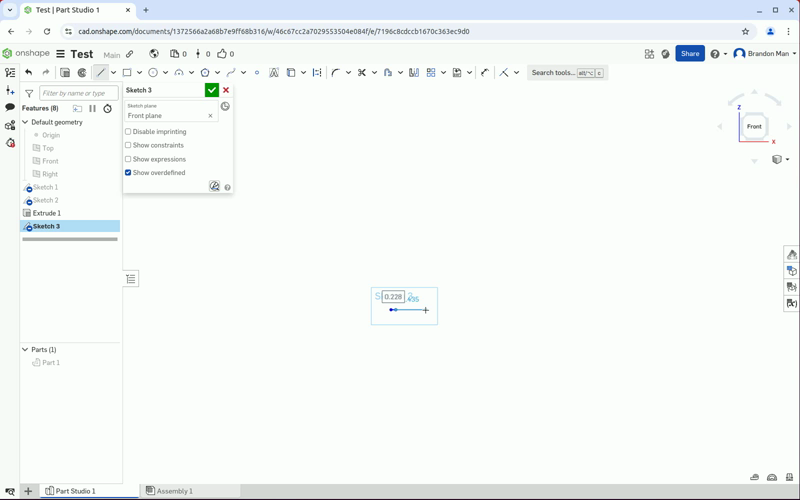
mouse_move(416, 254)
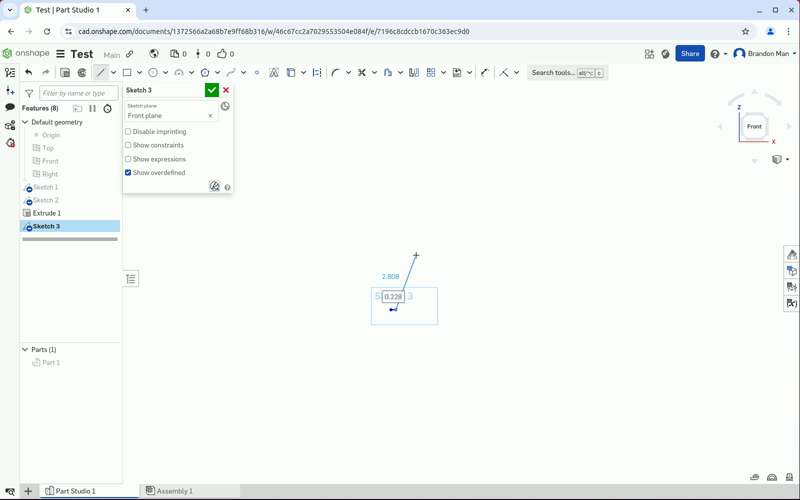
click(416, 254)
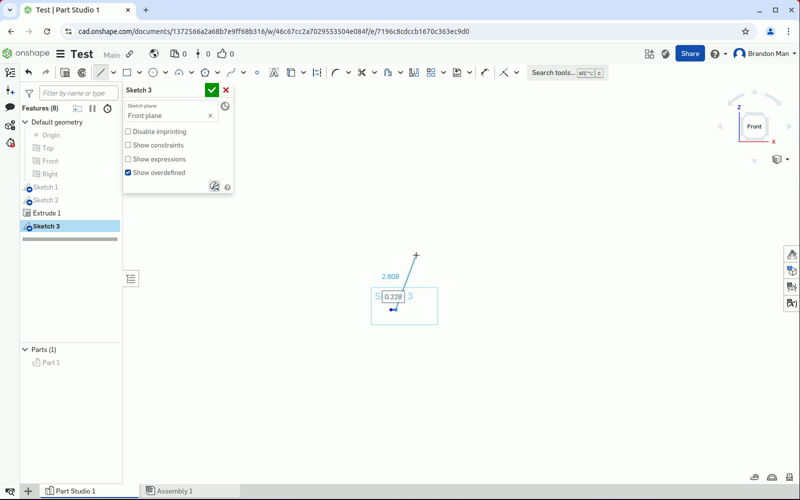
key_up(shift)
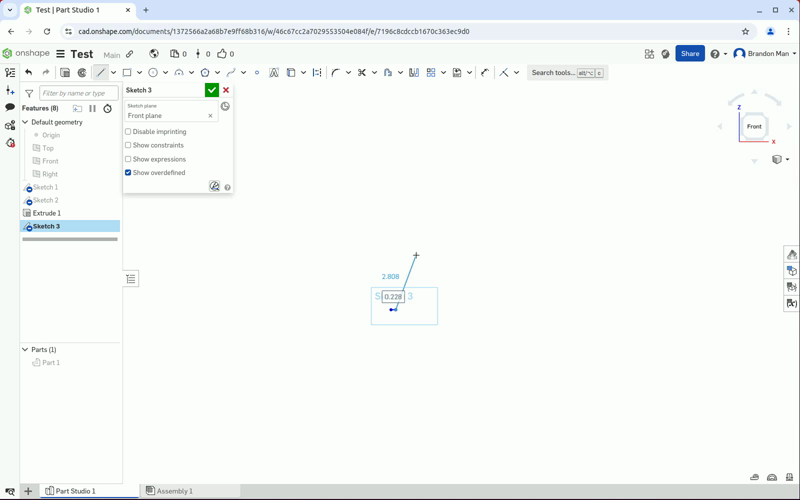
key_down(shift)
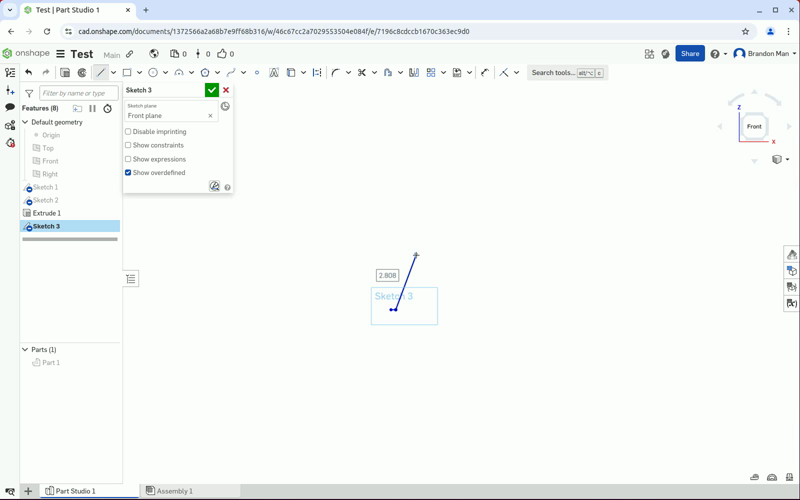
mouse_move(504, 254)
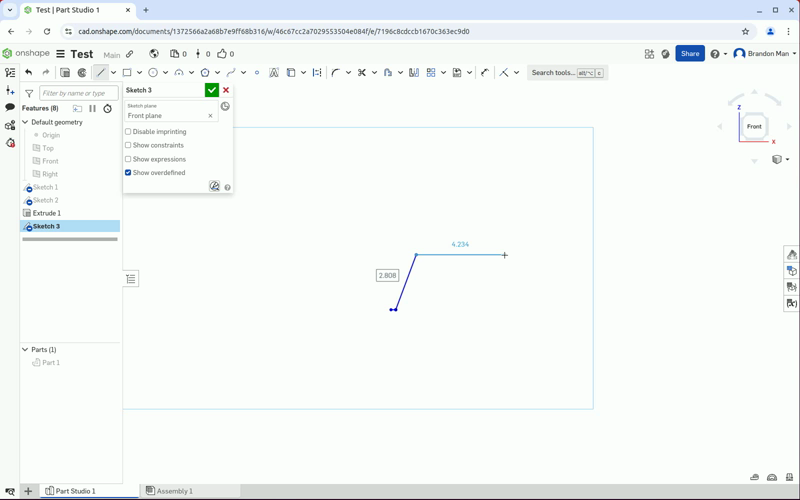
click(504, 254)
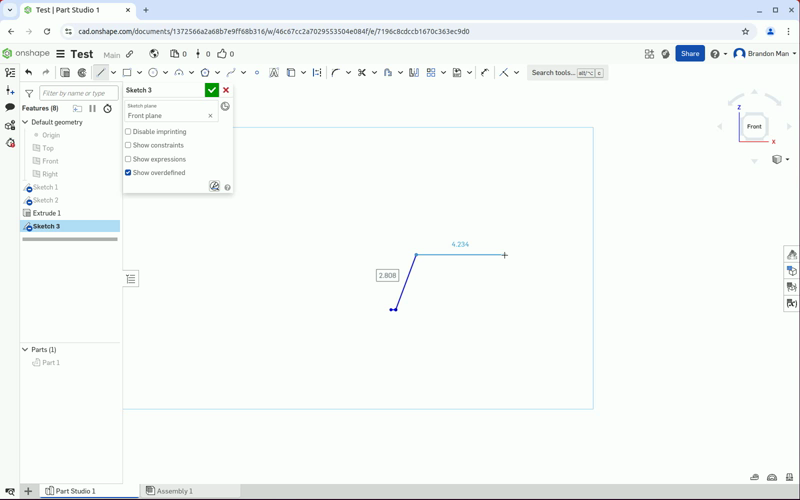
key_up(shift)
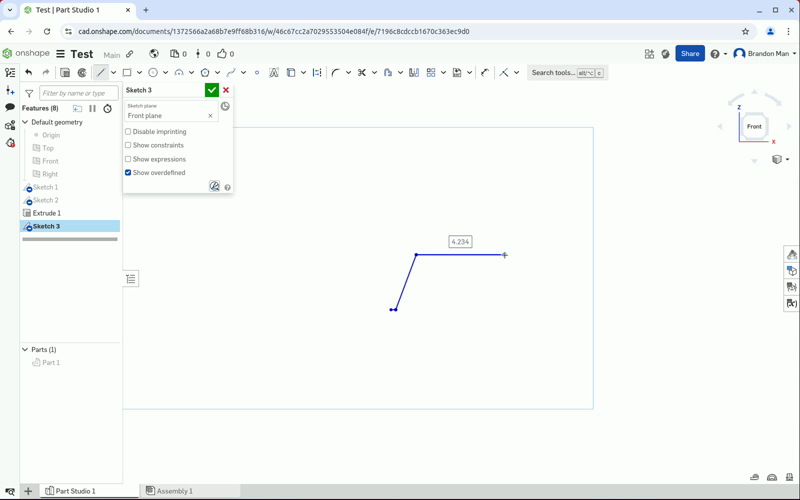
key_down(shift)
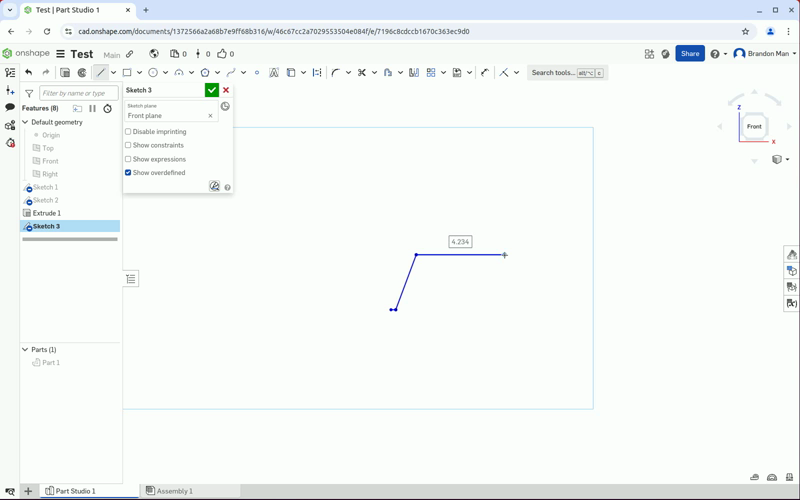
mouse_move(534, 254)
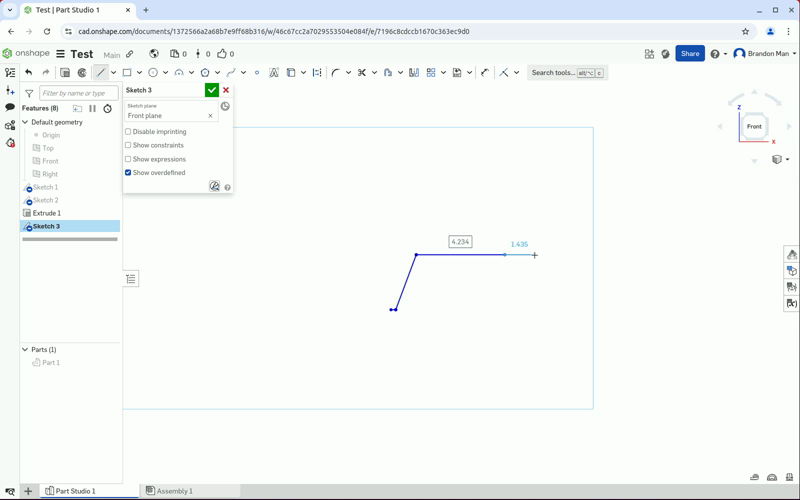
mouse_move(525, 309)
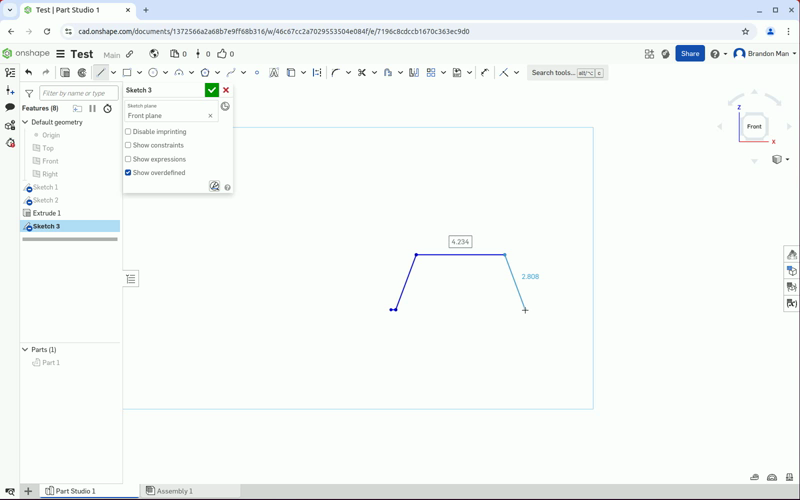
click(525, 309)
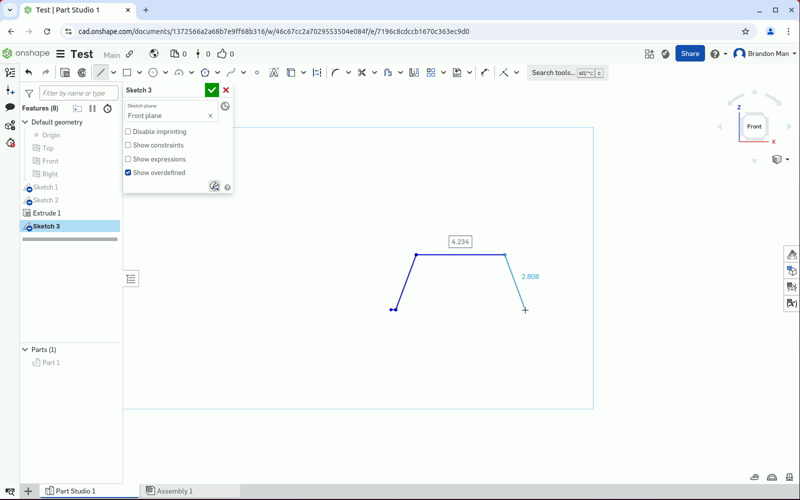
key_up(shift)
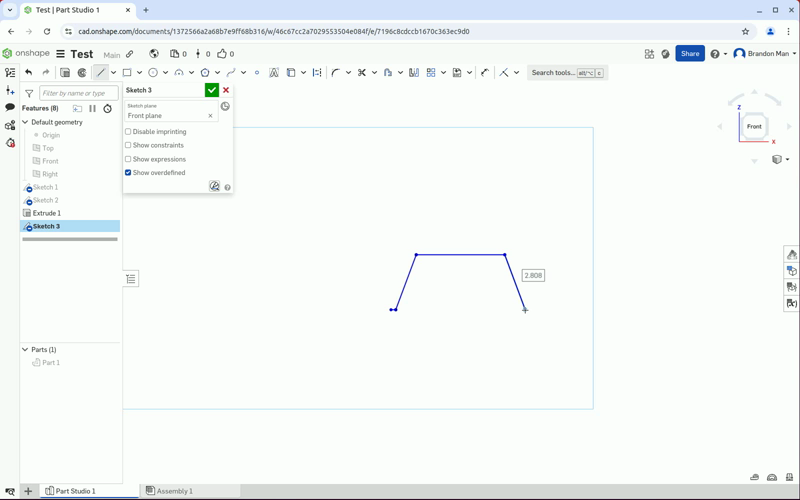
key_down(shift)
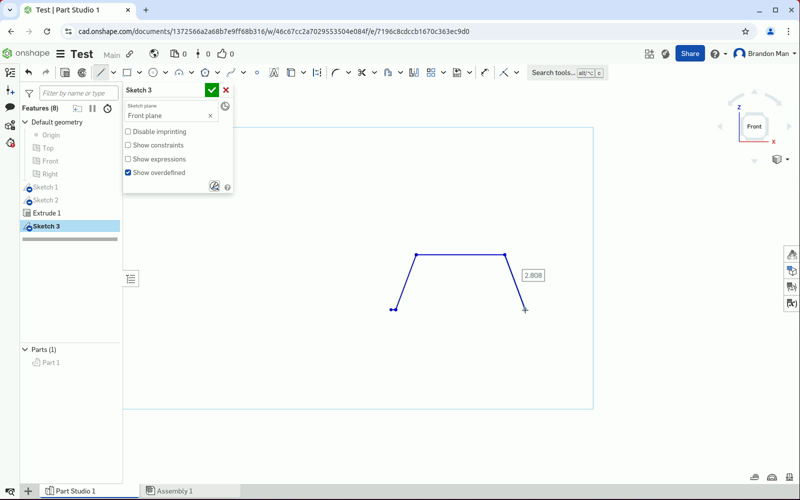
mouse_move(555, 309)
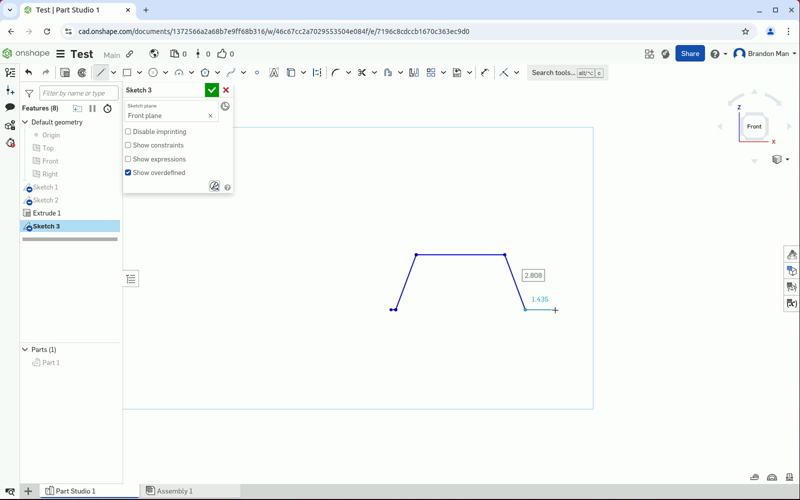
mouse_move(529, 309)
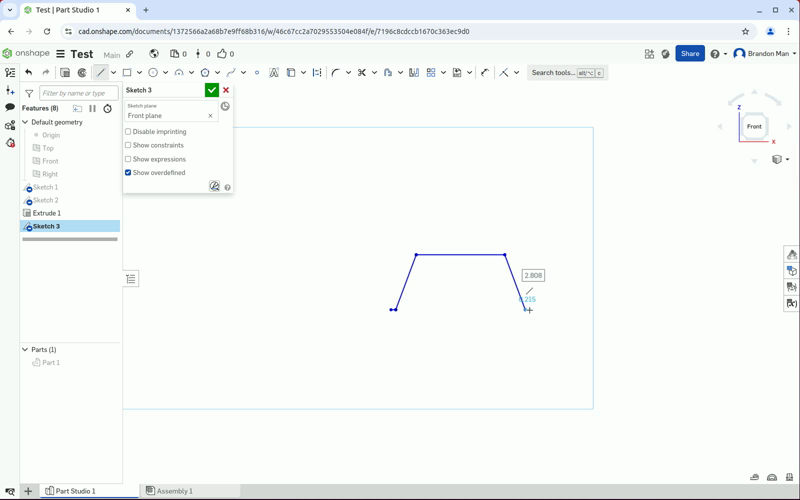
scroll(6)
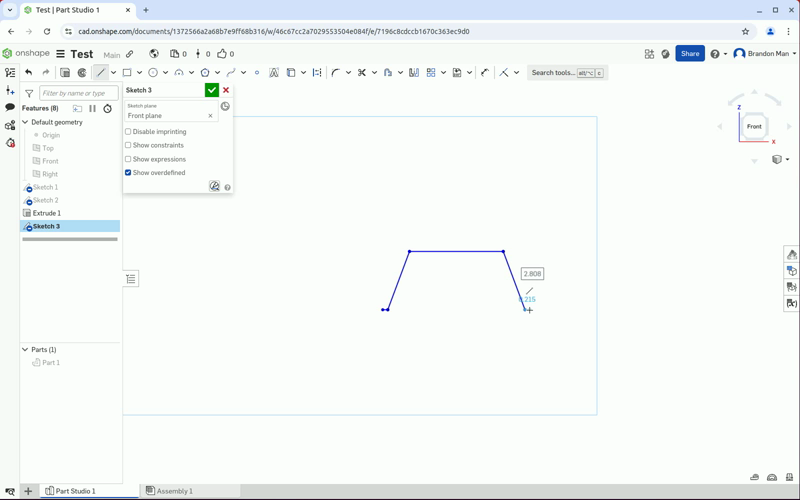
scroll(6)
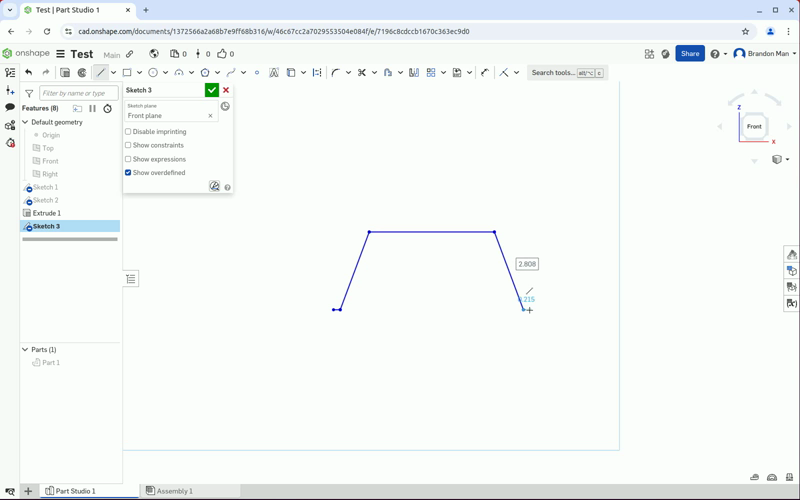
scroll(6)
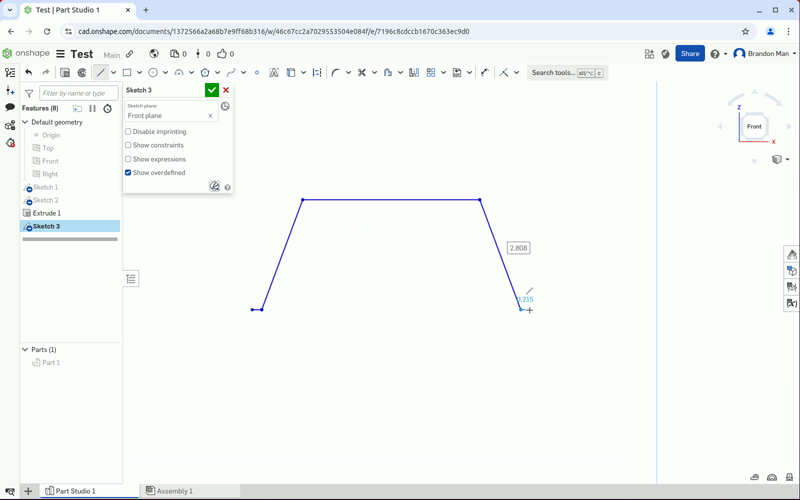
scroll(6)
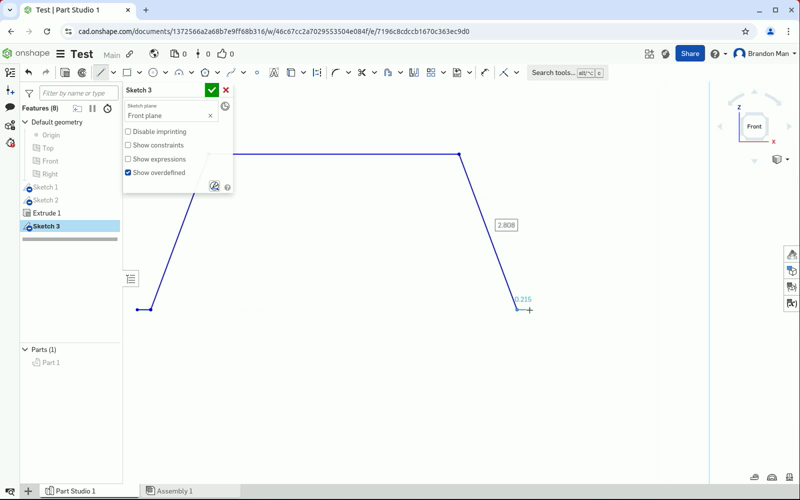
scroll(6)
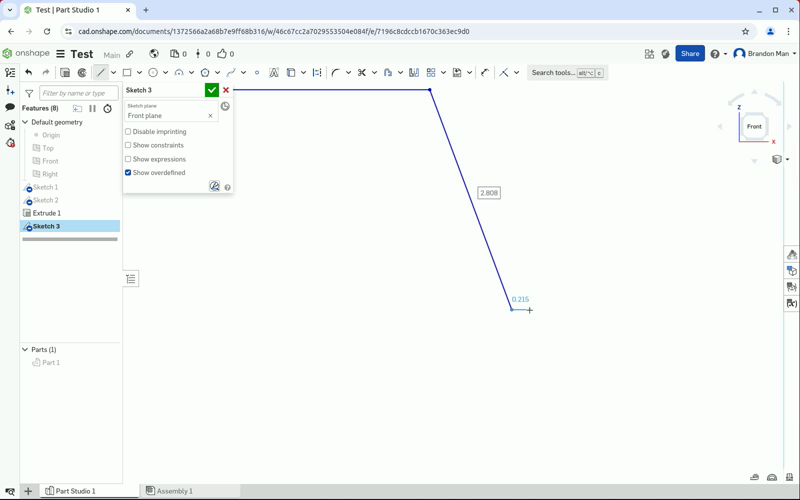
scroll(6)
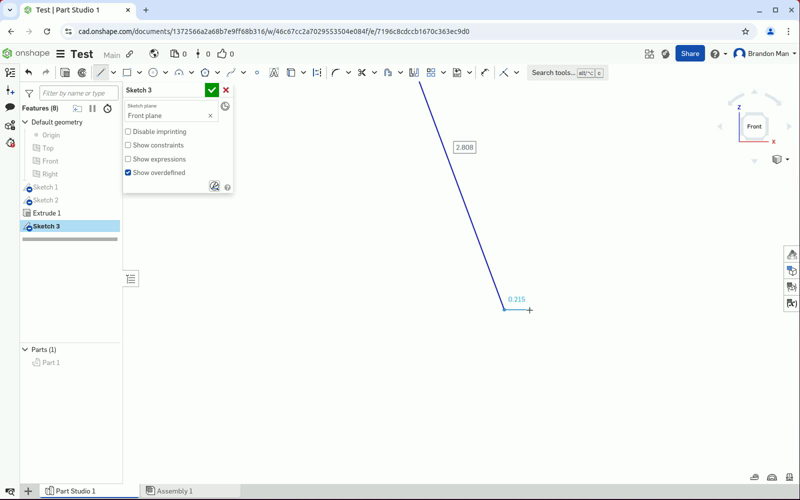
scroll(6)
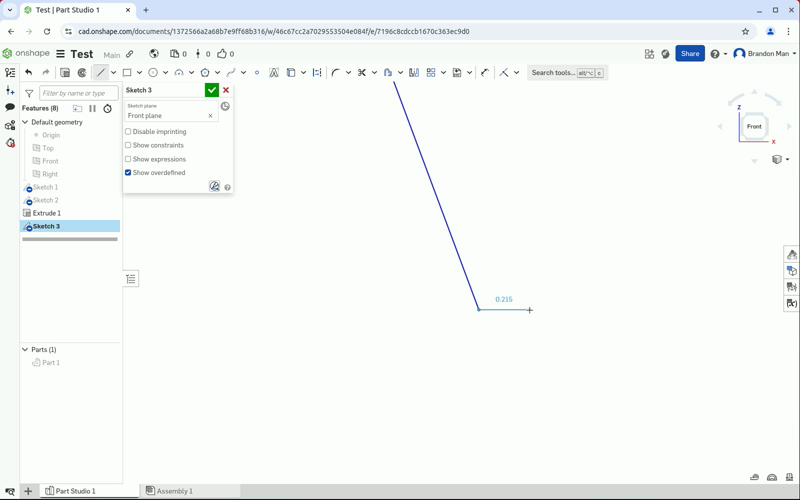
click(529, 309)
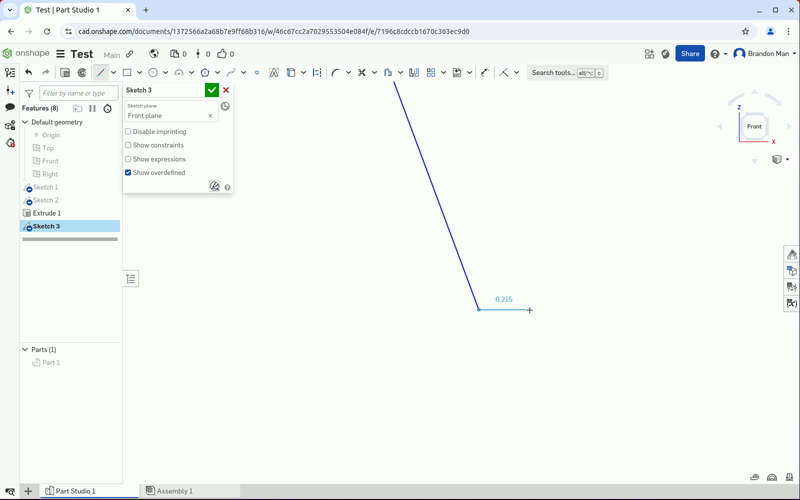
scroll(-6)
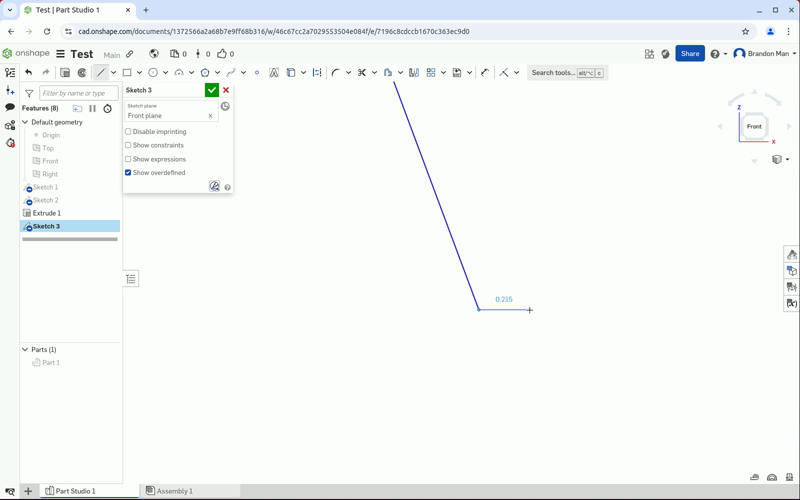
scroll(-6)
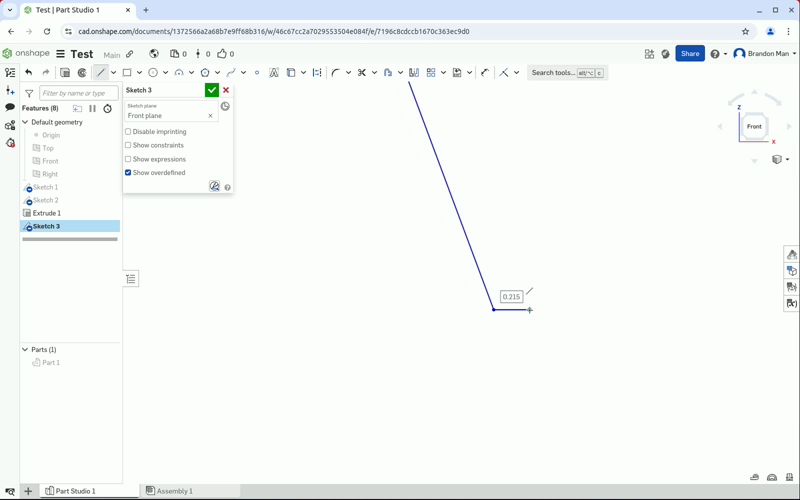
scroll(-6)
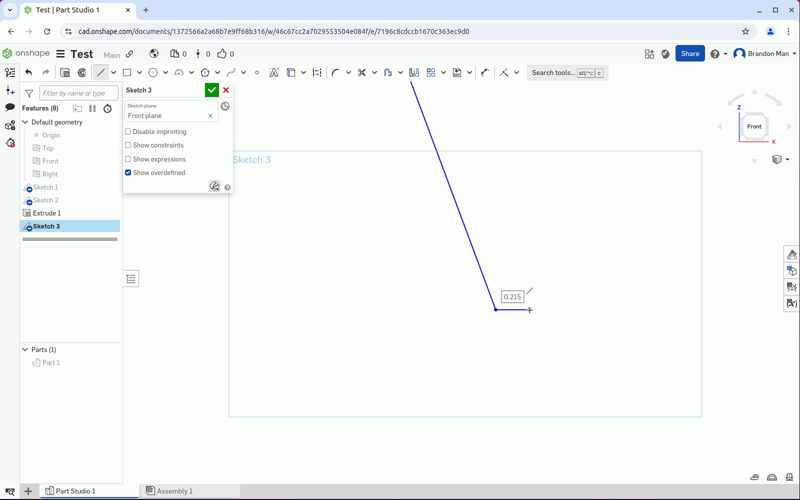
scroll(-6)
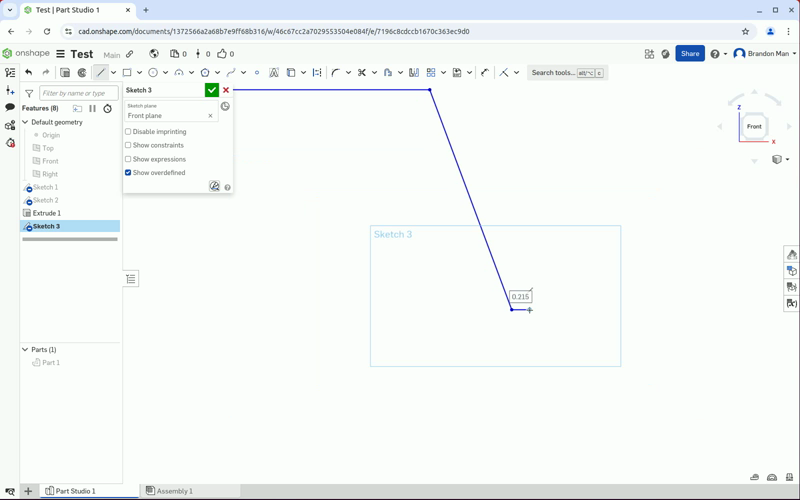
scroll(-6)
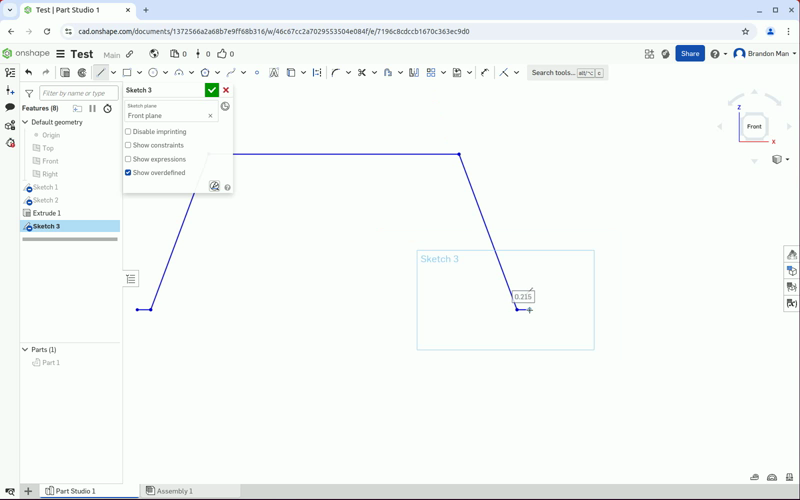
scroll(-6)
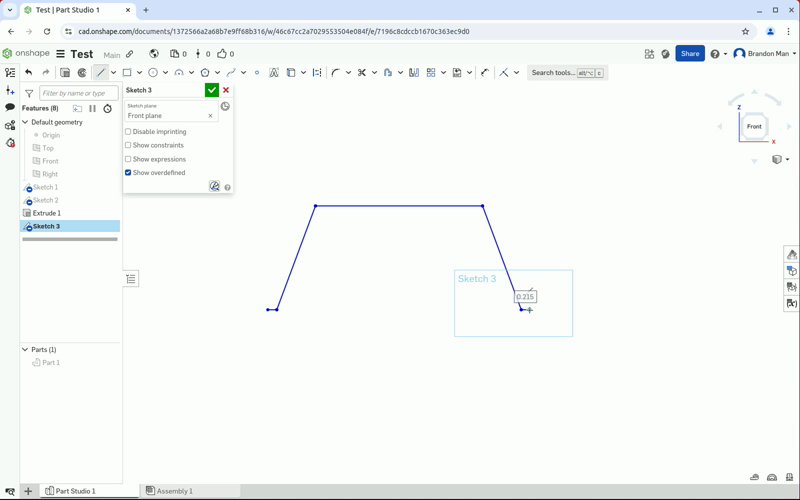
scroll(-6)
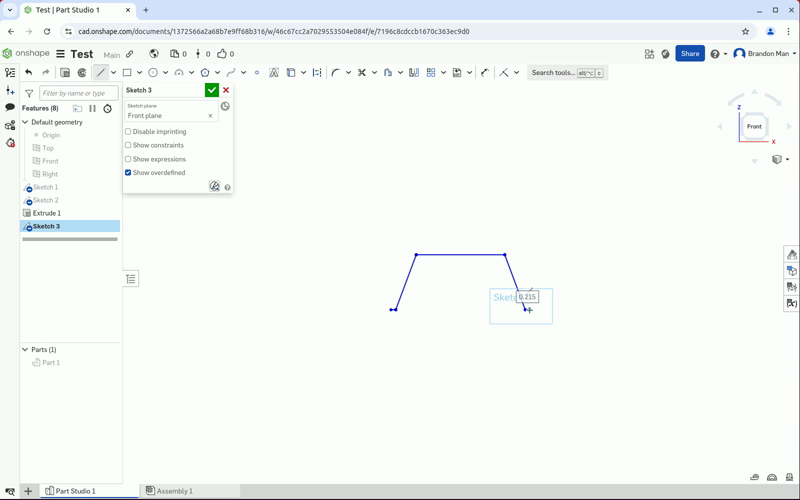
key_up(shift)
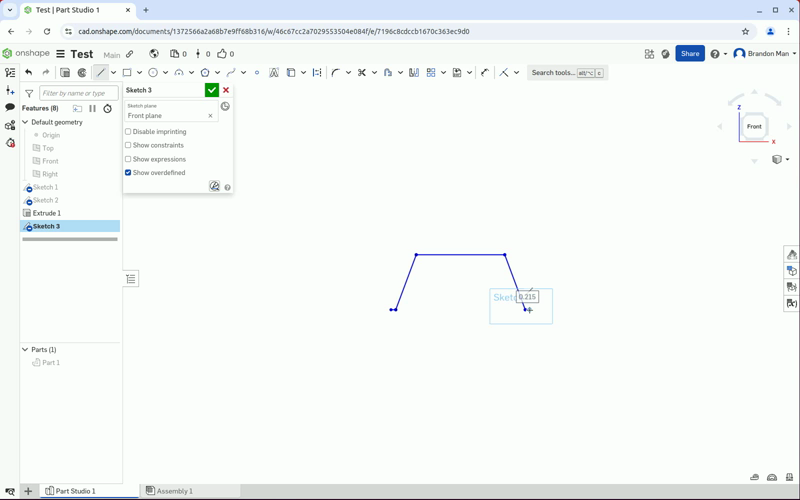
key_down(shift)
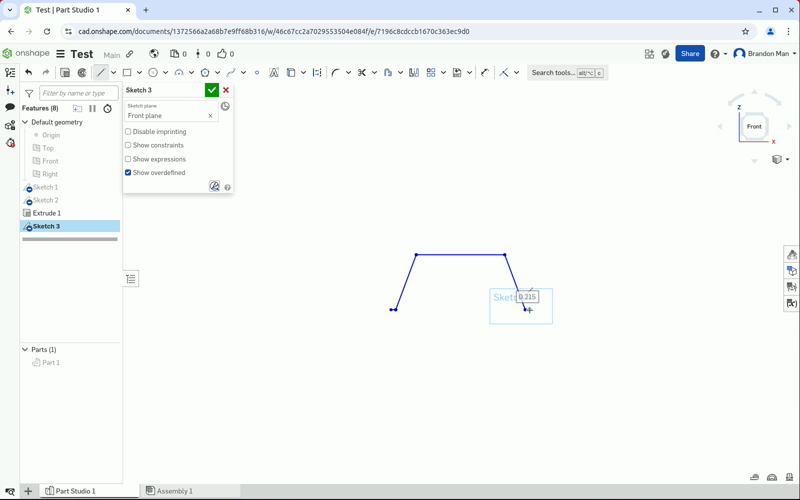
mouse_move(507, 250)
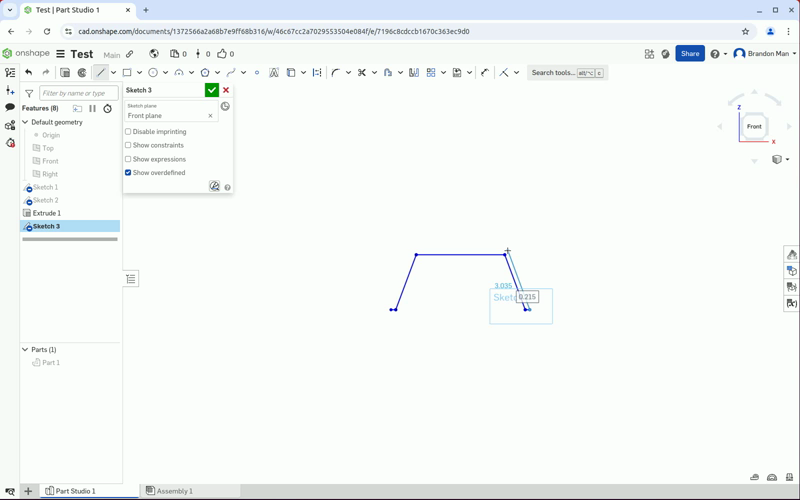
click(507, 250)
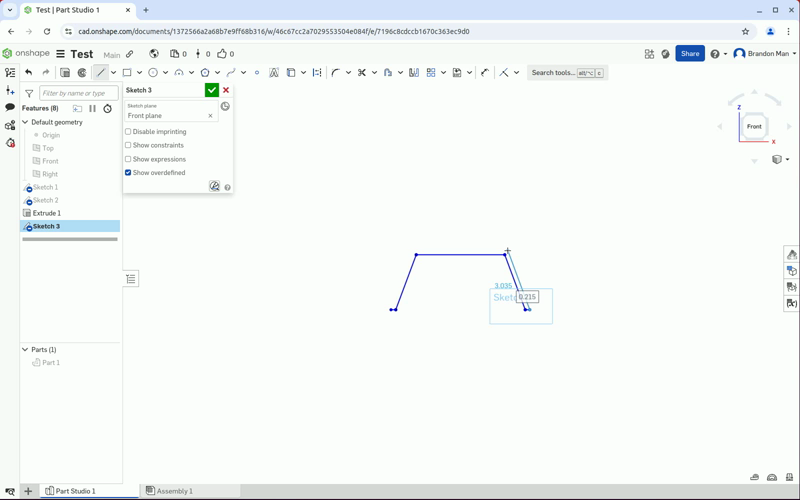
key_up(shift)
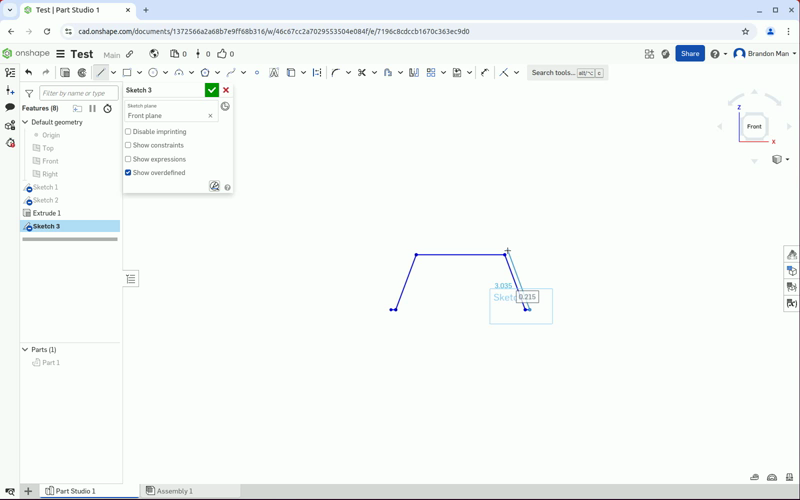
key_down(shift)
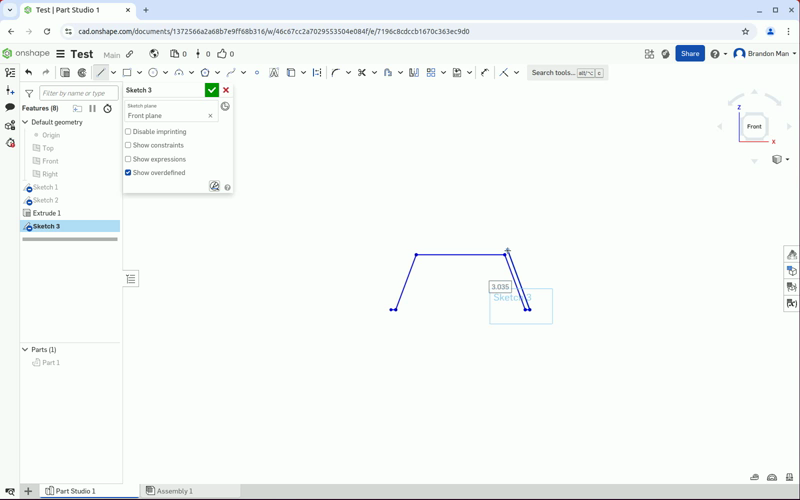
mouse_move(413, 250)
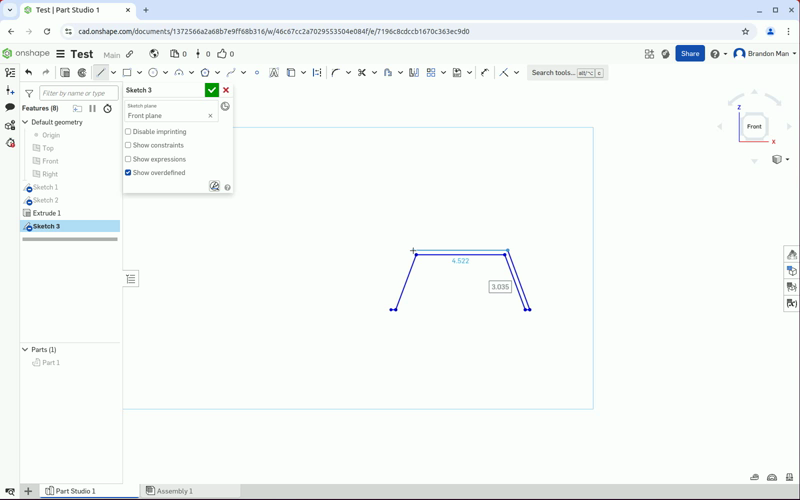
click(413, 250)
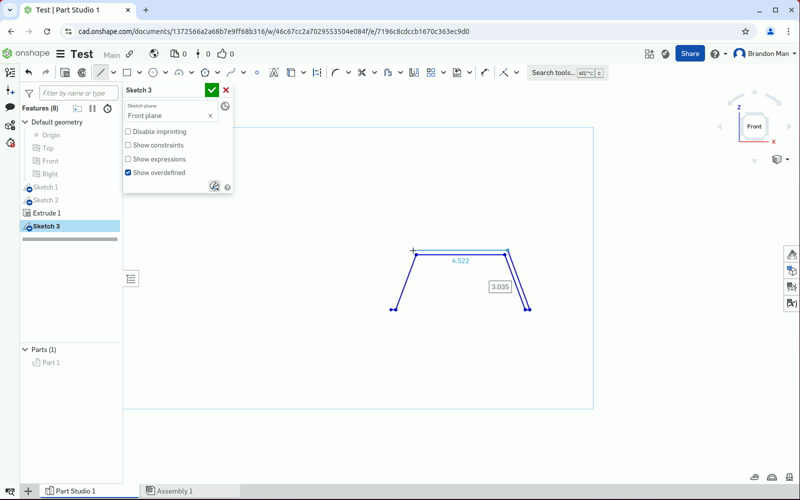
key_up(shift)
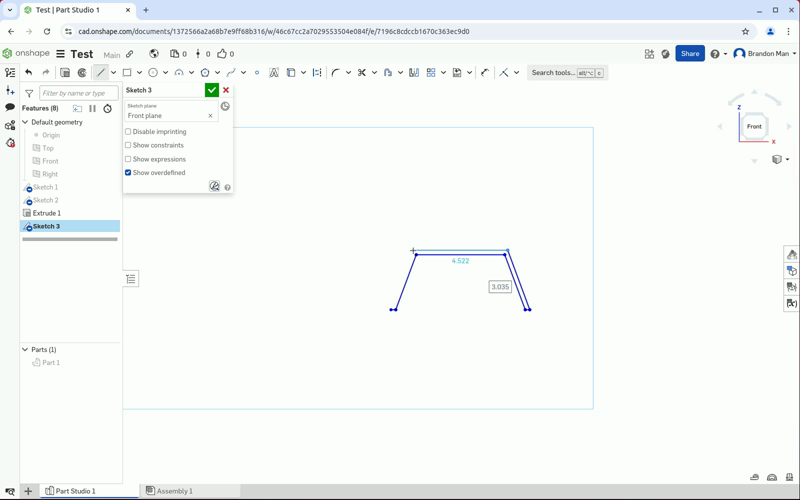
key_down(shift)
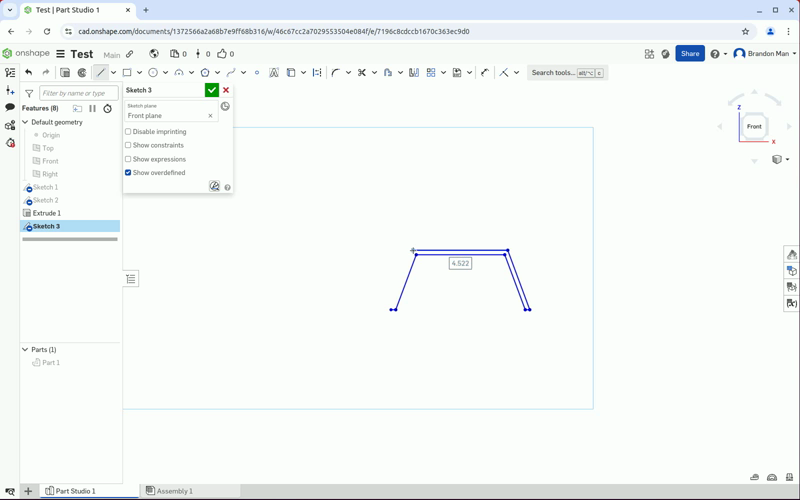
mouse_move(391, 309)
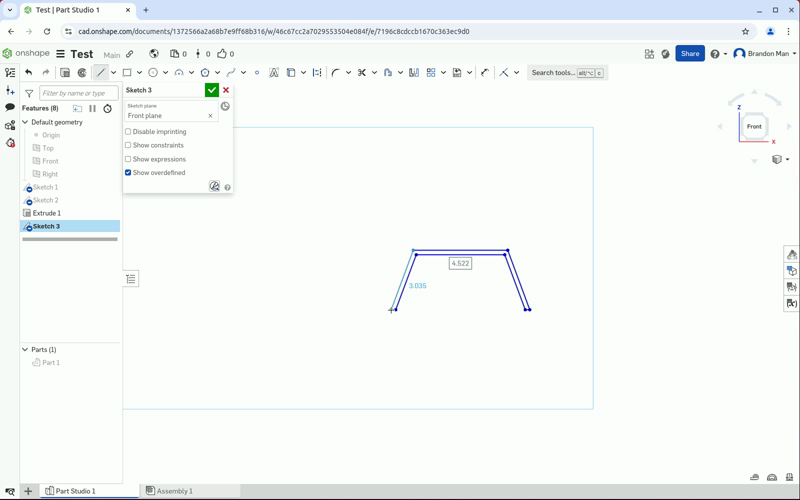
scroll(6)
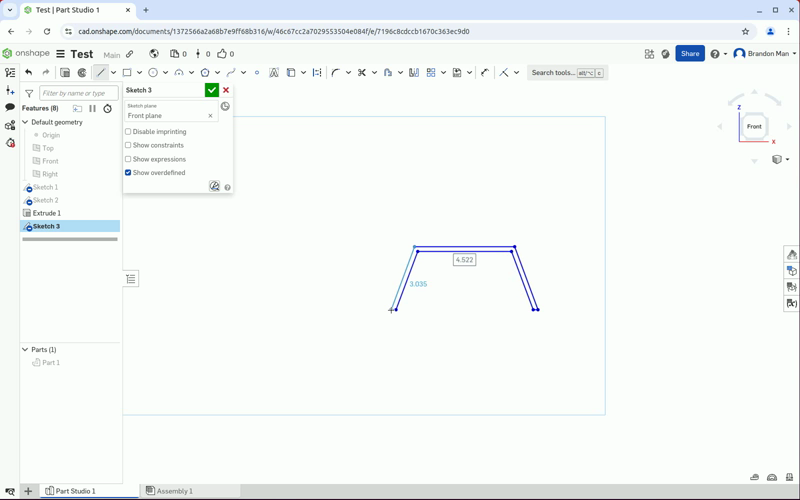
scroll(6)
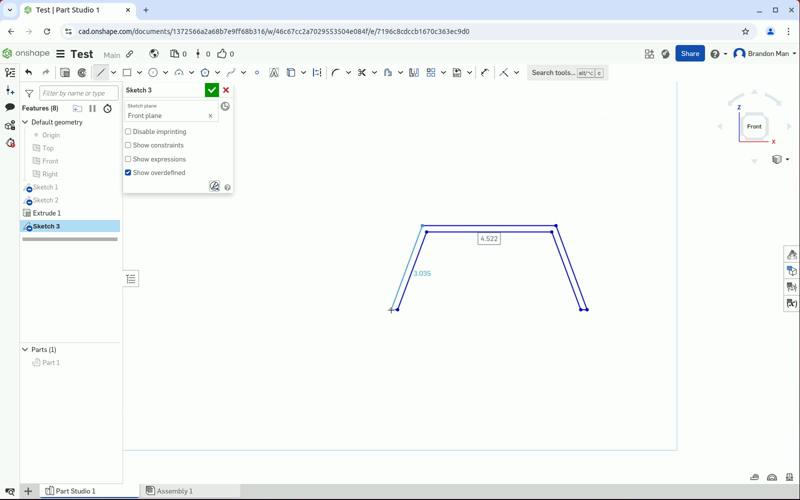
scroll(6)
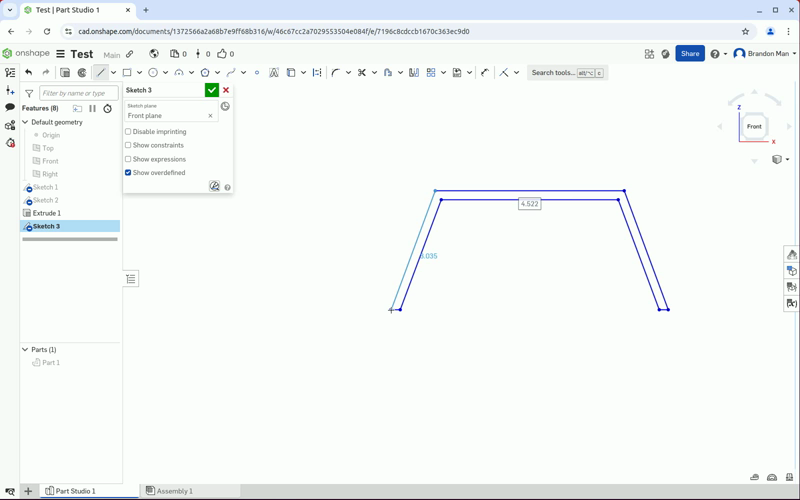
scroll(6)
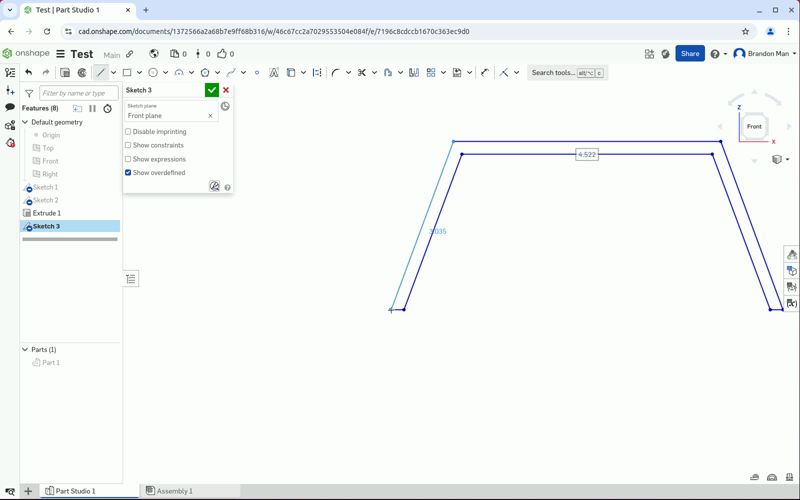
scroll(6)
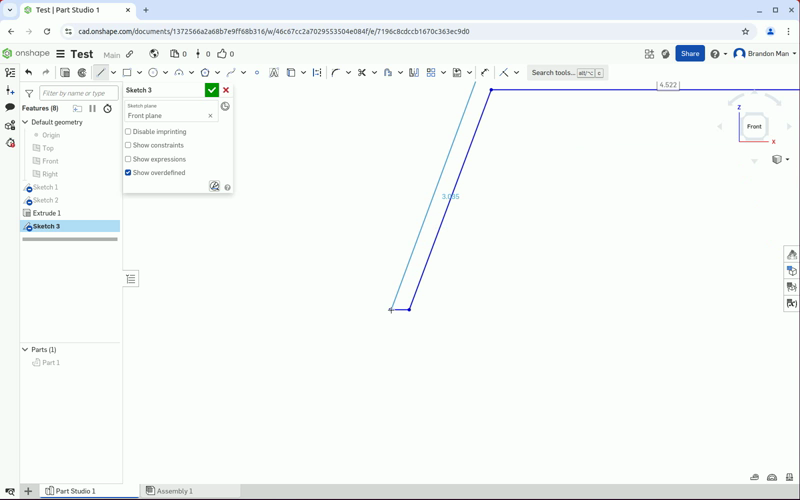
scroll(6)
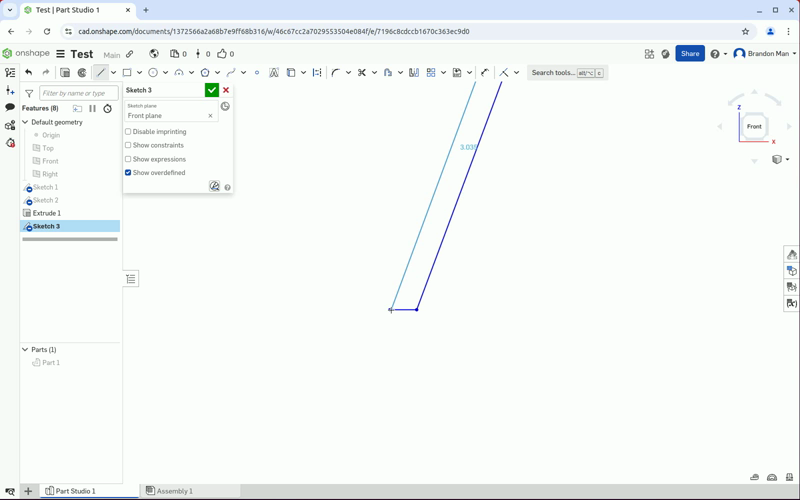
scroll(6)
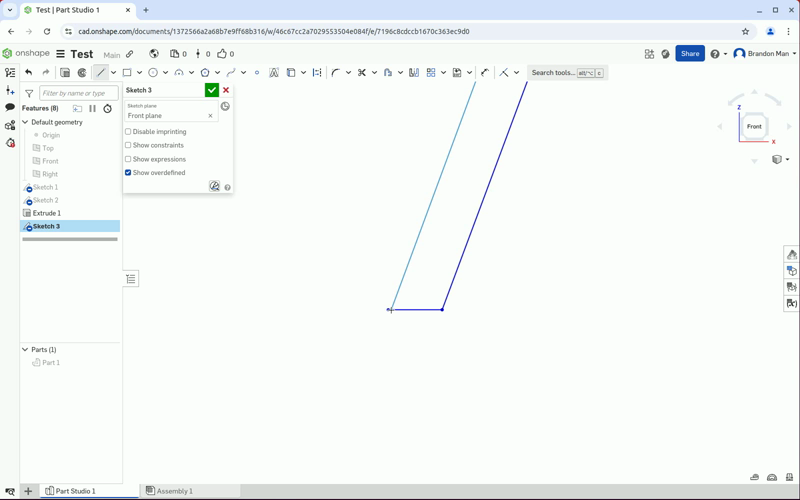
key_up(shift)
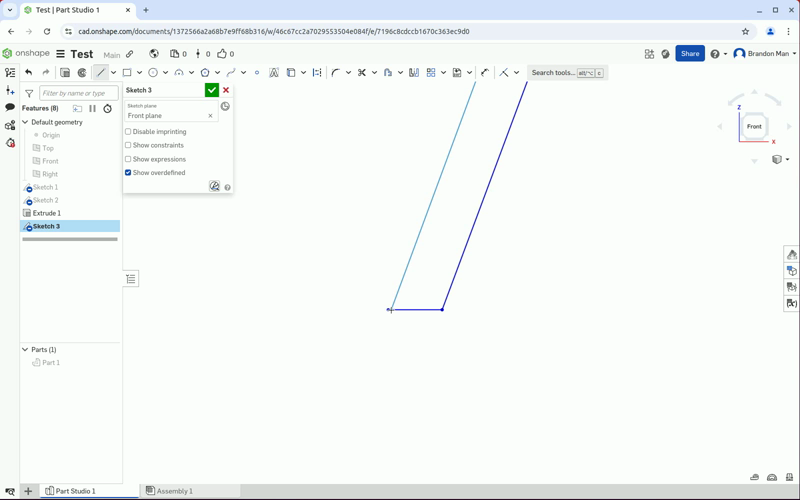
click(391, 309)
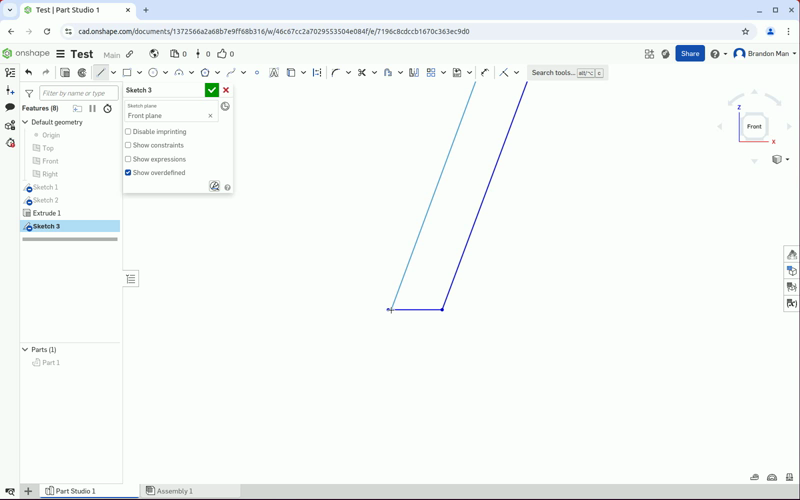
scroll(-6)
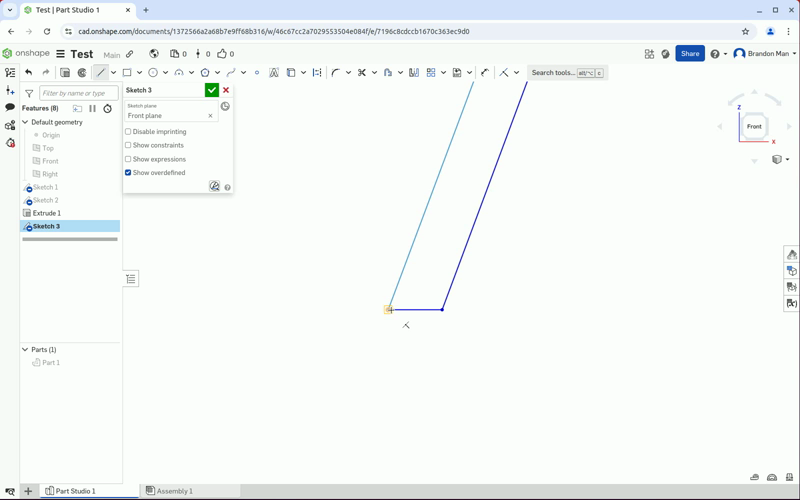
scroll(-6)
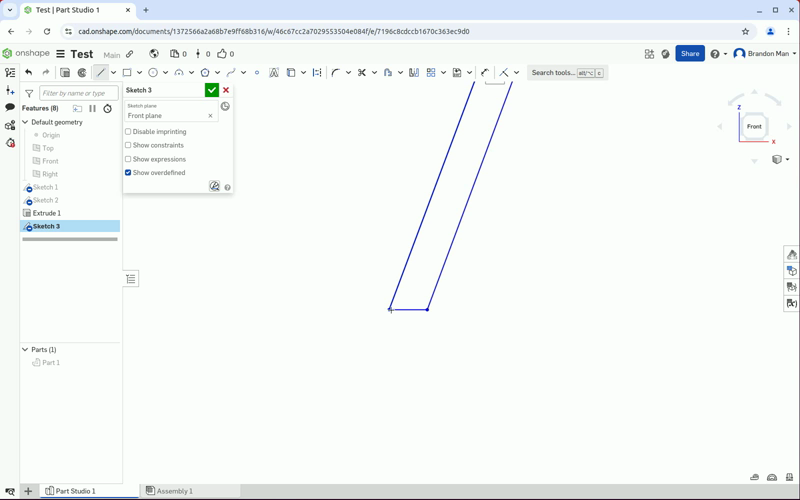
scroll(-6)
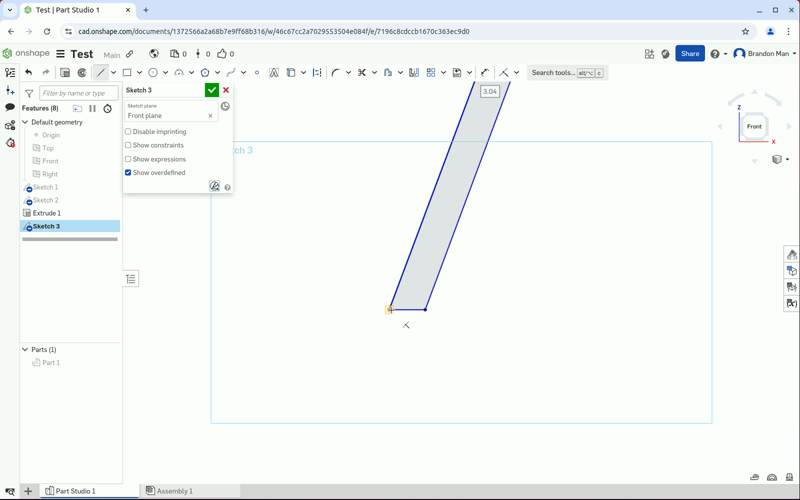
scroll(-6)
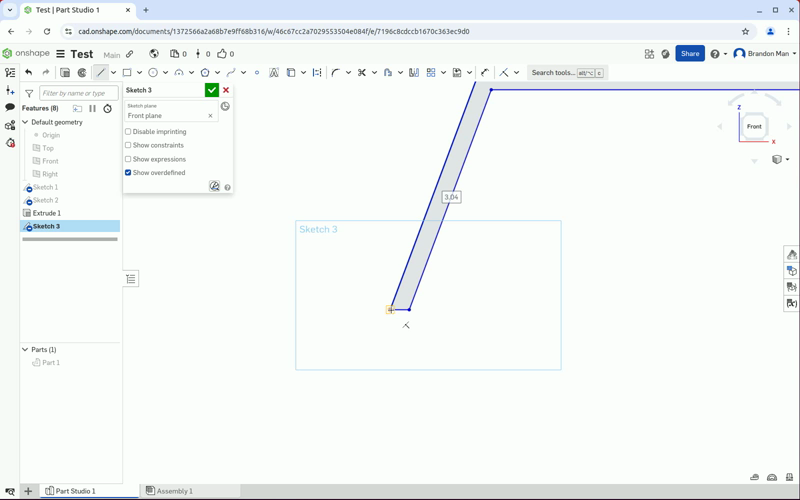
scroll(-6)
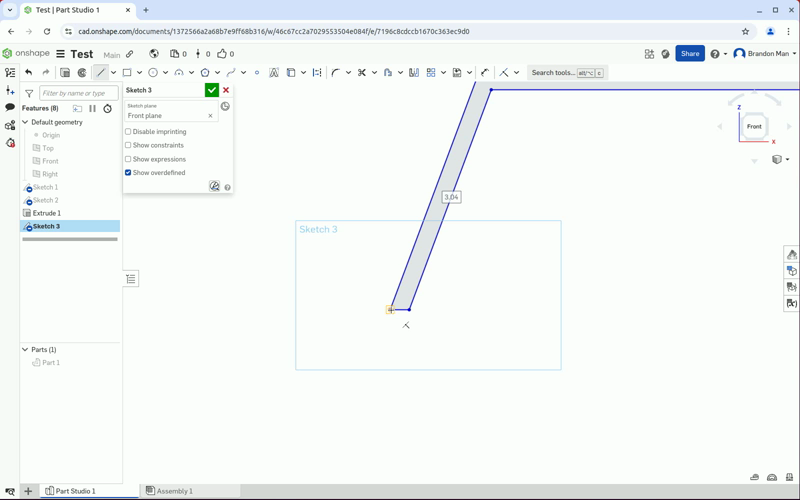
scroll(-6)
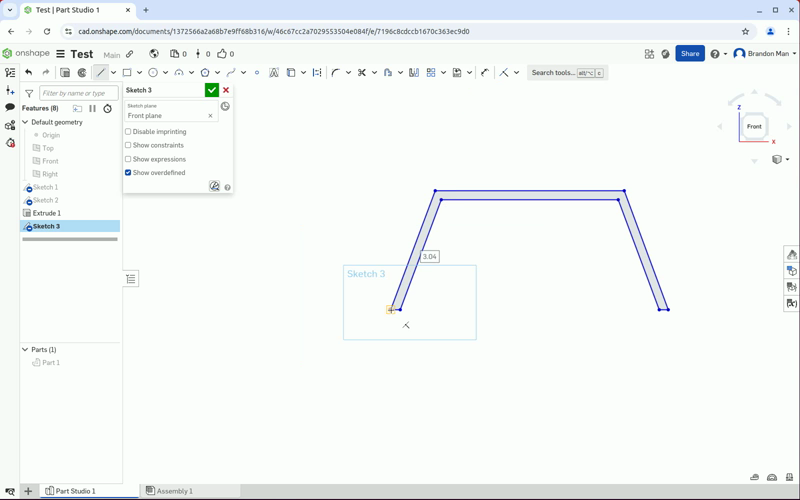
scroll(-6)
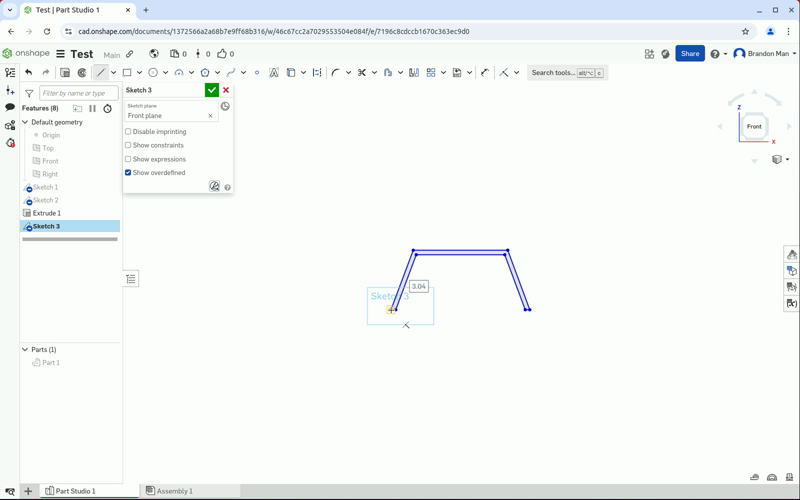
key(esc)
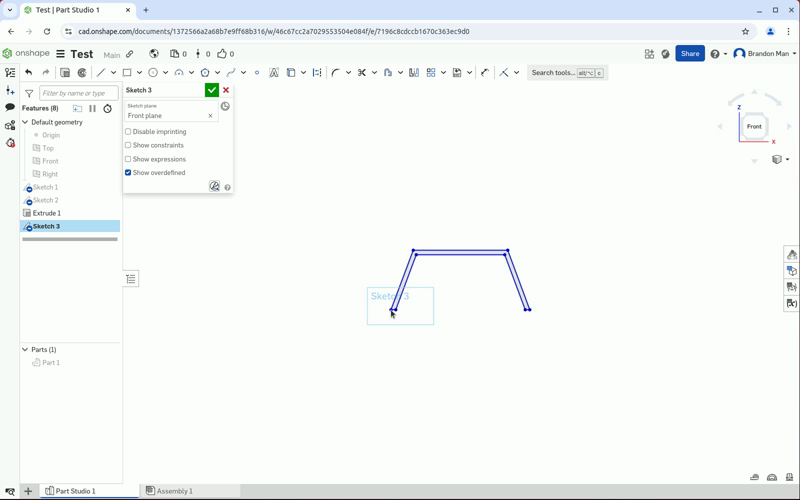
mouse_move(403, 282)
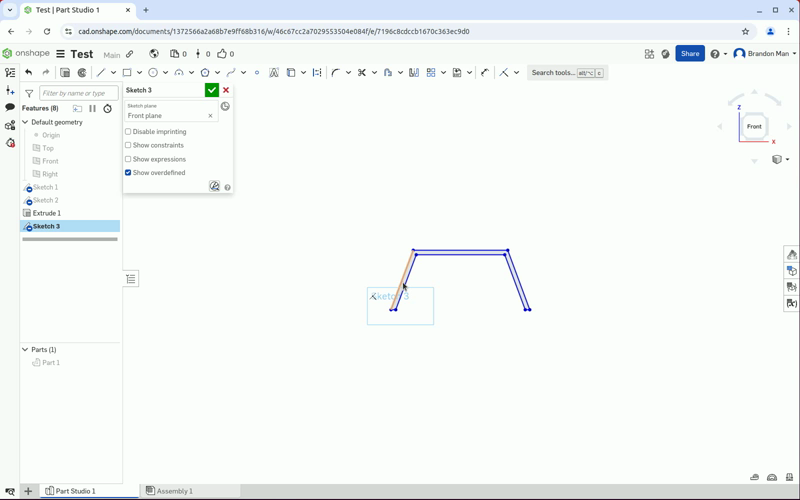
scroll(6)
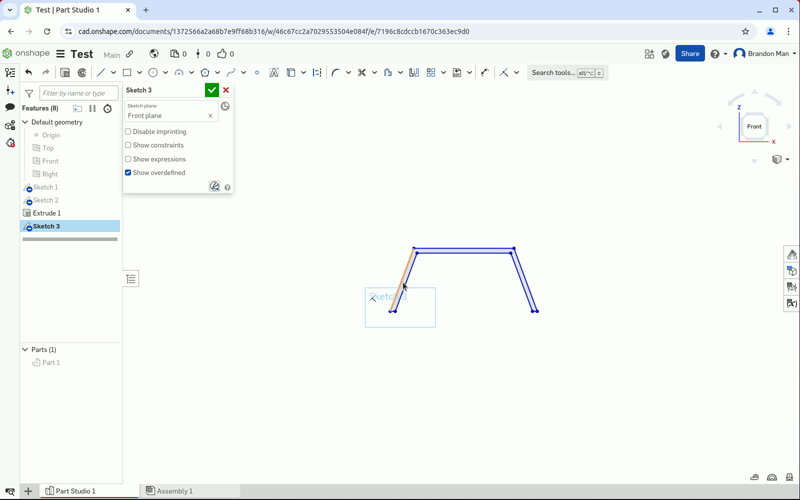
scroll(6)
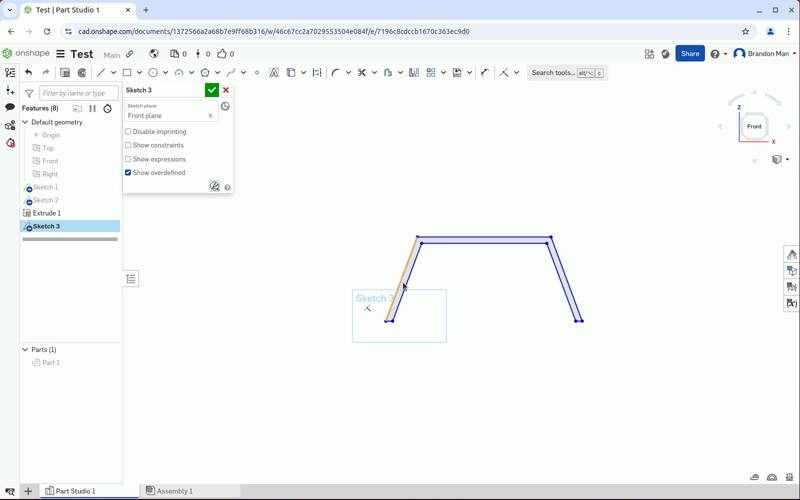
scroll(6)
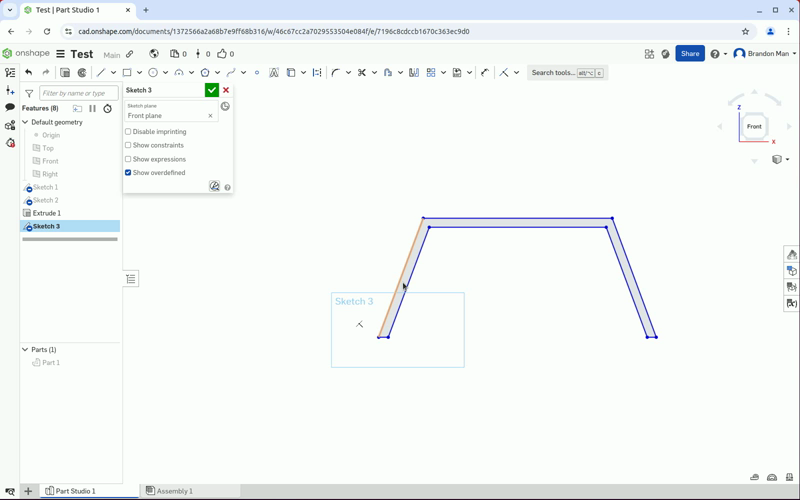
scroll(6)
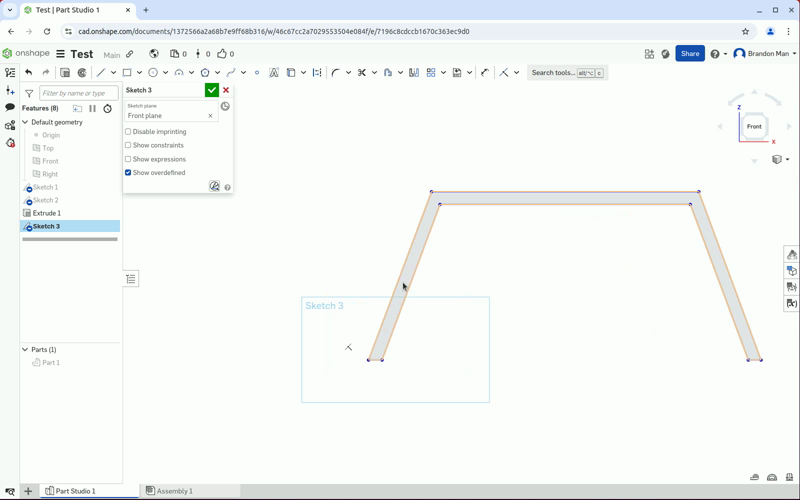
scroll(6)
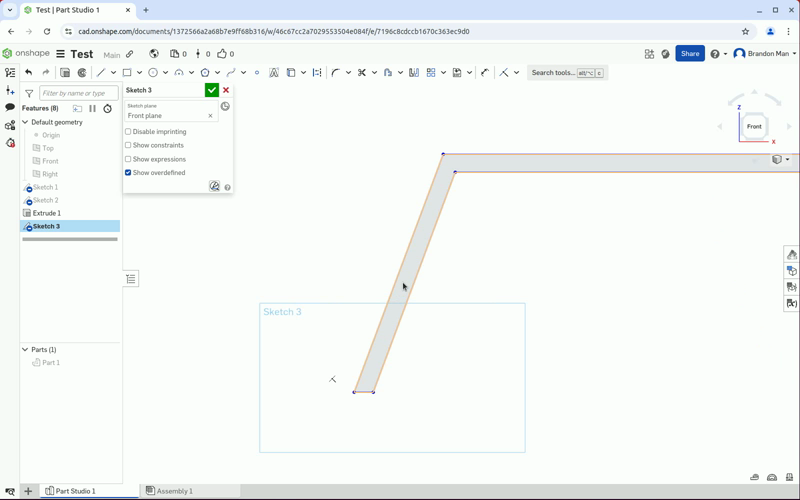
scroll(6)
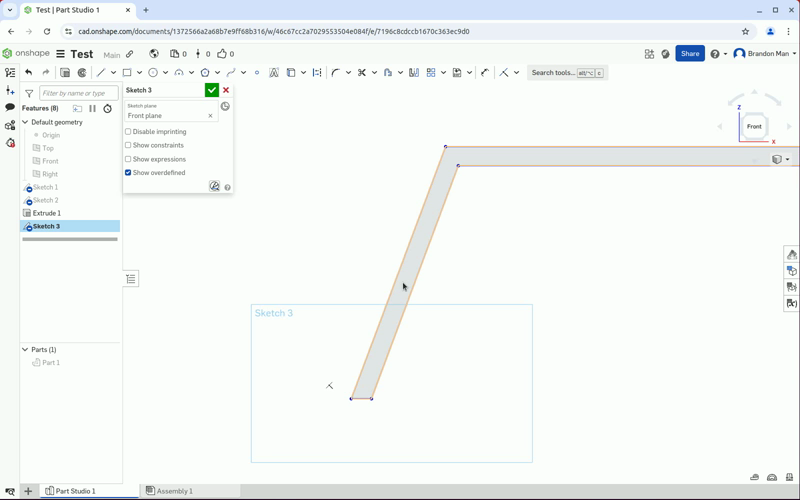
scroll(6)
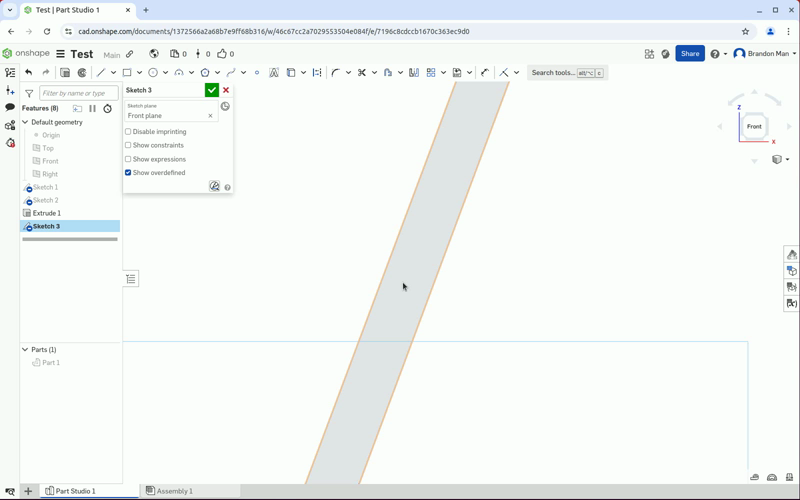
click(403, 282)
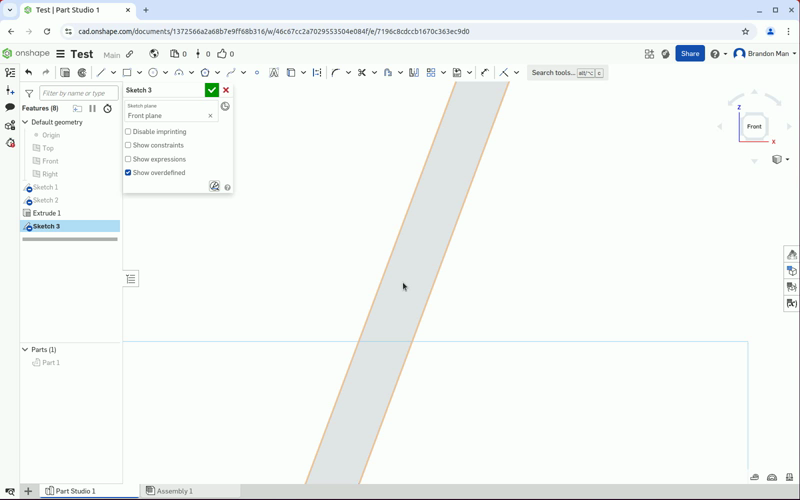
scroll(-6)
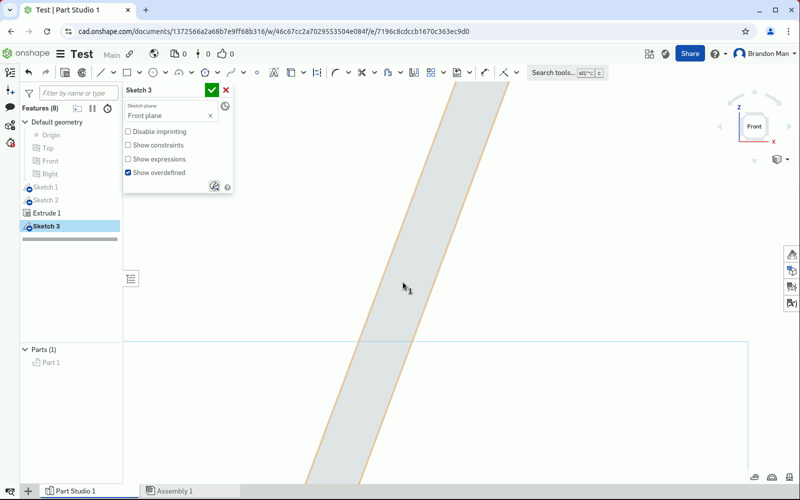
scroll(-6)
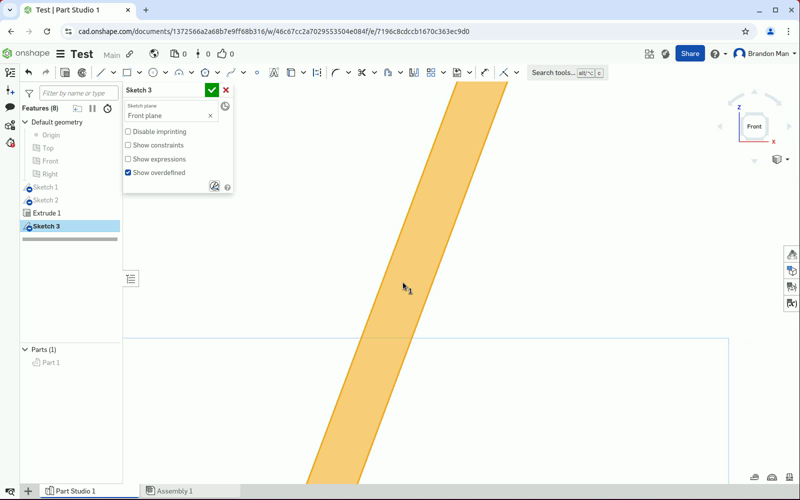
scroll(-6)
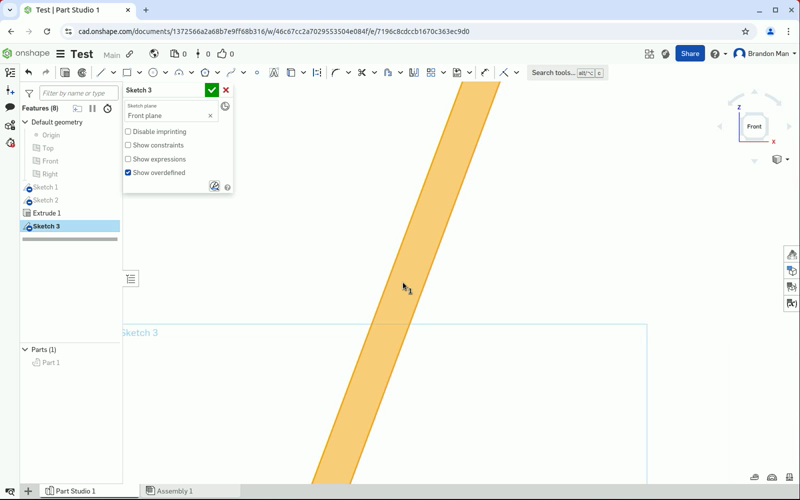
scroll(-6)
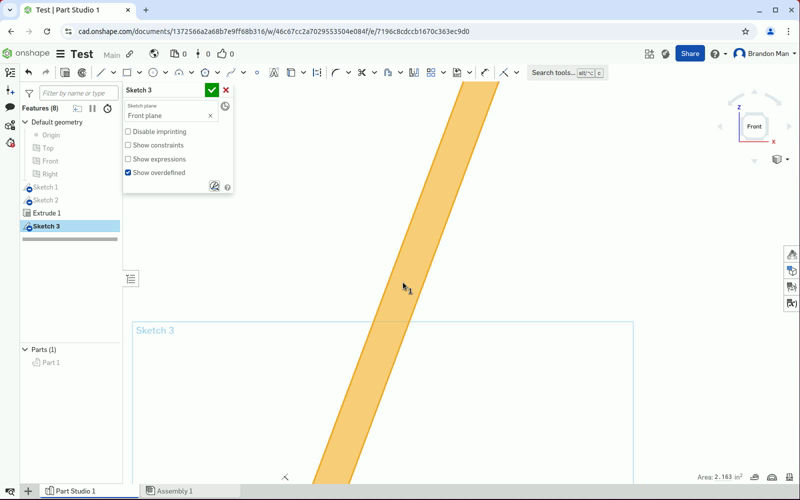
scroll(-6)
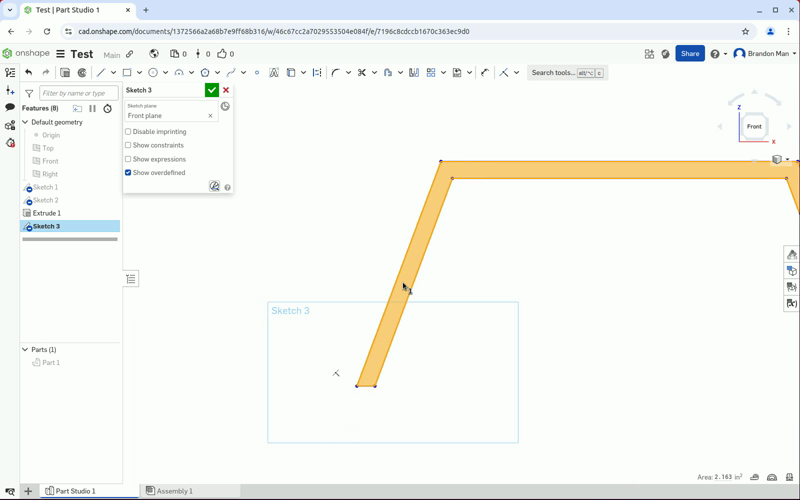
scroll(-6)
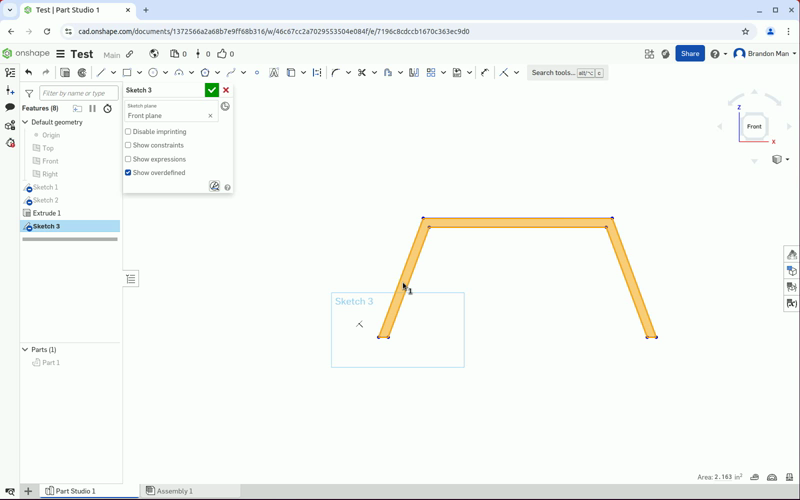
scroll(-6)
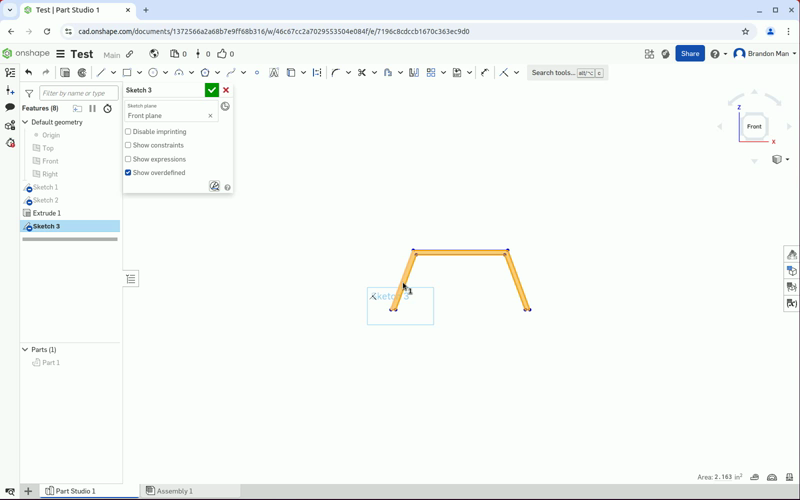
mouse_move(73, 352)
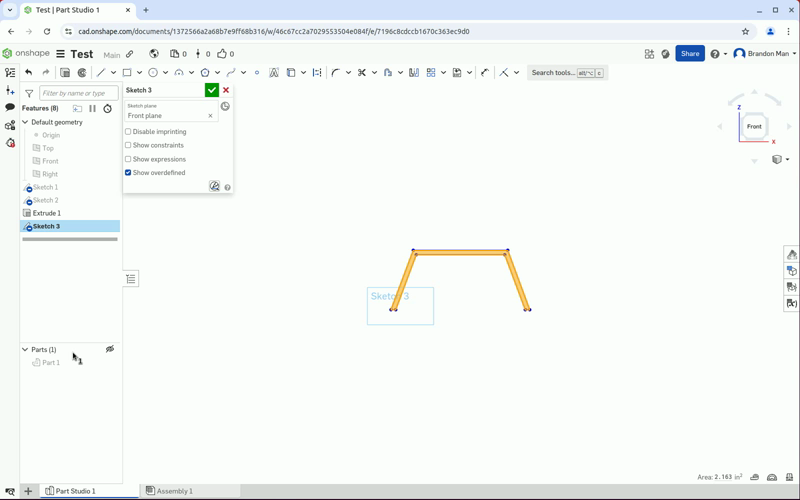
key(shift+y)
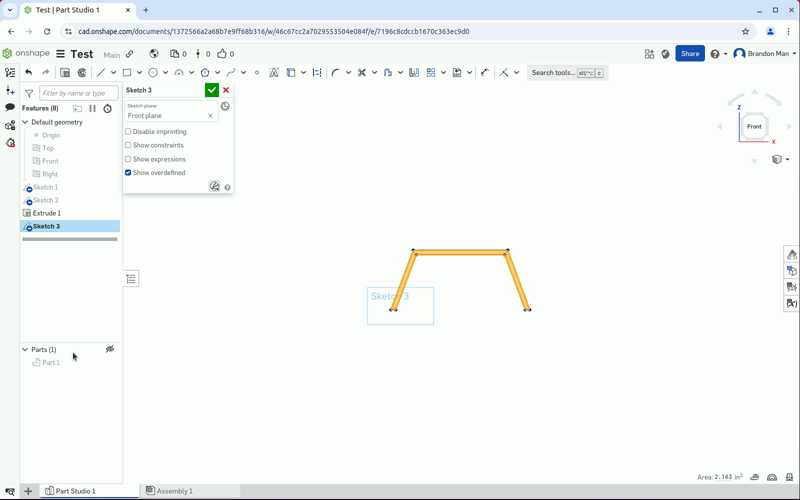
key(shift+e)
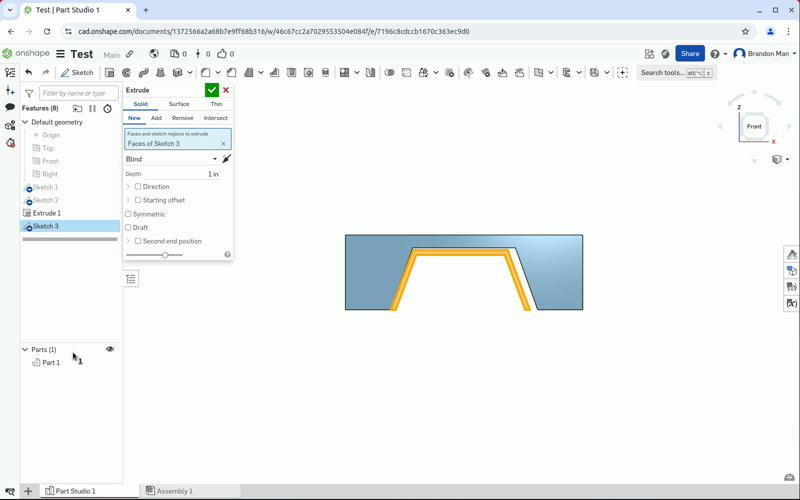
mouse_move(143, 106)
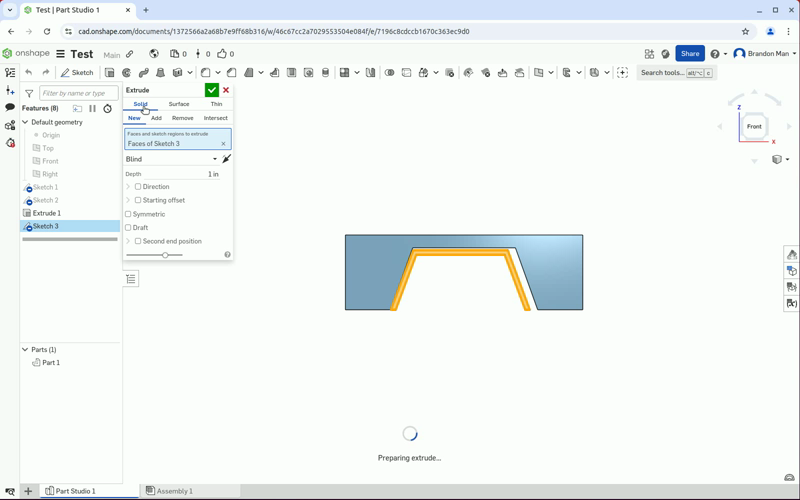
click(143, 106)
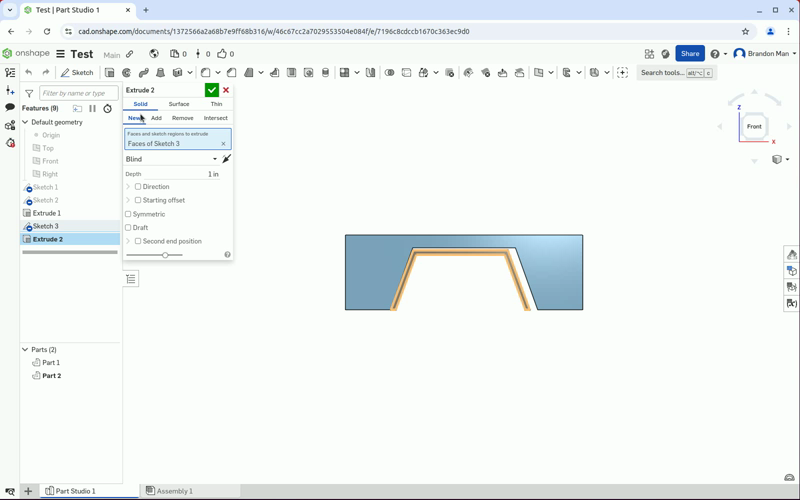
mouse_move(137, 120)
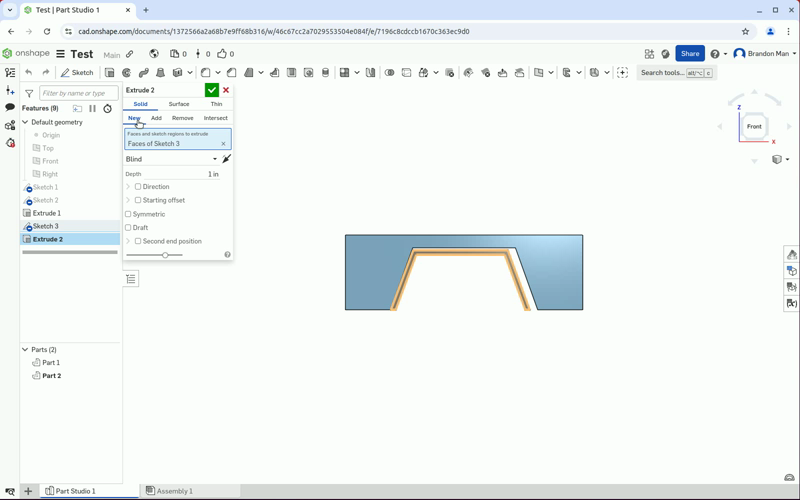
click(137, 120)
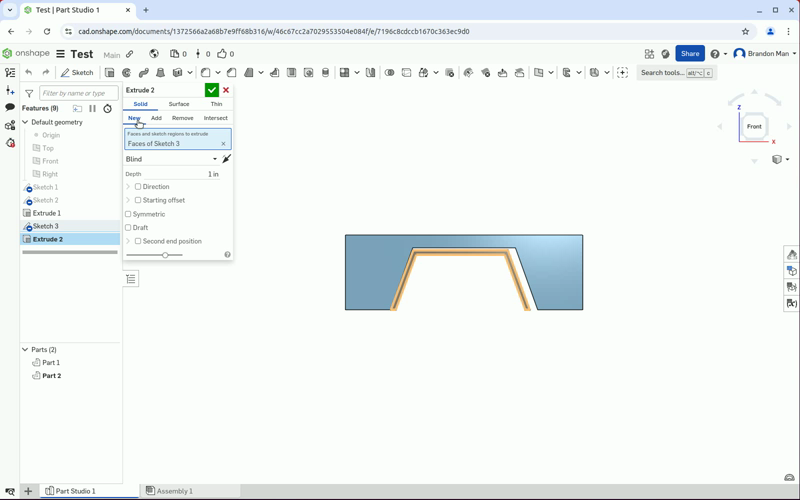
key(tab, 4)
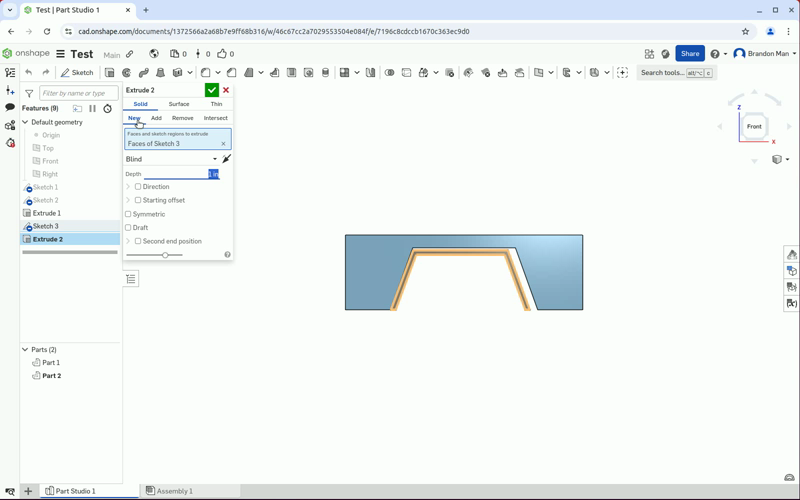
text(0.178)
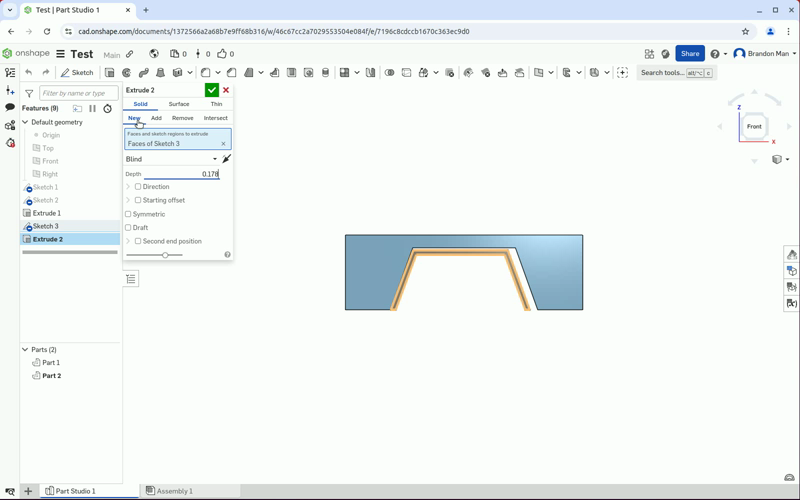
key(enter)
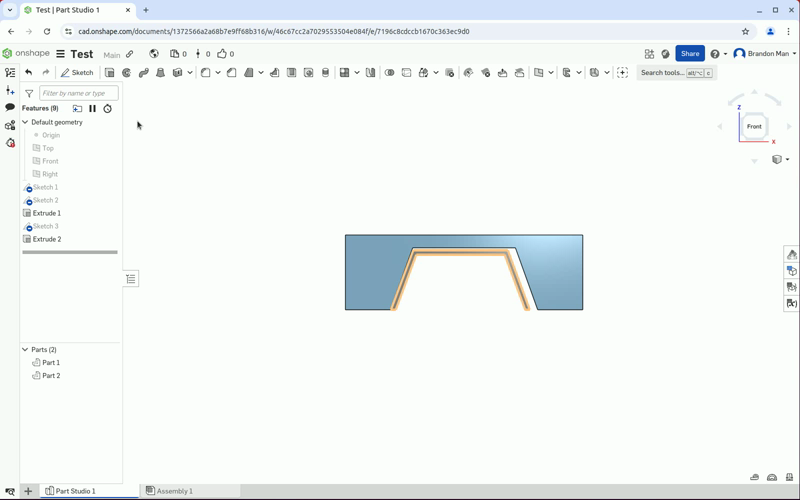
key(shift+h)
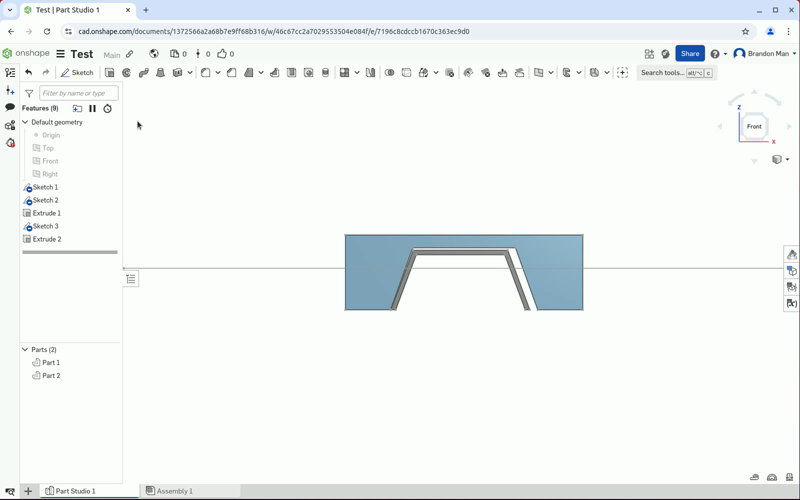
key(shift+h)
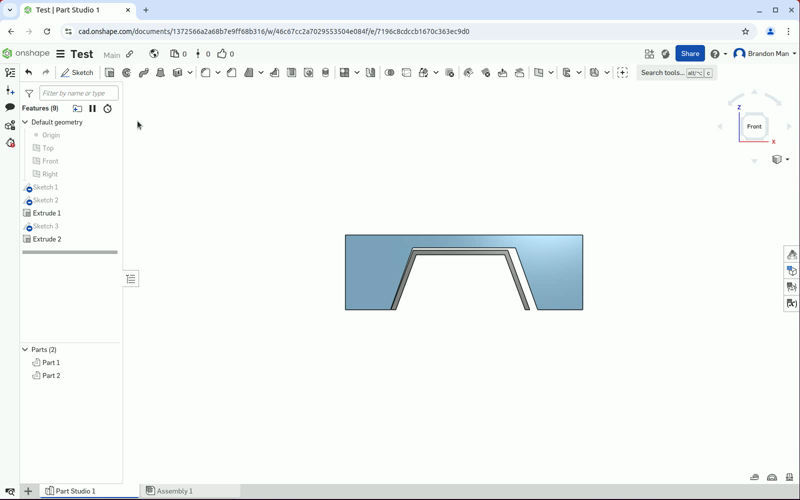
mouse_move(73, 189)
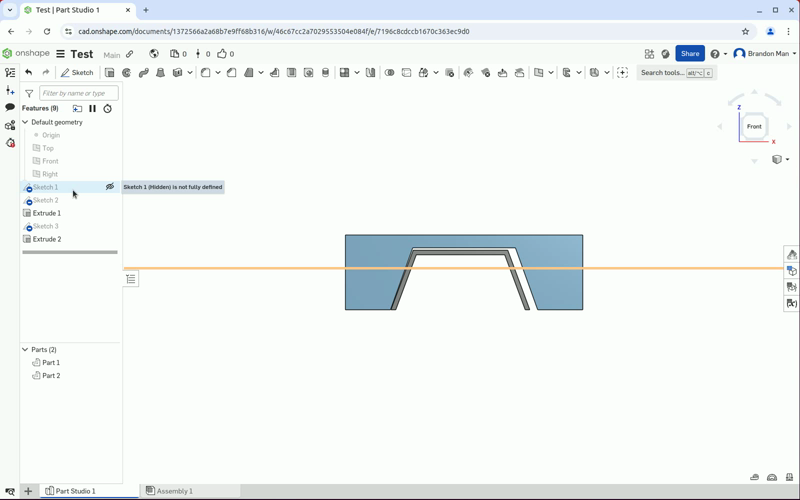
click(73, 189)
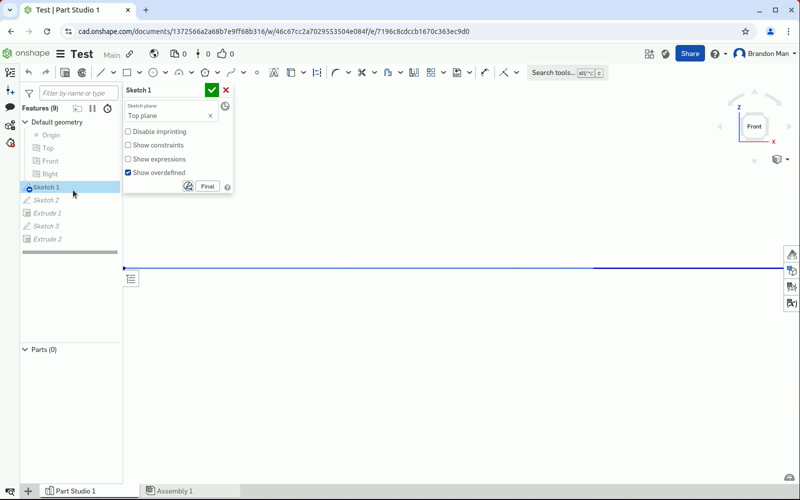
mouse_move(229, 92)
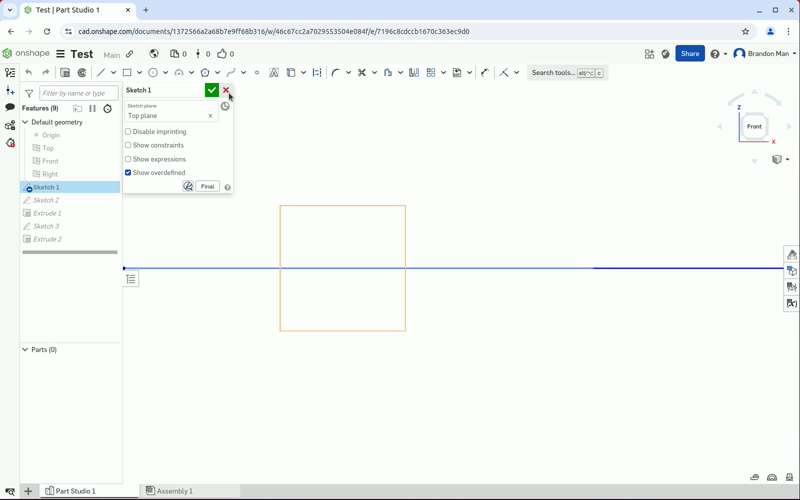
click(229, 92)
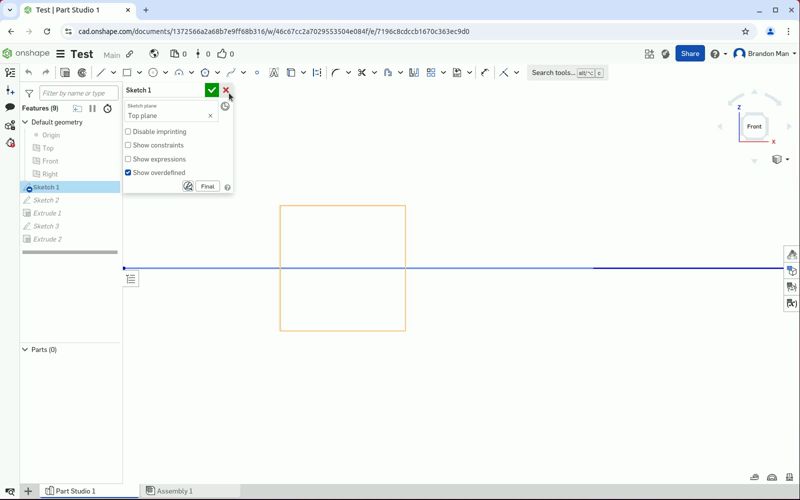
key(shift+s)
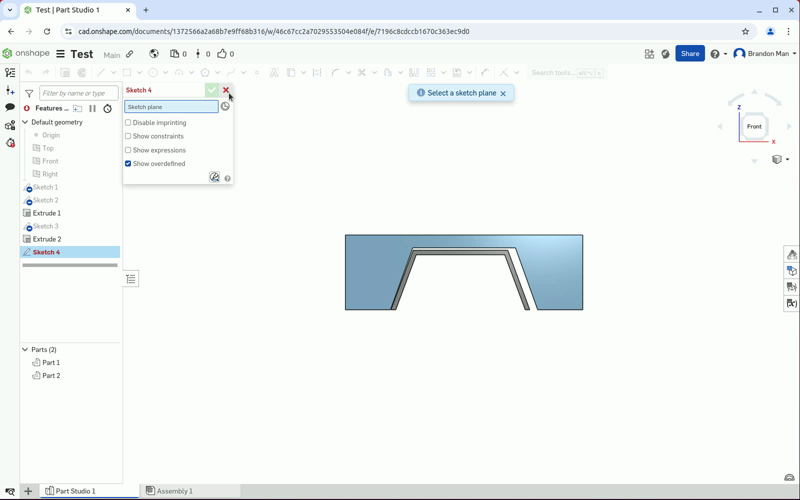
mouse_move(73, 163)
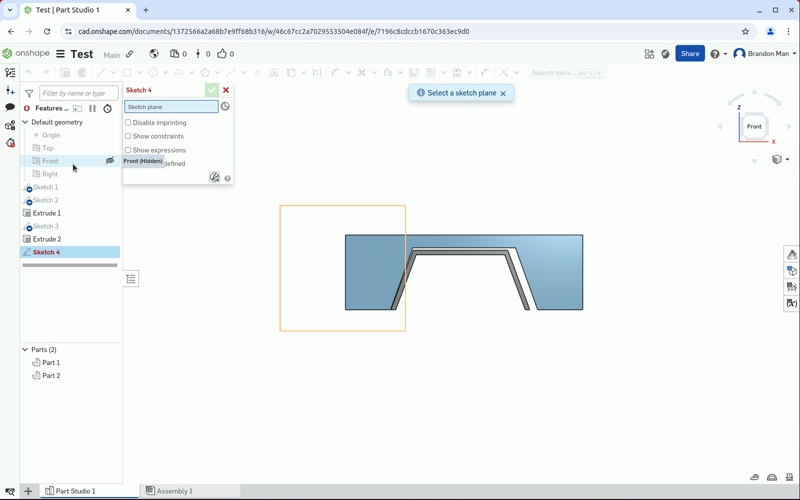
click(73, 163)
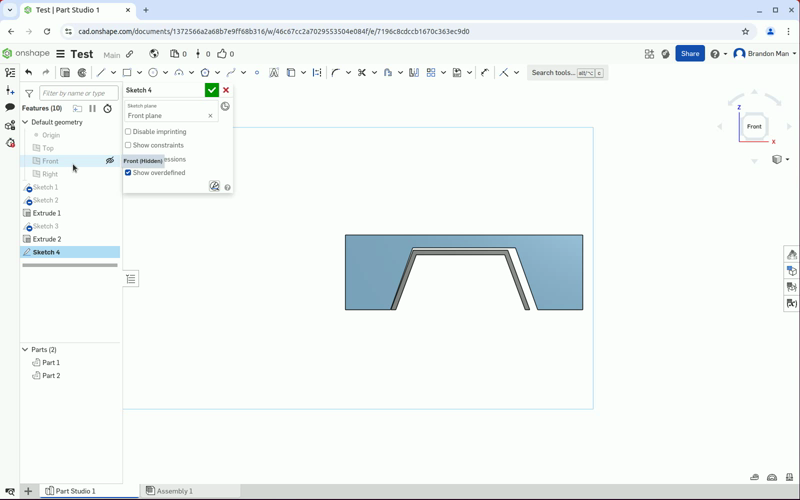
mouse_move(73, 352)
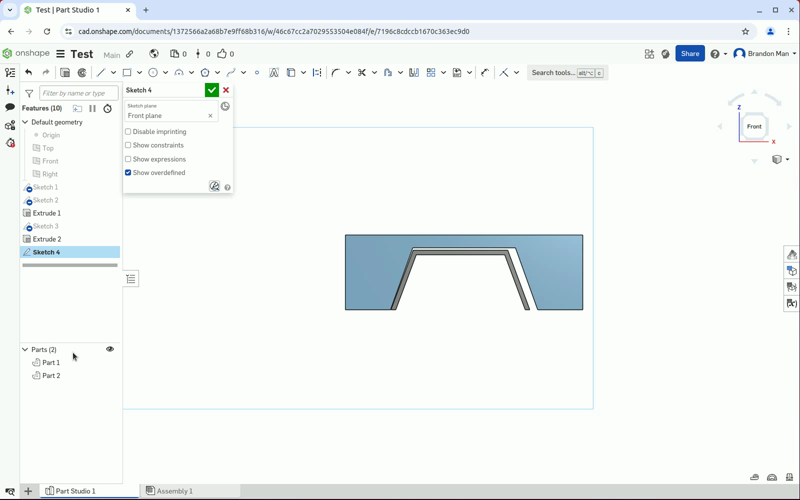
key(y)
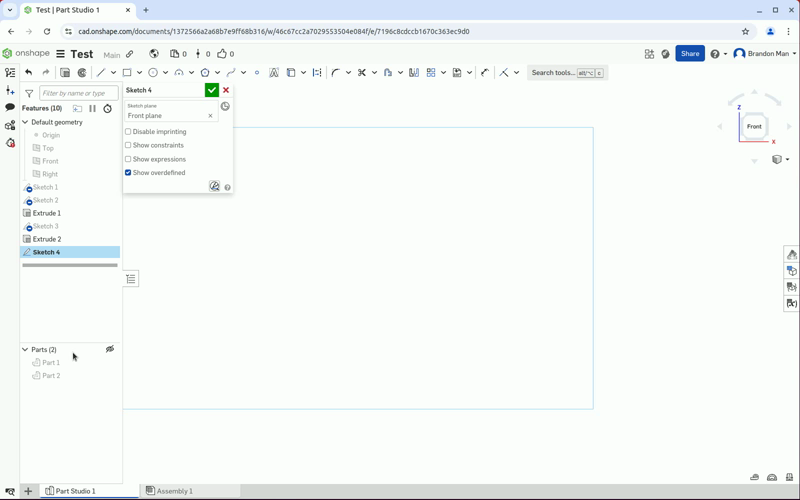
key(l)
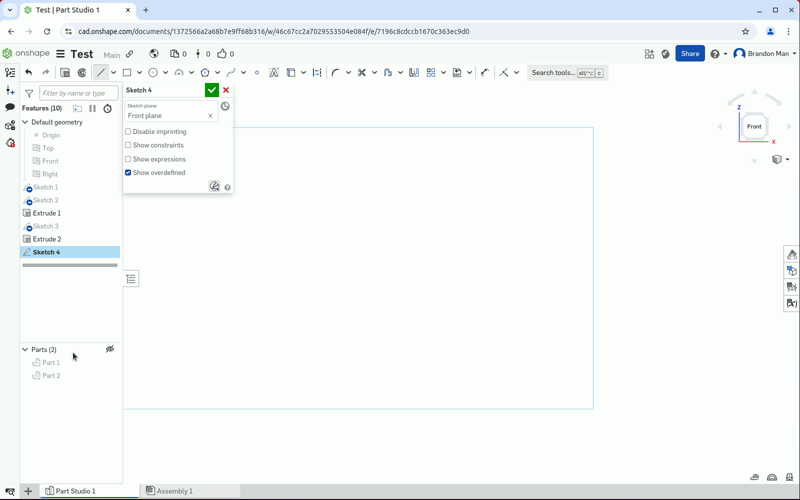
key_down(shift)
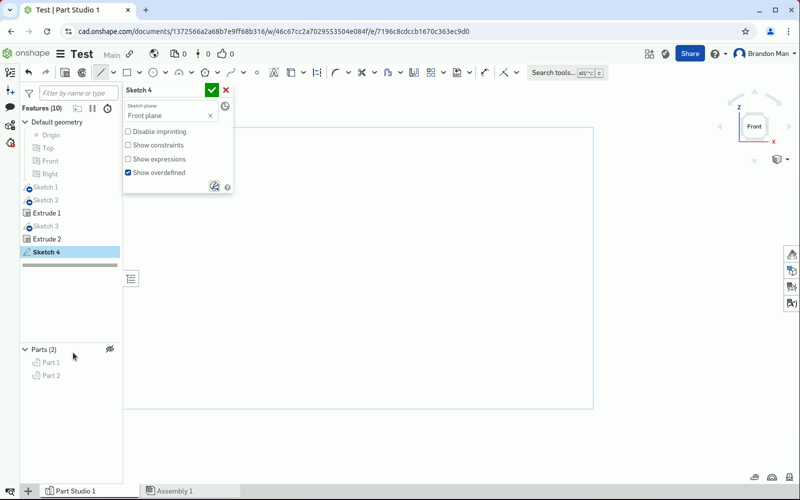
mouse_move(391, 309)
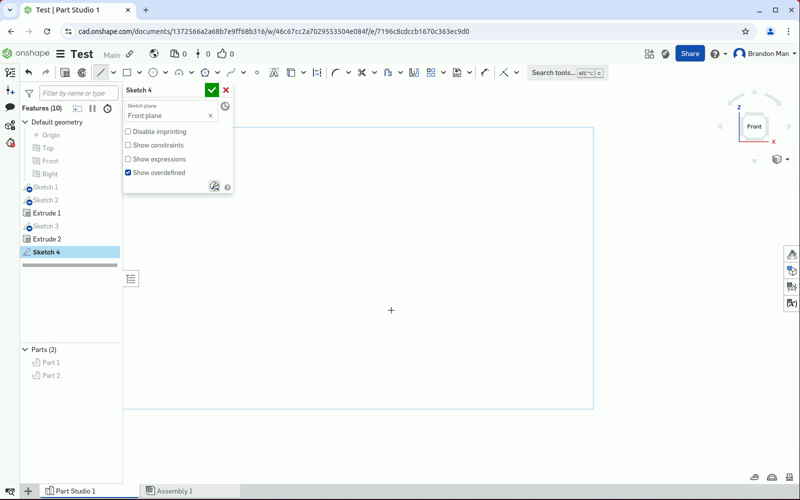
click(391, 309)
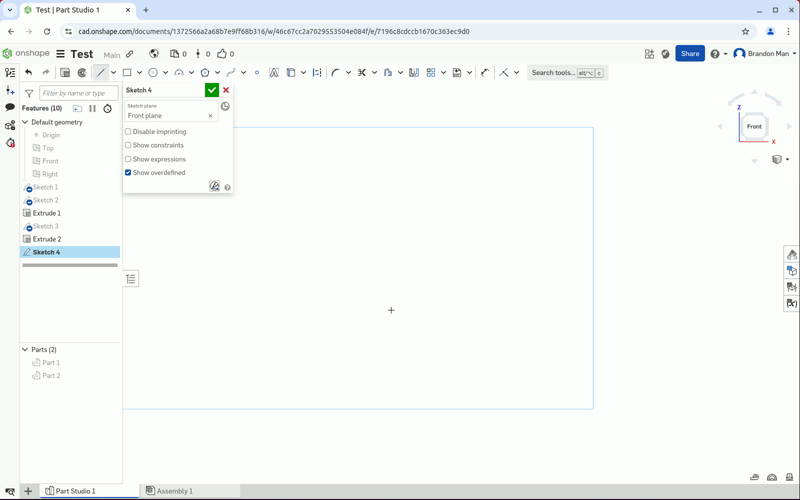
key_up(shift)
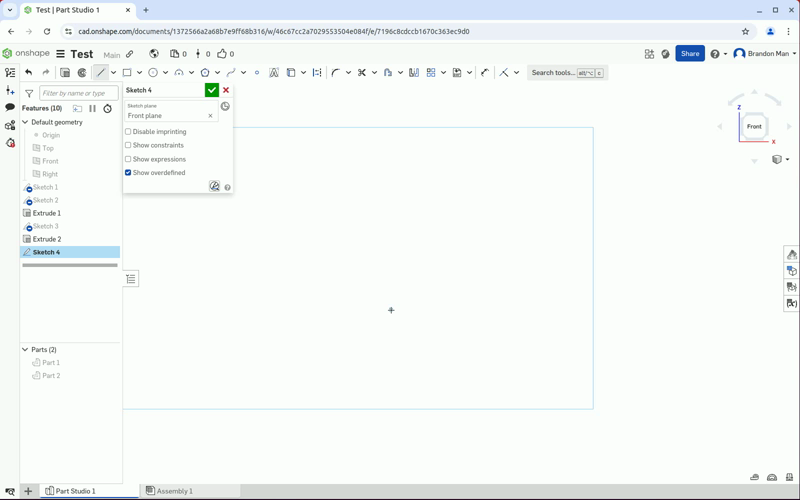
key_down(shift)
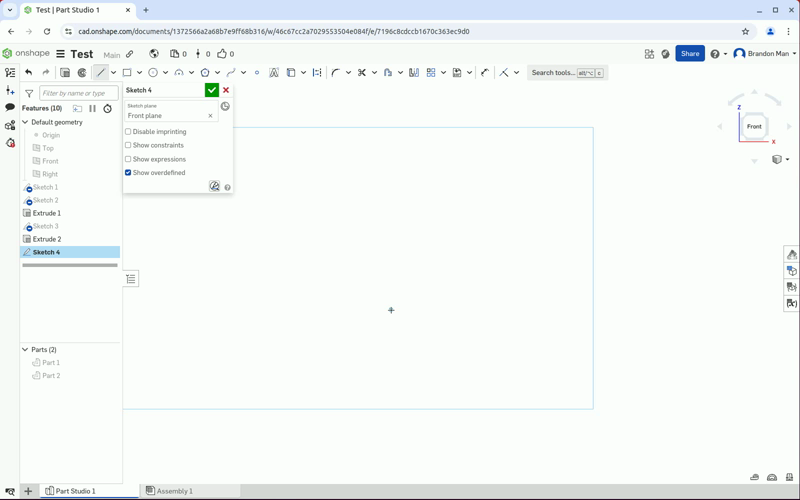
mouse_move(421, 309)
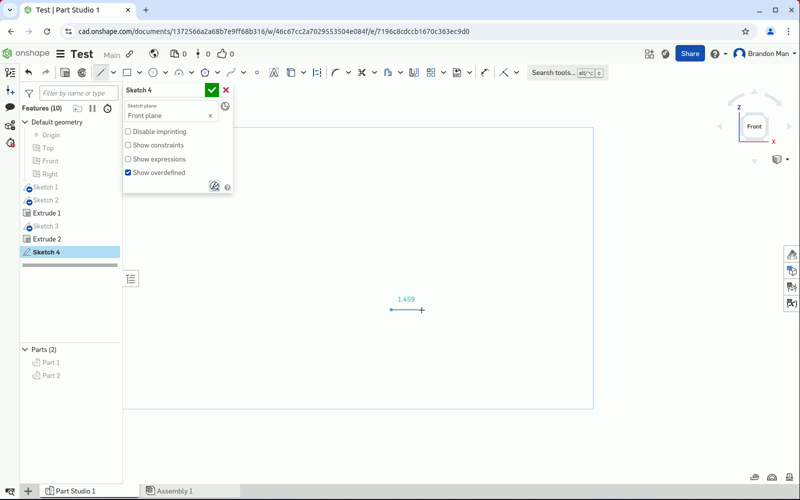
mouse_move(395, 309)
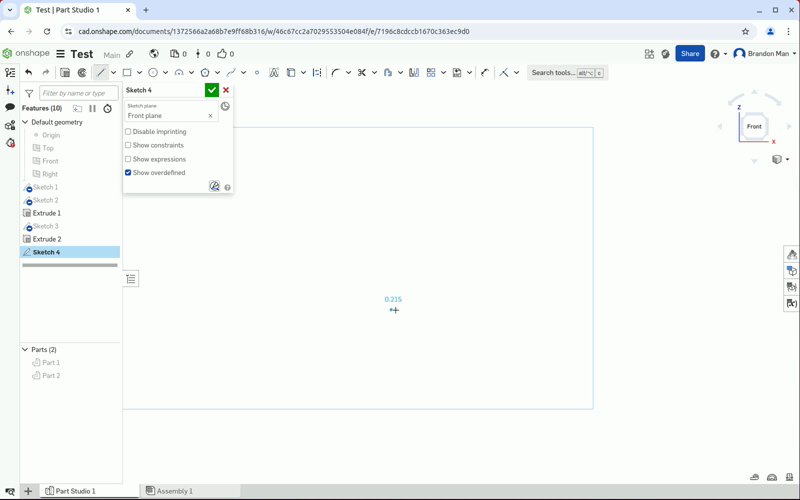
scroll(6)
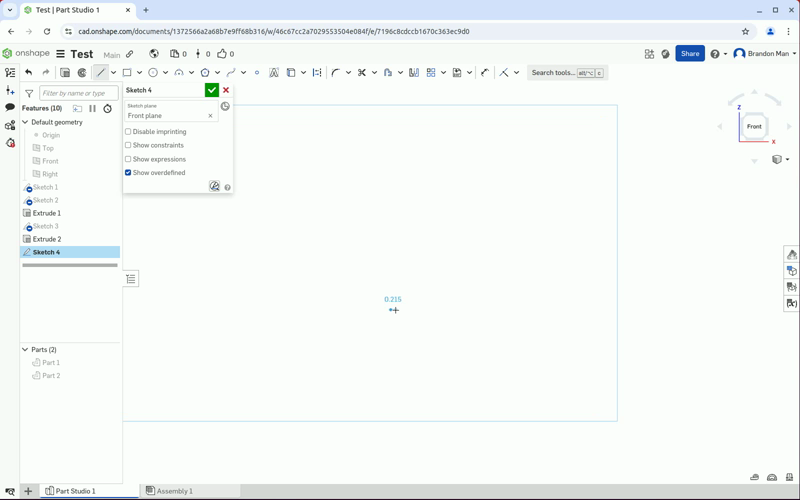
scroll(6)
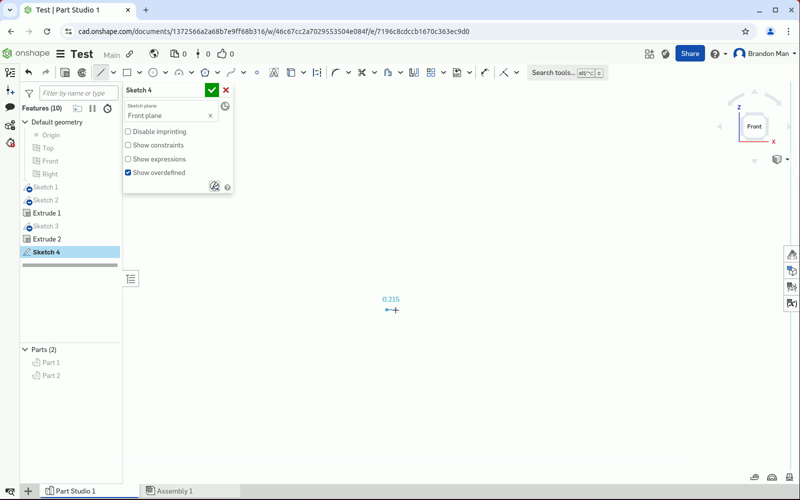
scroll(6)
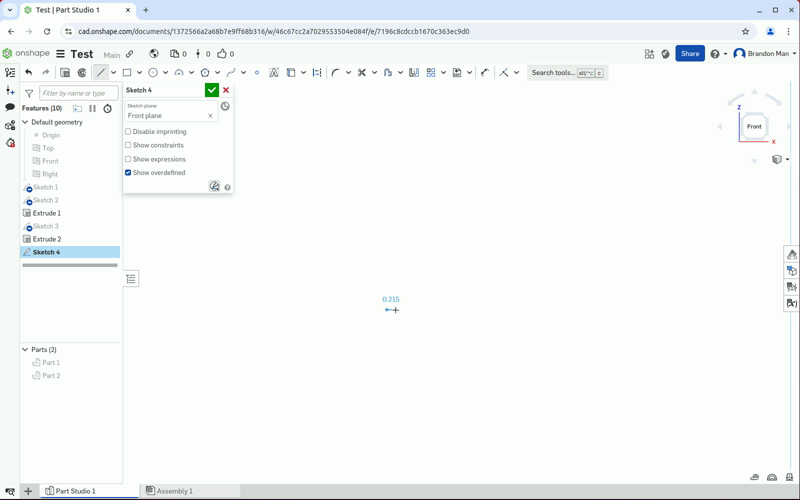
scroll(6)
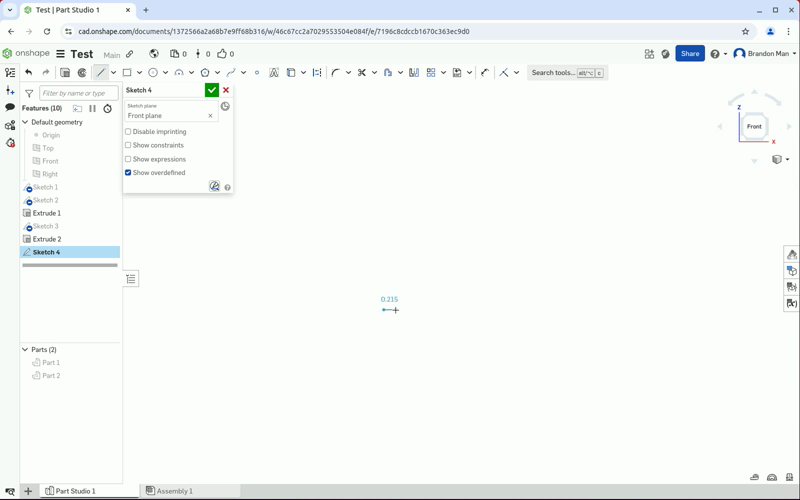
scroll(6)
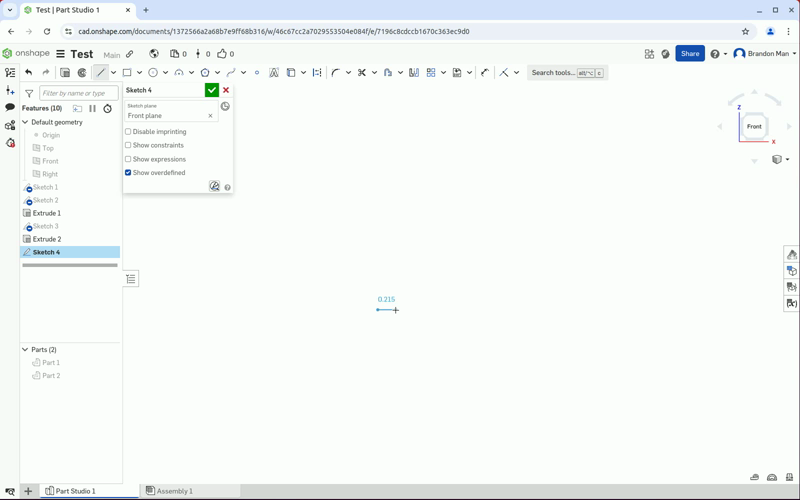
scroll(6)
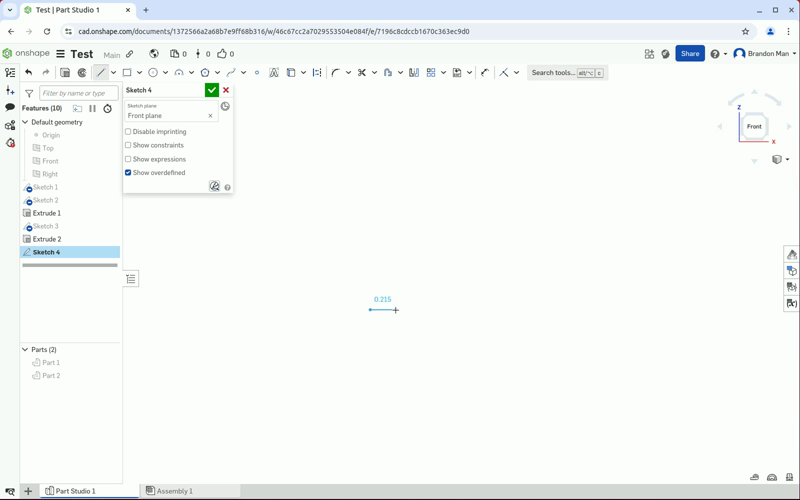
scroll(6)
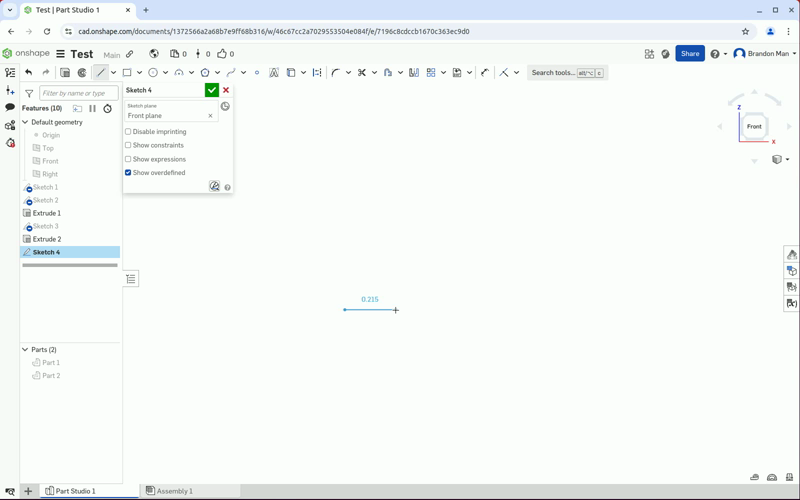
click(395, 309)
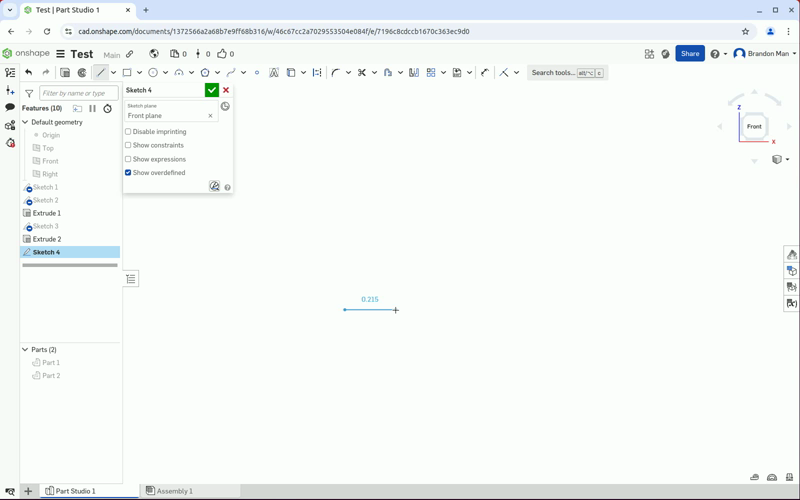
scroll(-6)
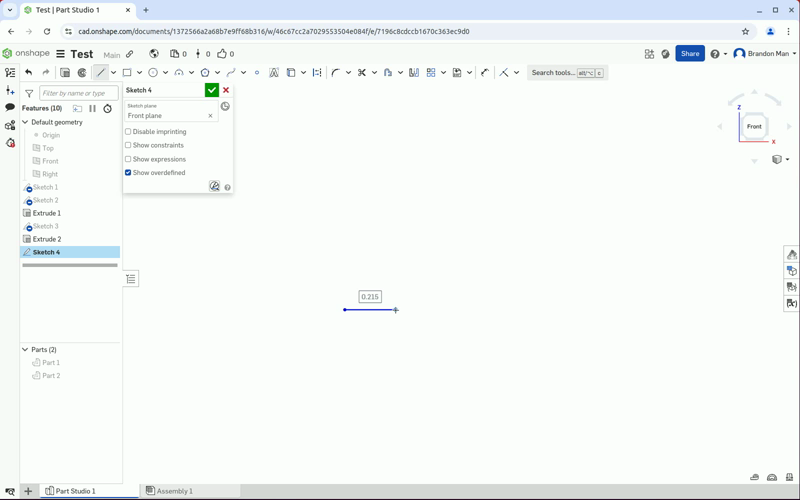
scroll(-6)
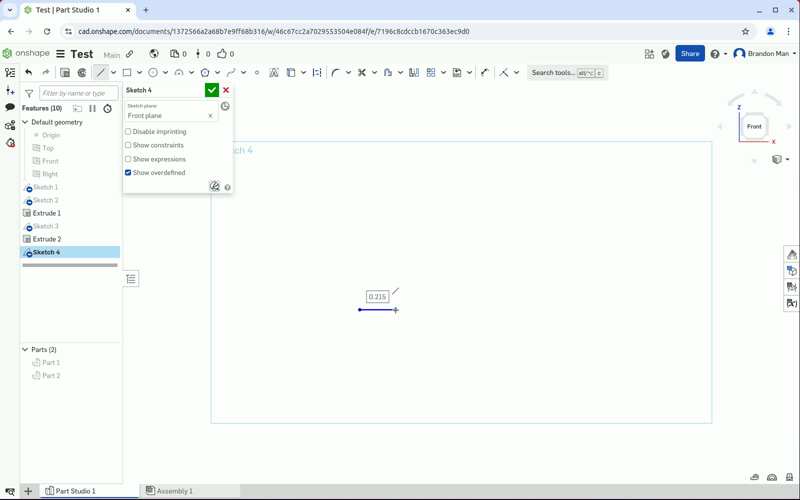
scroll(-6)
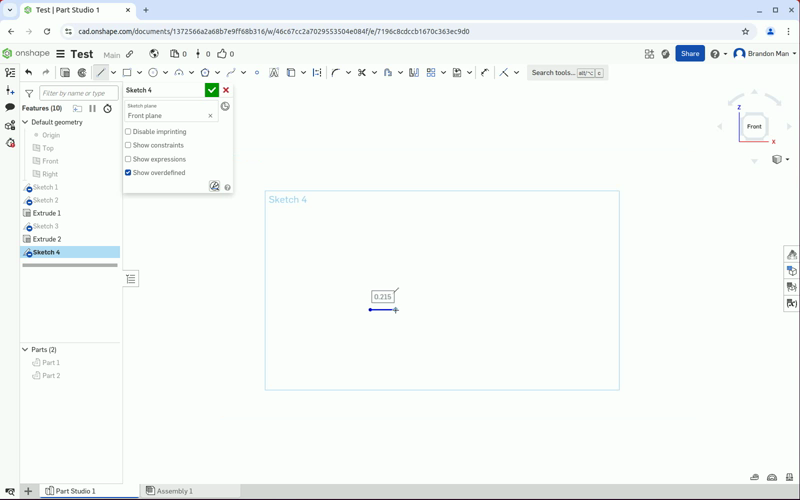
scroll(-6)
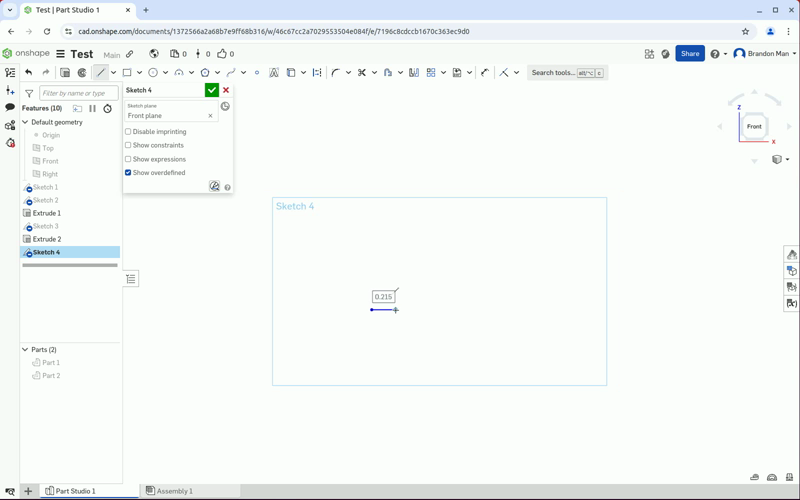
scroll(-6)
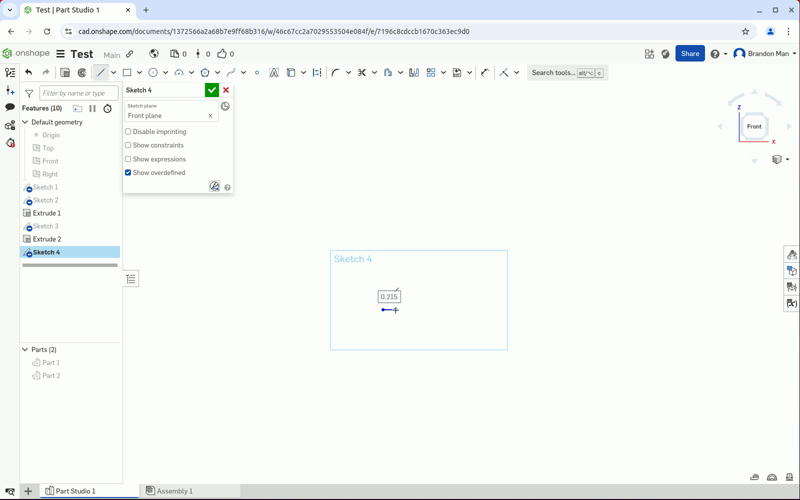
scroll(-6)
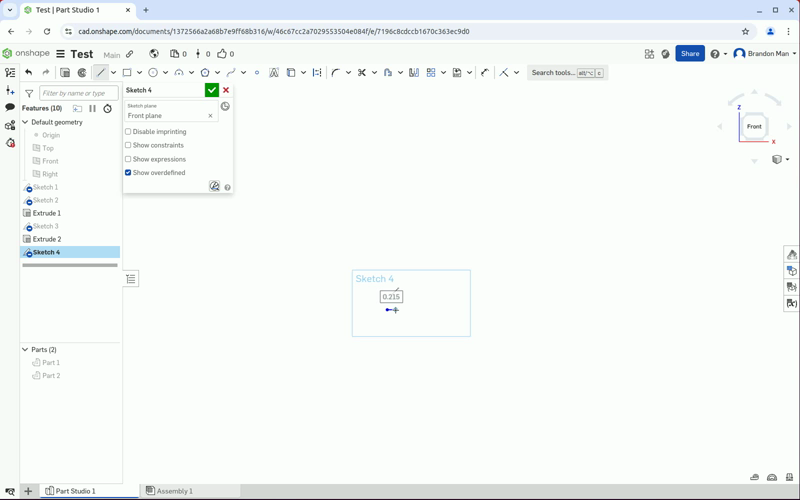
scroll(-6)
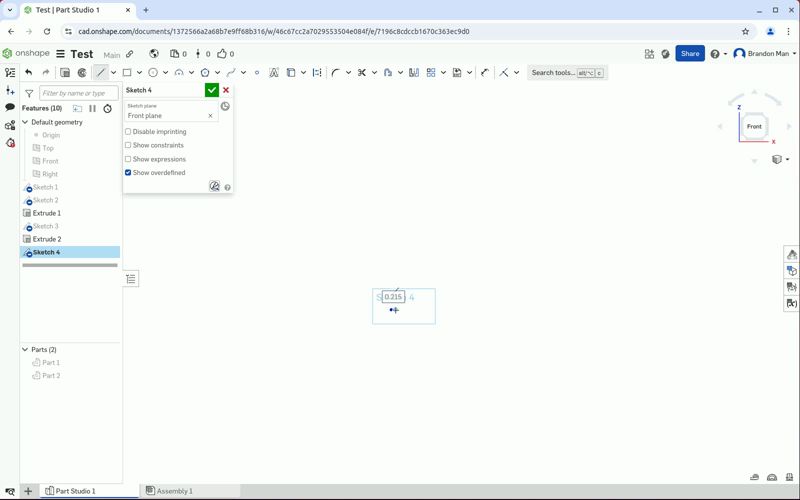
key_up(shift)
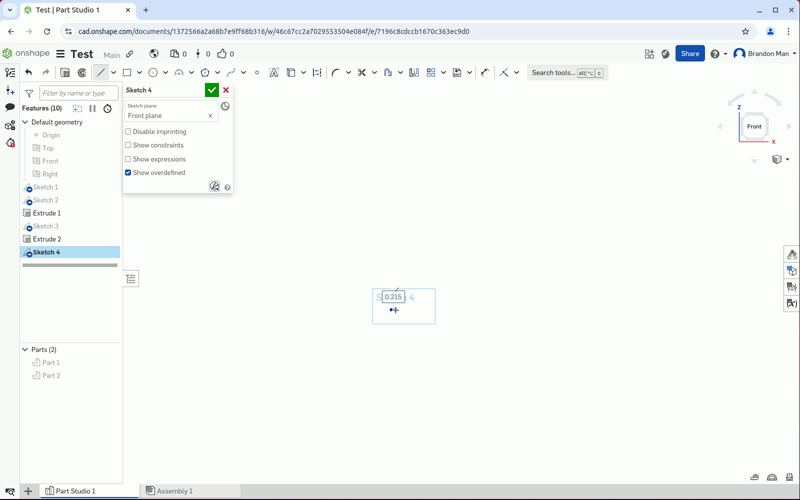
key_down(shift)
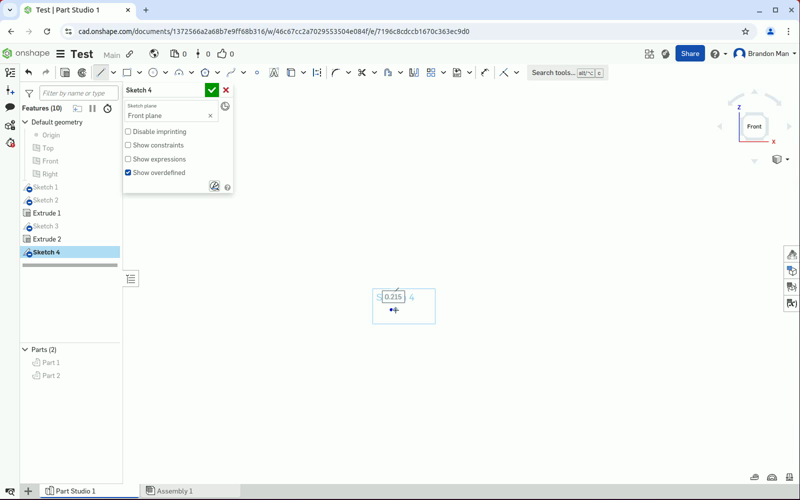
mouse_move(425, 309)
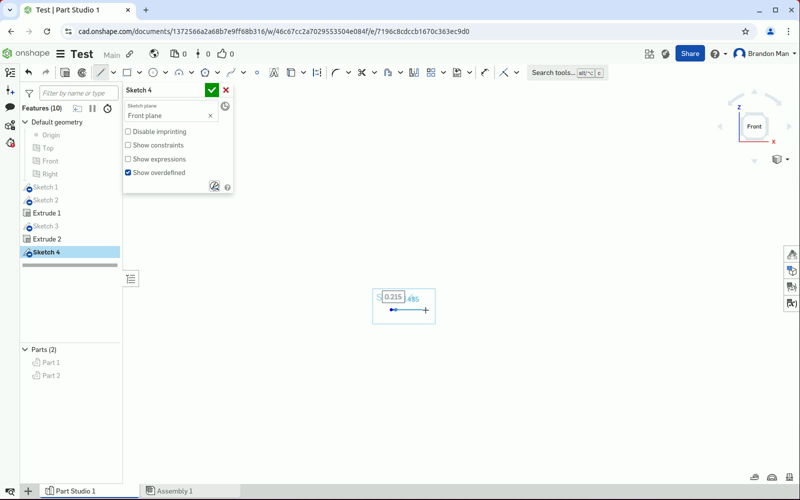
mouse_move(416, 254)
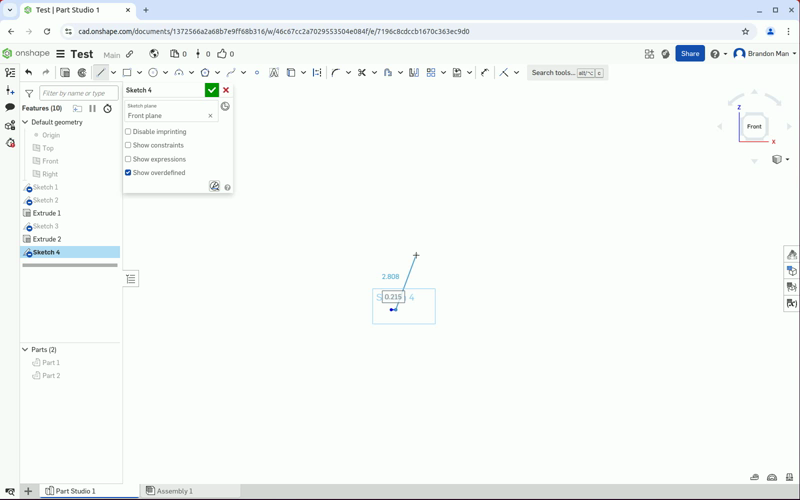
click(416, 254)
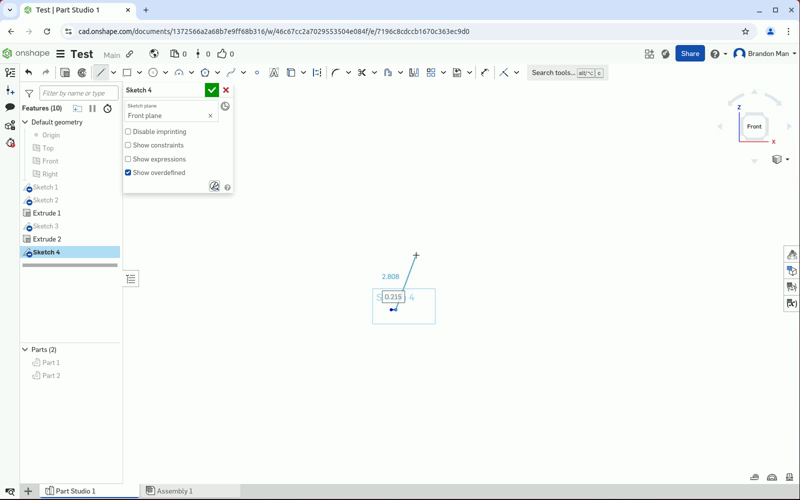
key_up(shift)
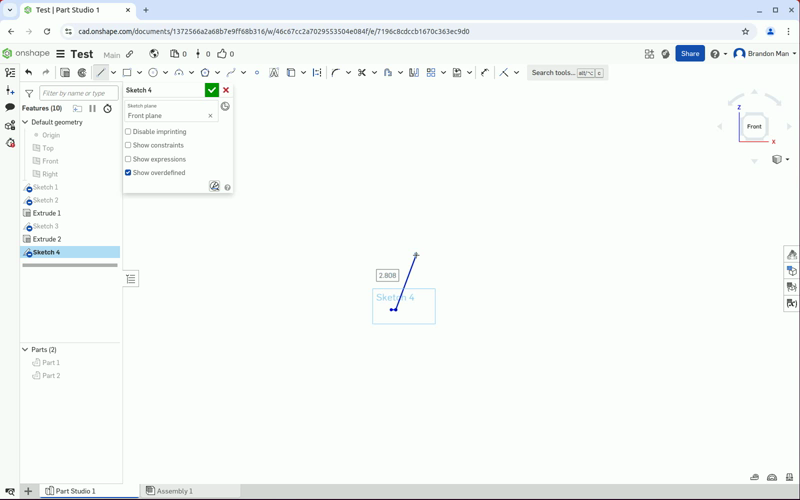
key_down(shift)
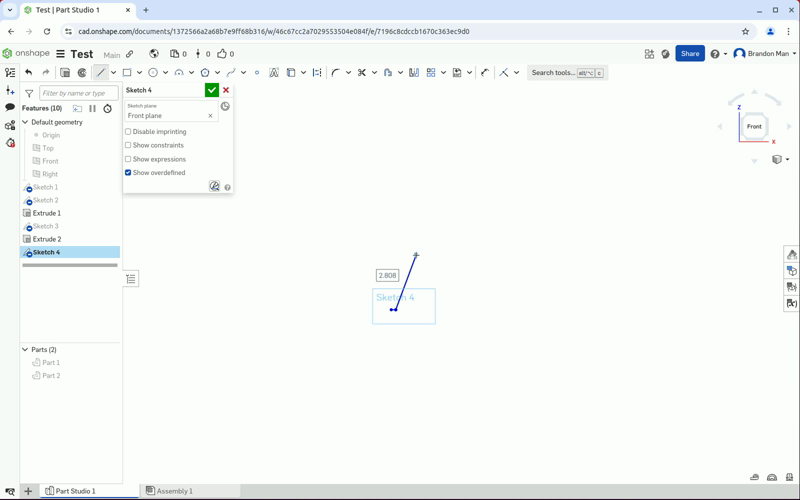
mouse_move(504, 254)
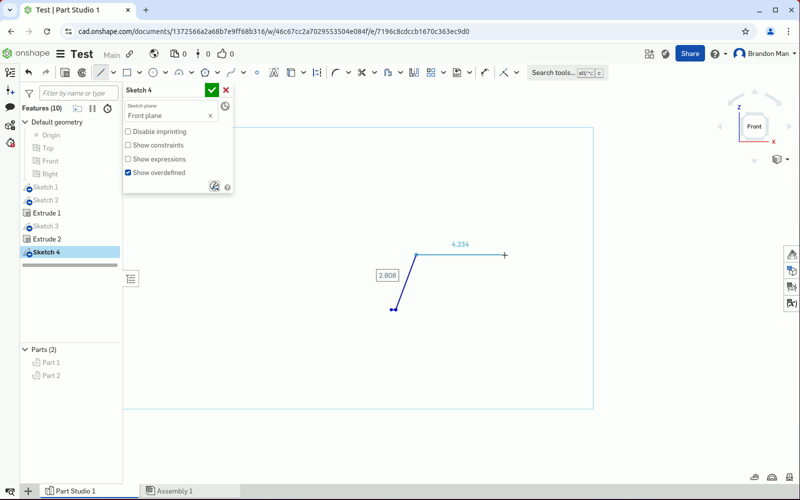
click(504, 254)
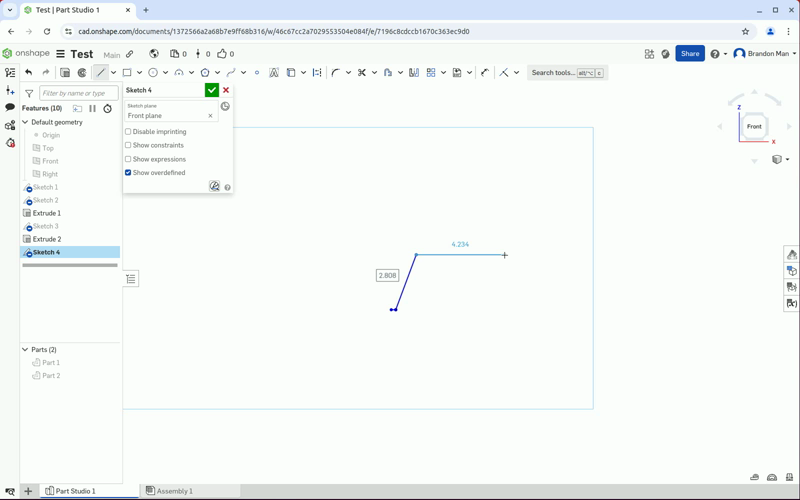
key_up(shift)
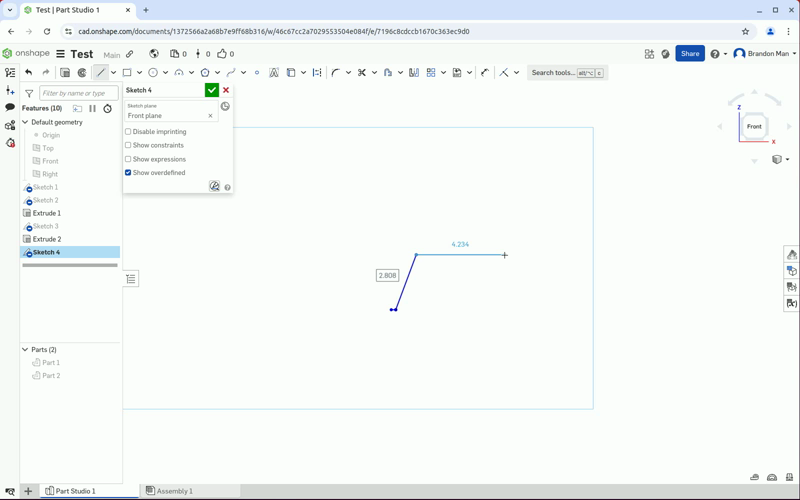
key_down(shift)
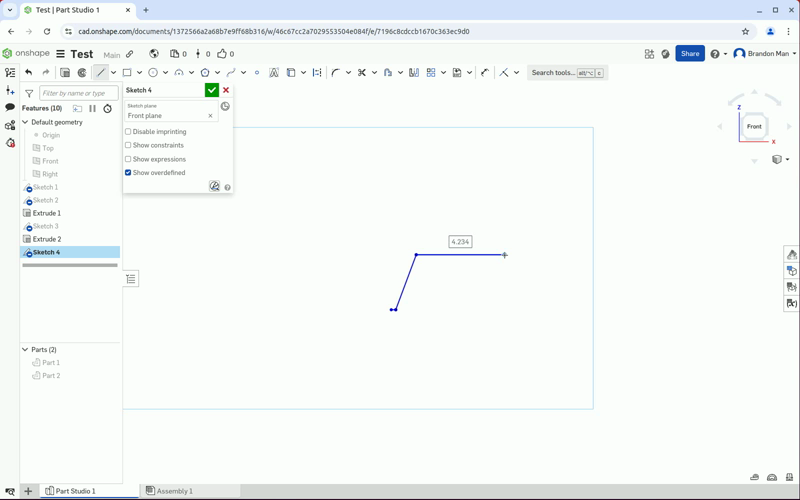
mouse_move(534, 254)
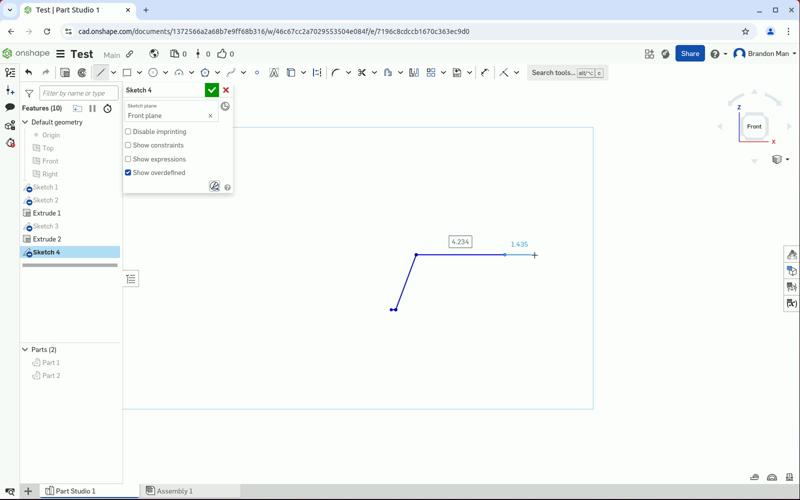
mouse_move(525, 309)
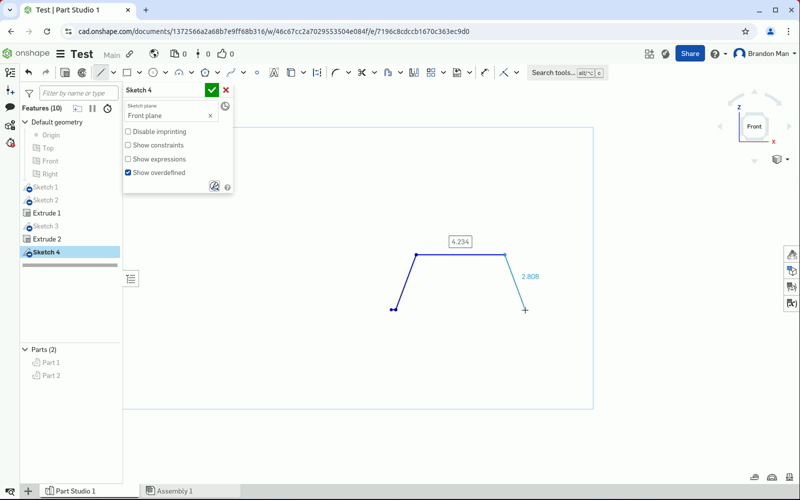
click(525, 309)
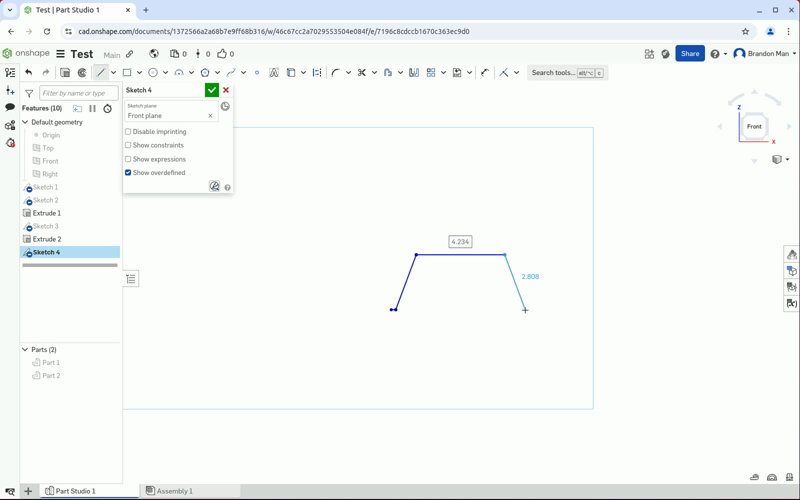
key_up(shift)
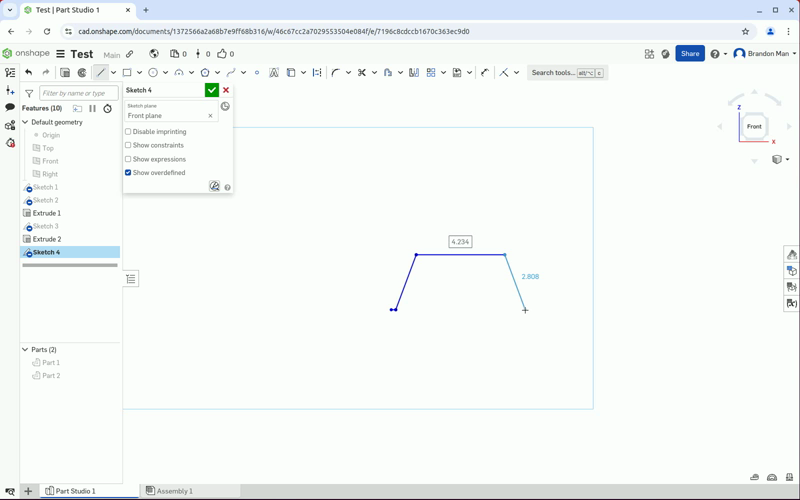
key_down(shift)
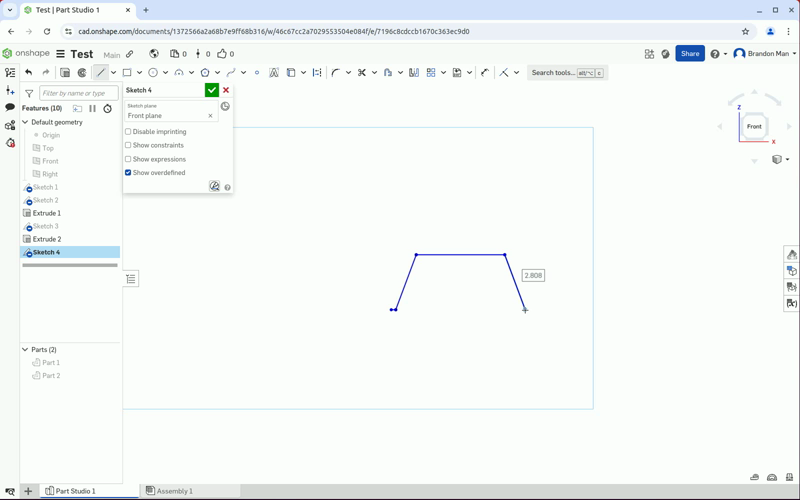
mouse_move(555, 309)
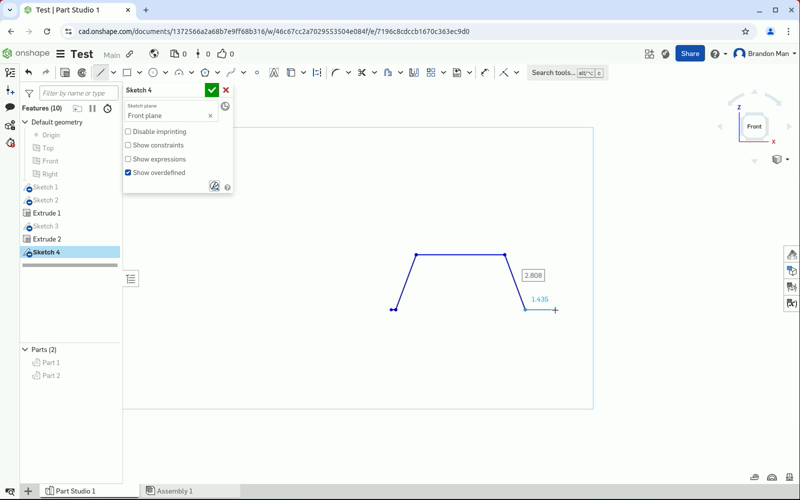
mouse_move(529, 309)
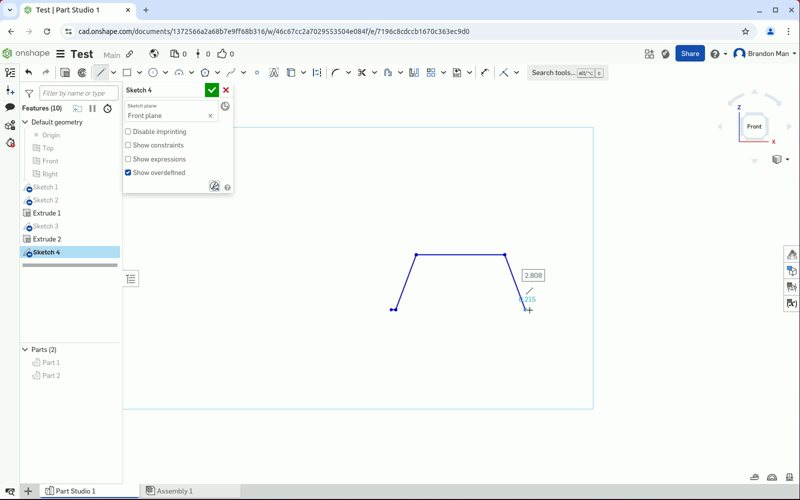
scroll(6)
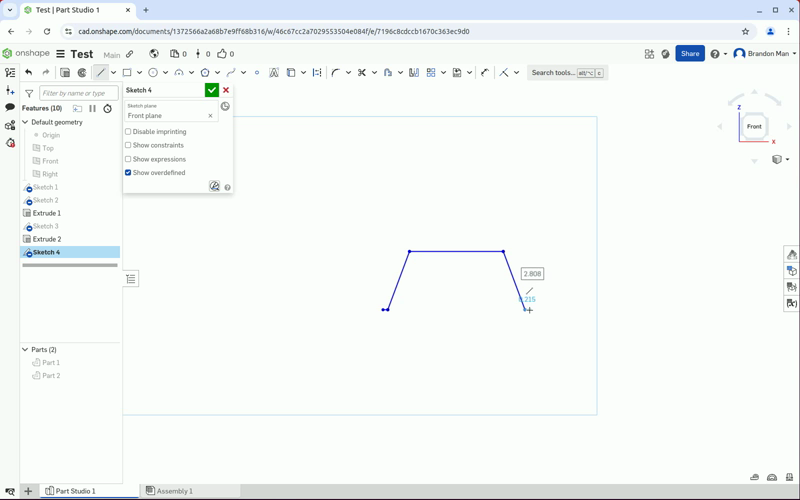
scroll(6)
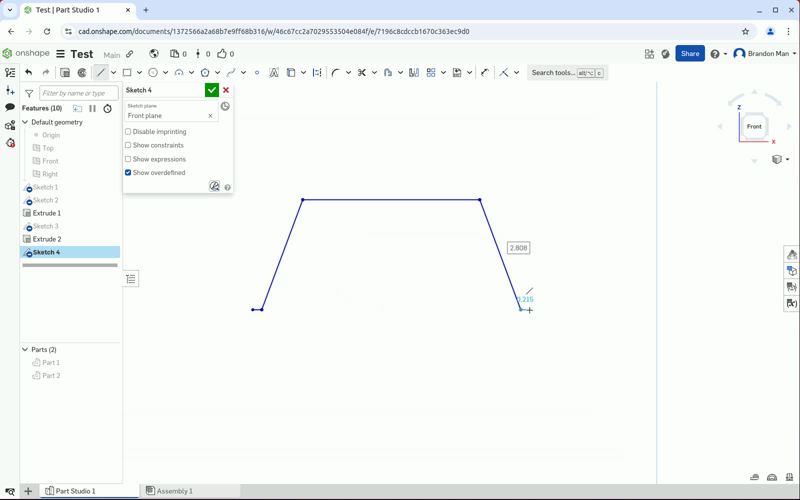
scroll(6)
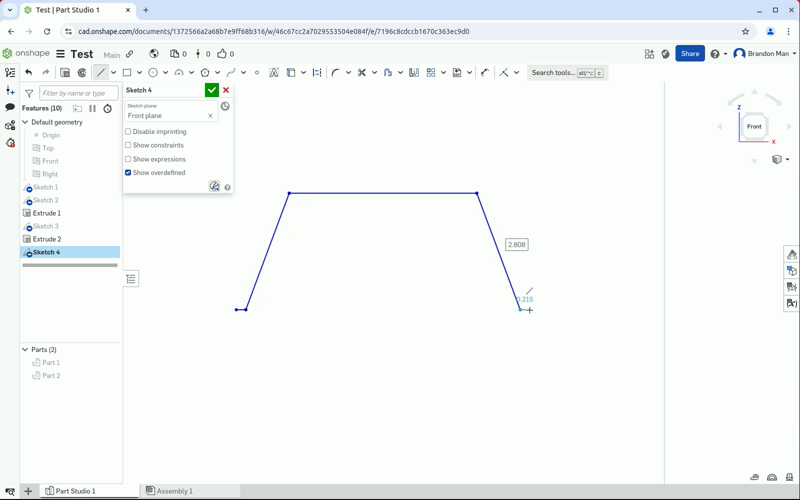
scroll(6)
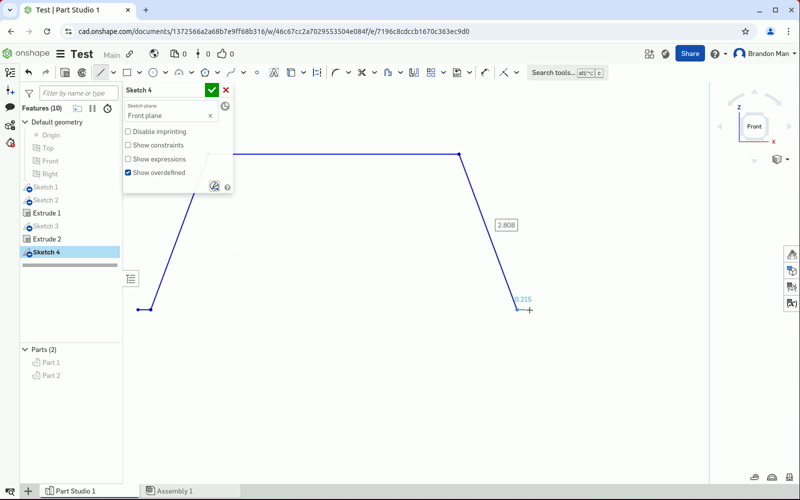
scroll(6)
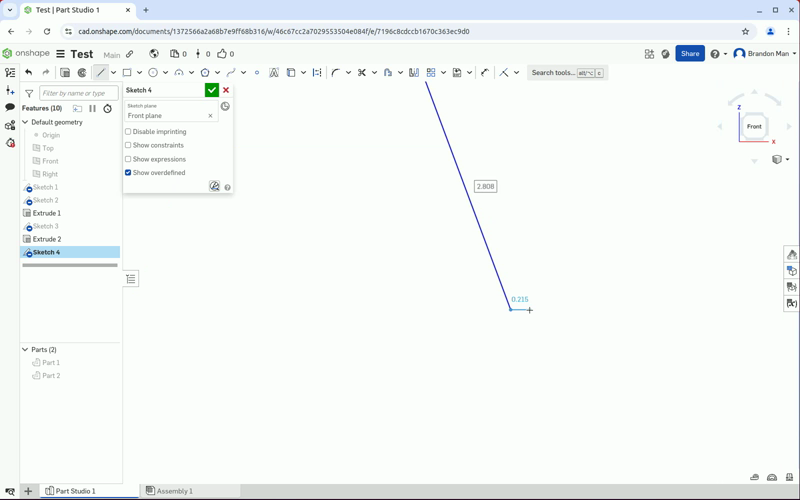
scroll(6)
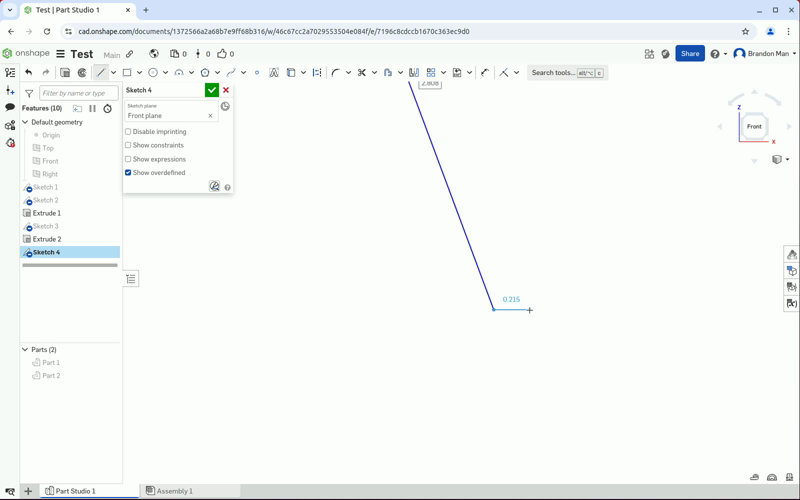
scroll(6)
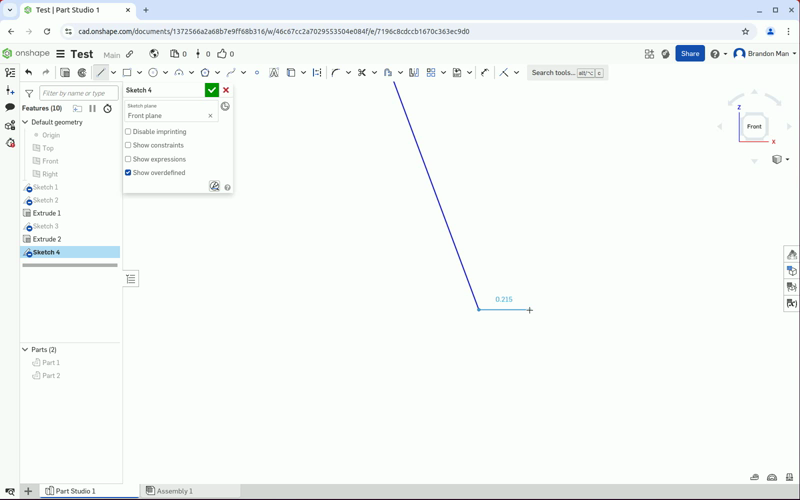
click(529, 309)
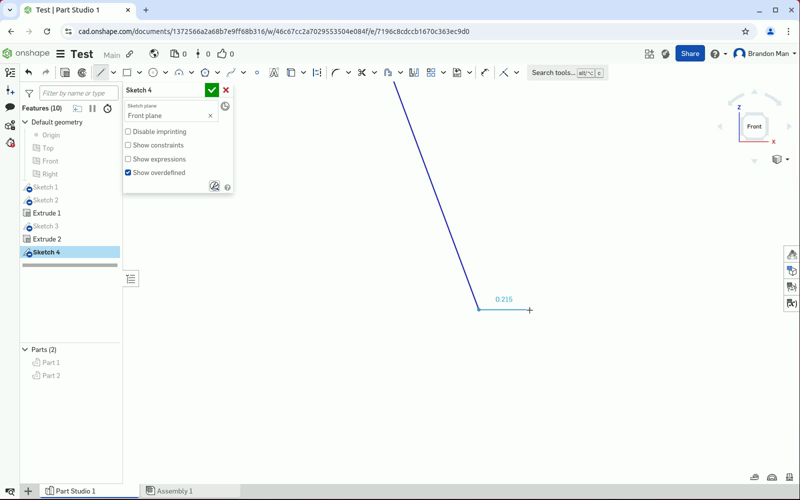
scroll(-6)
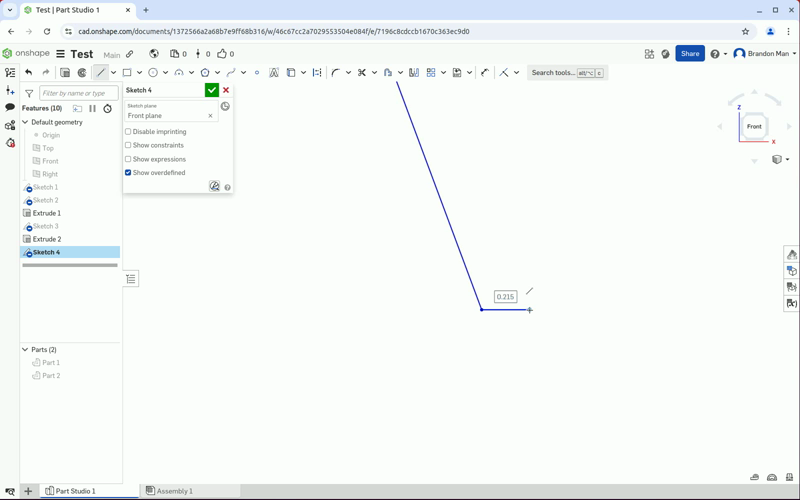
scroll(-6)
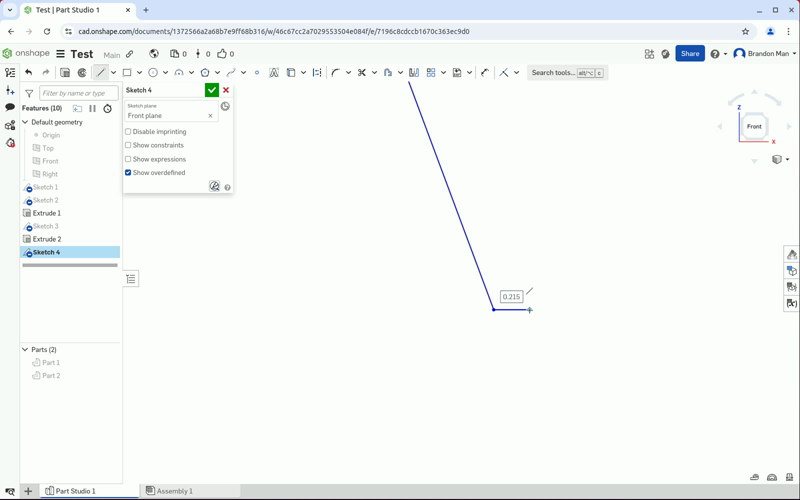
scroll(-6)
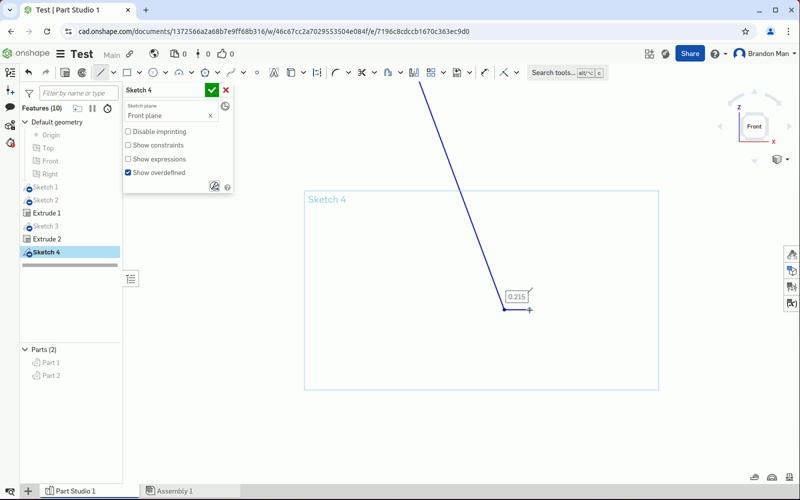
scroll(-6)
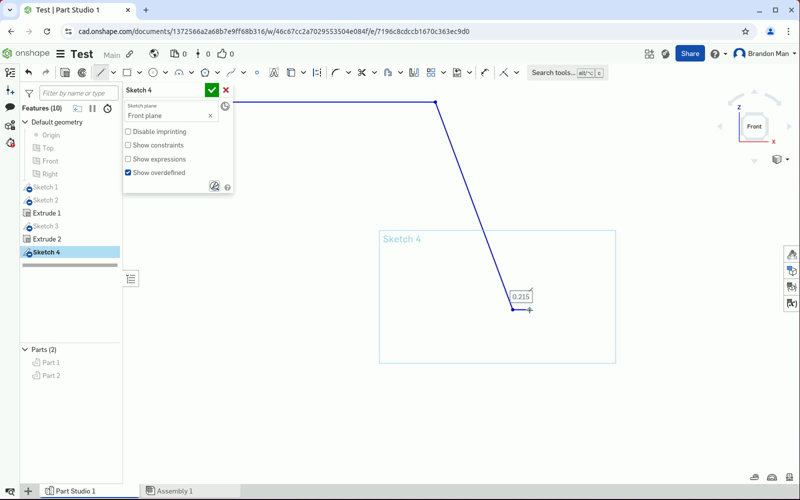
scroll(-6)
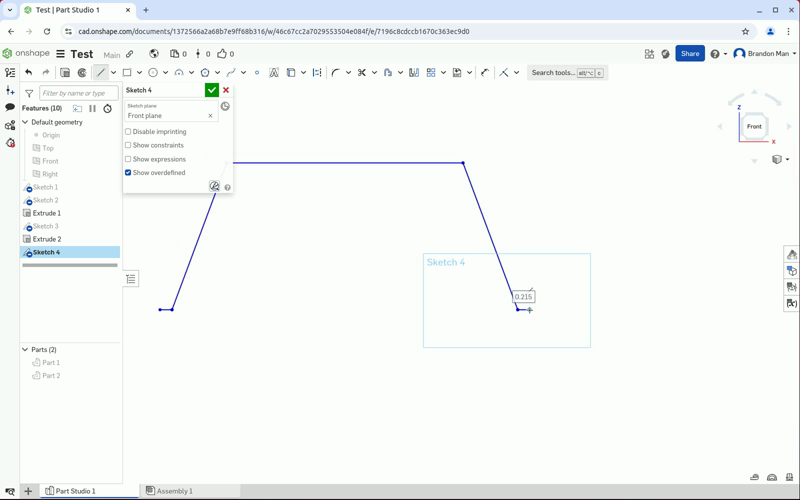
scroll(-6)
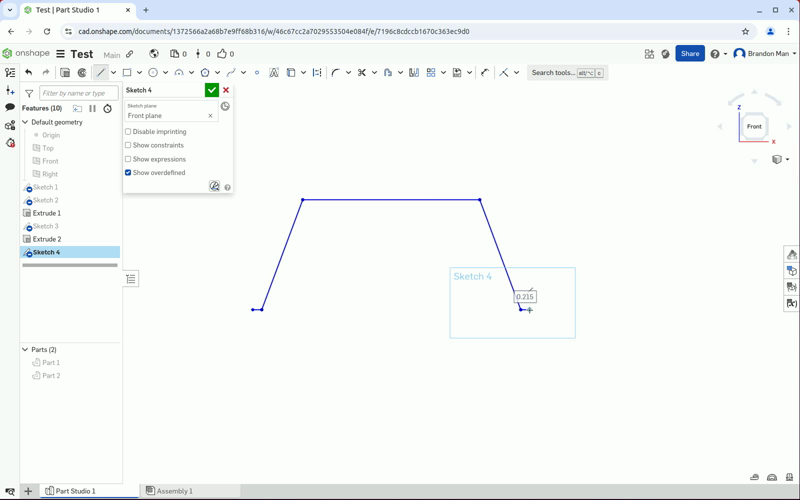
scroll(-6)
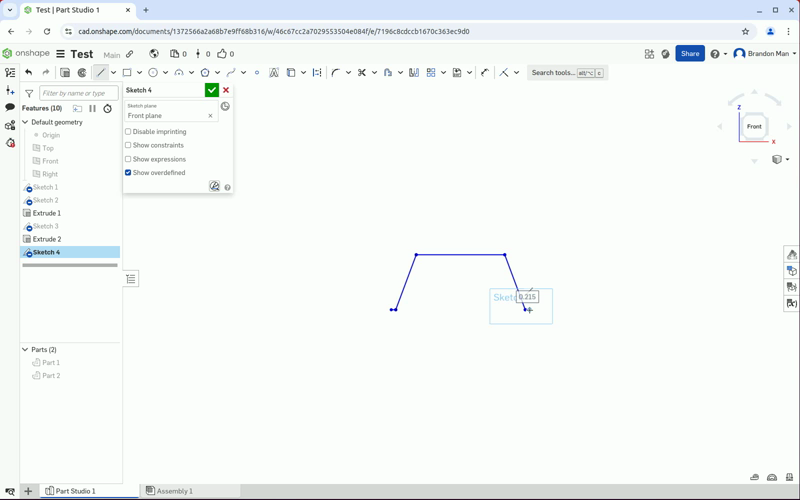
key_up(shift)
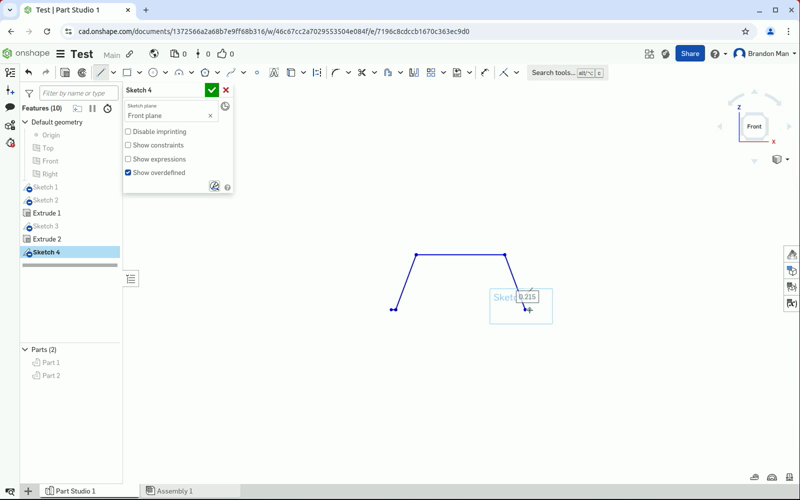
key_down(shift)
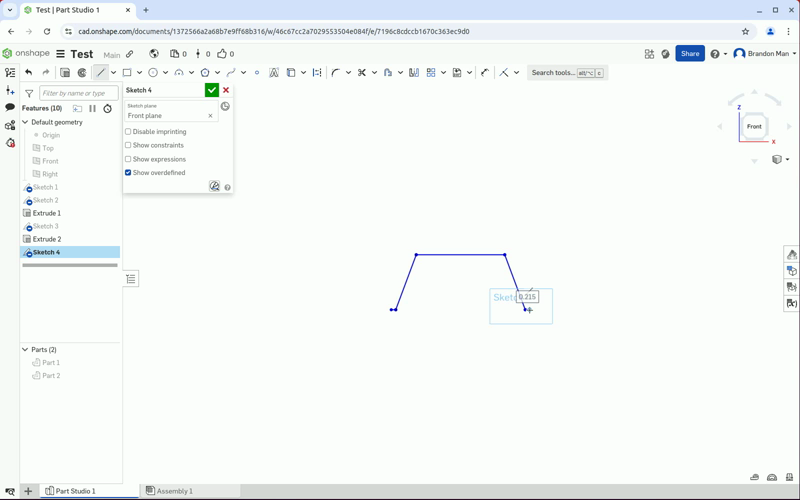
mouse_move(507, 250)
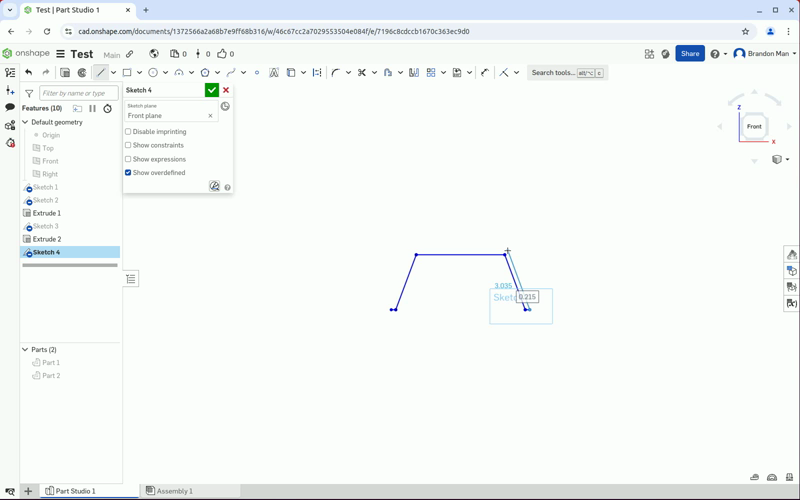
click(507, 250)
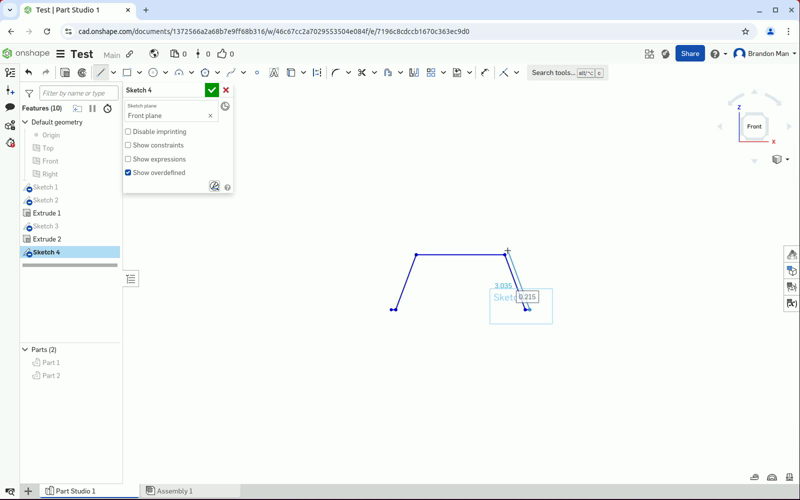
key_up(shift)
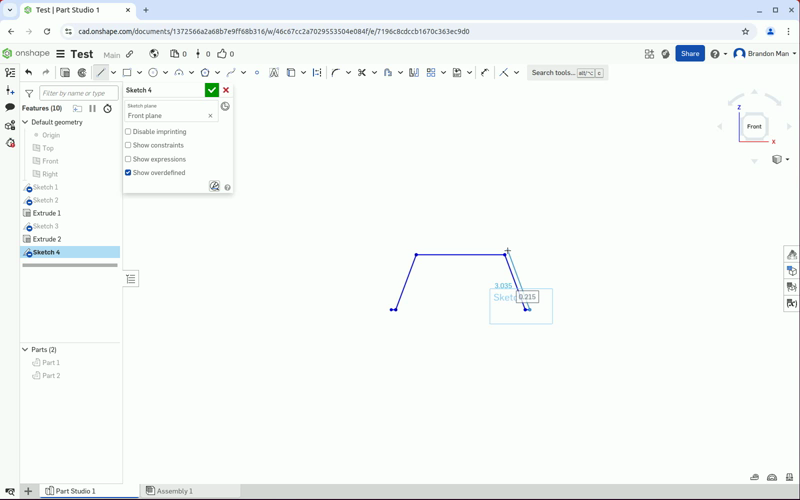
key_down(shift)
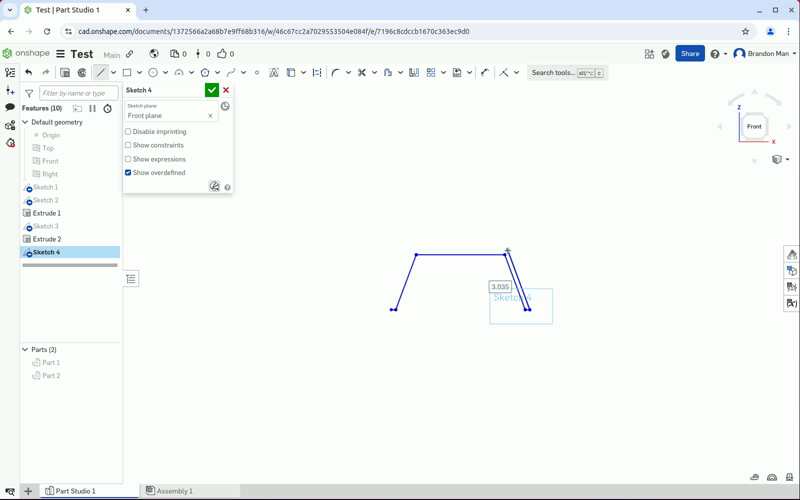
mouse_move(413, 250)
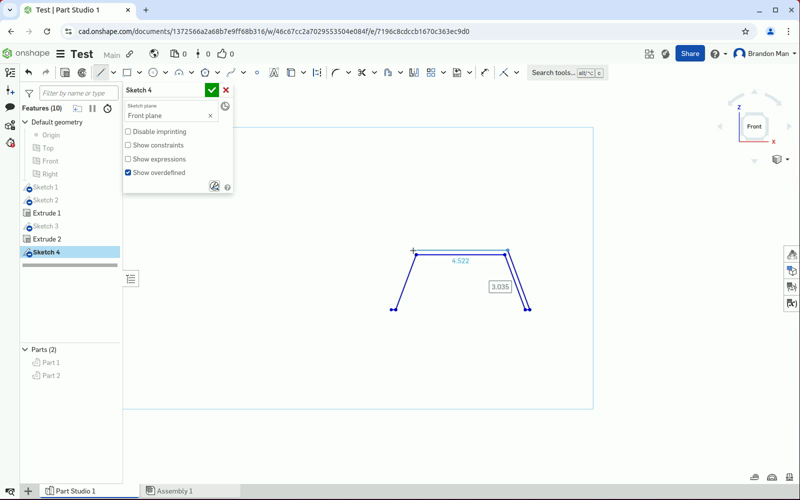
click(413, 250)
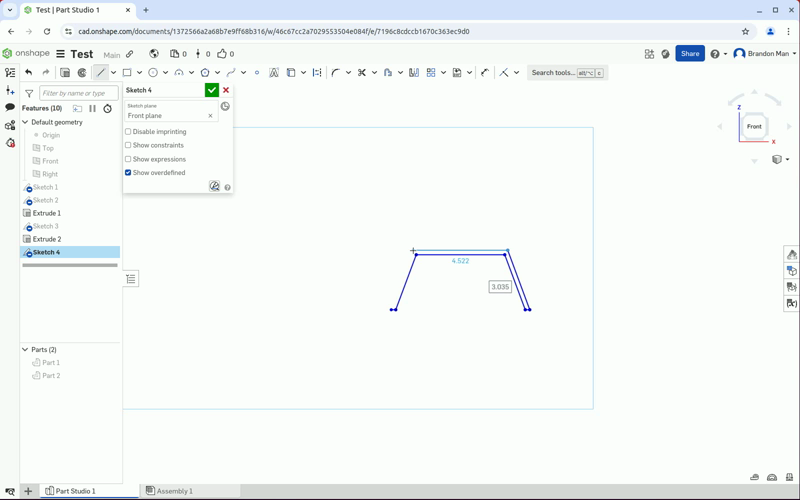
key_up(shift)
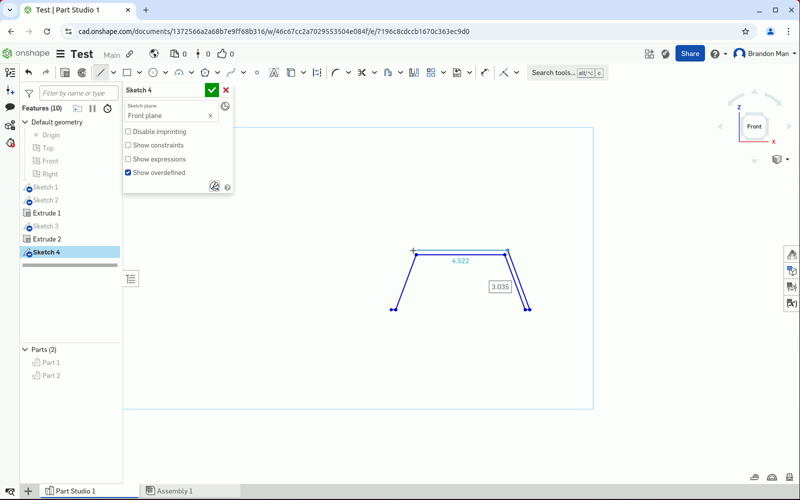
key_down(shift)
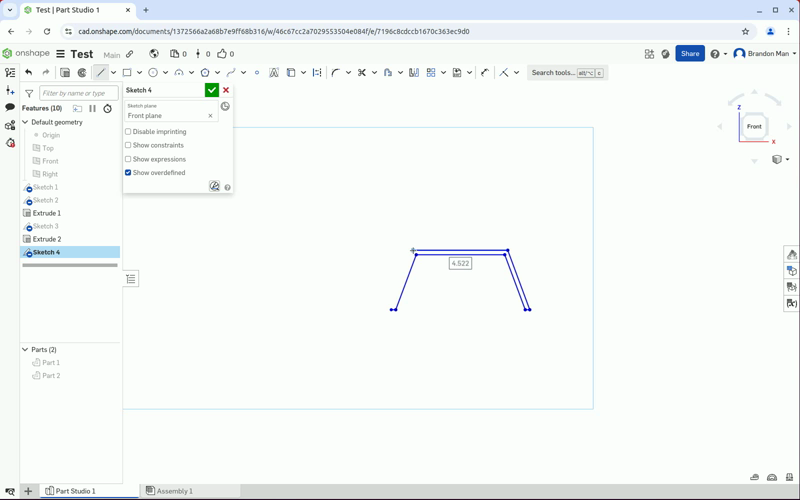
mouse_move(391, 309)
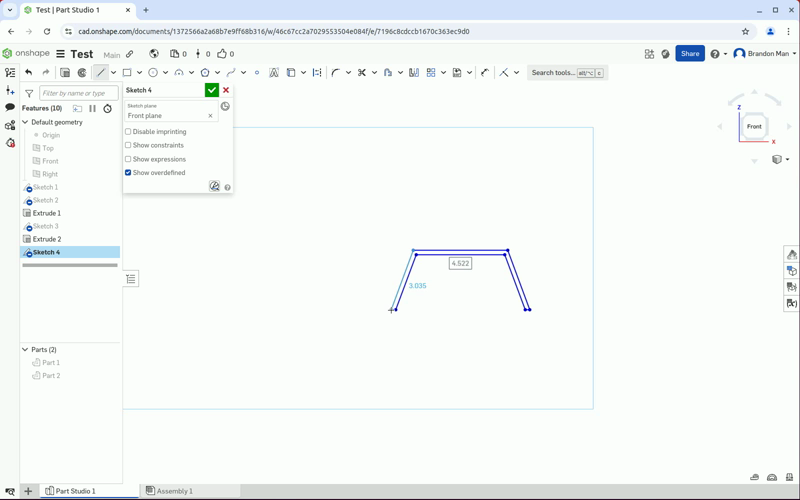
scroll(6)
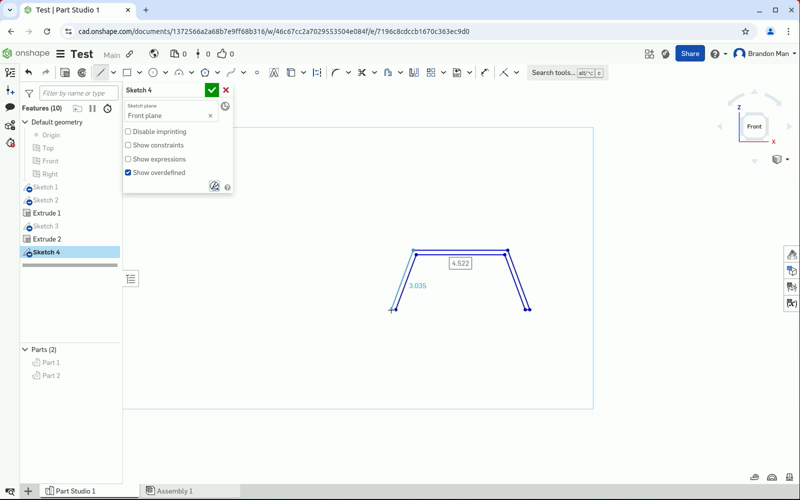
scroll(6)
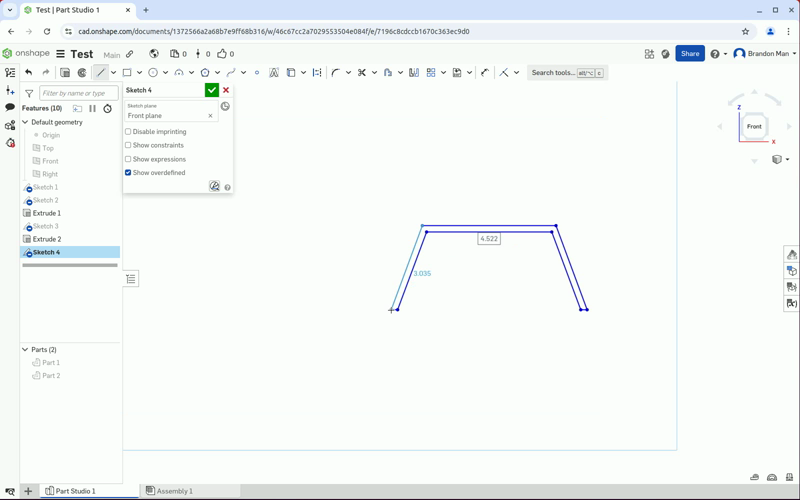
scroll(6)
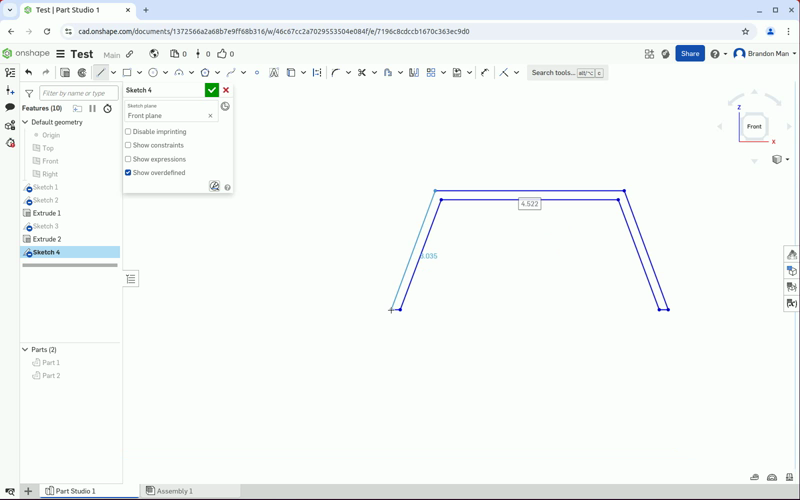
scroll(6)
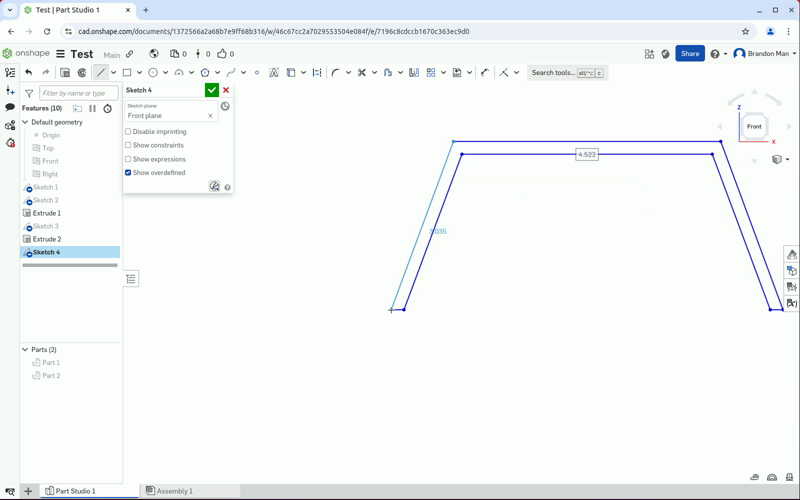
scroll(6)
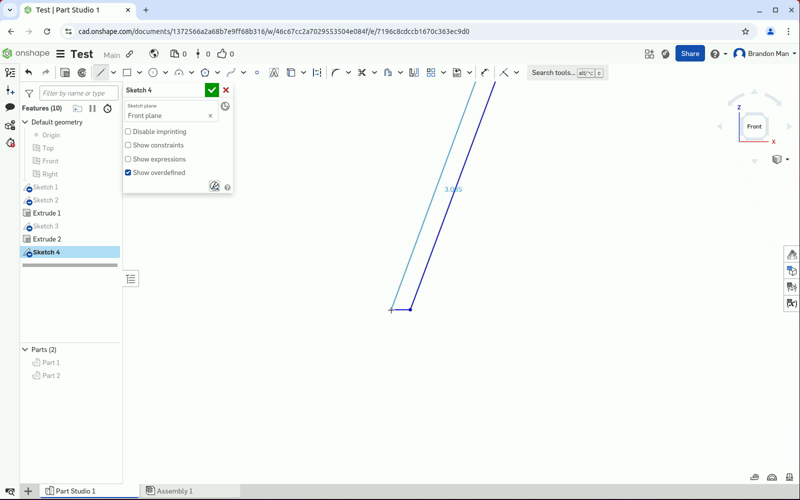
scroll(6)
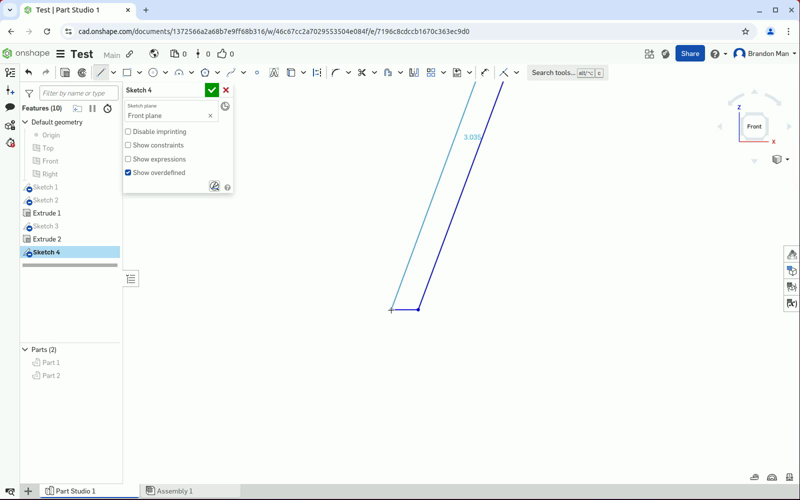
scroll(6)
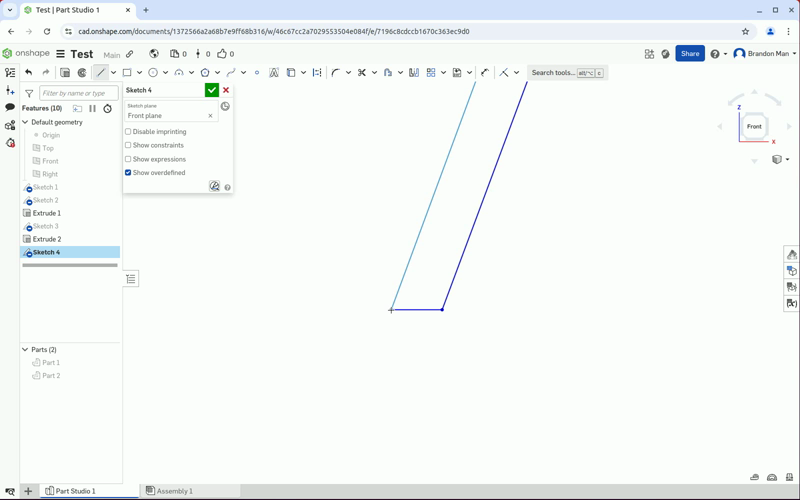
key_up(shift)
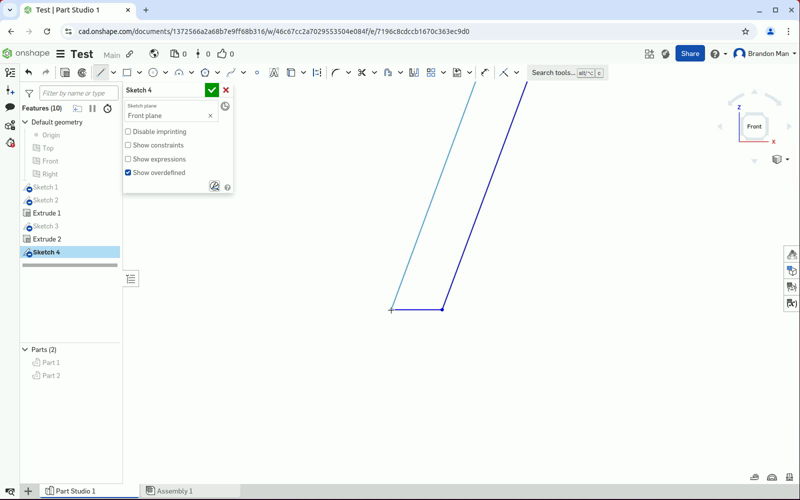
click(391, 309)
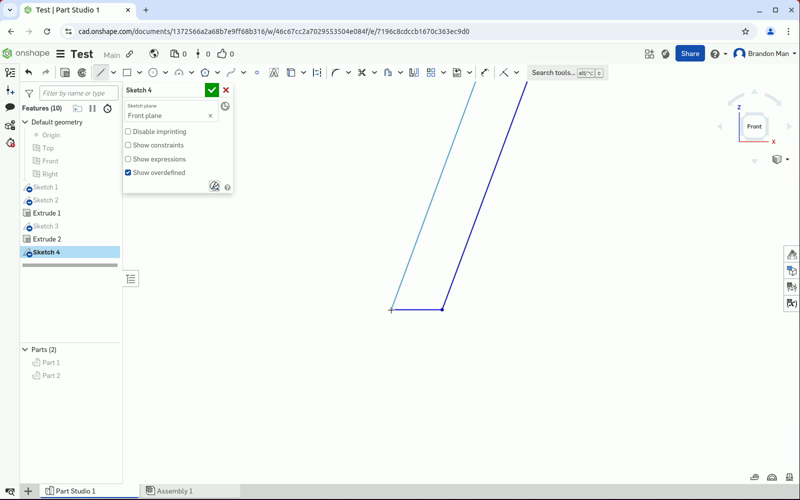
scroll(-6)
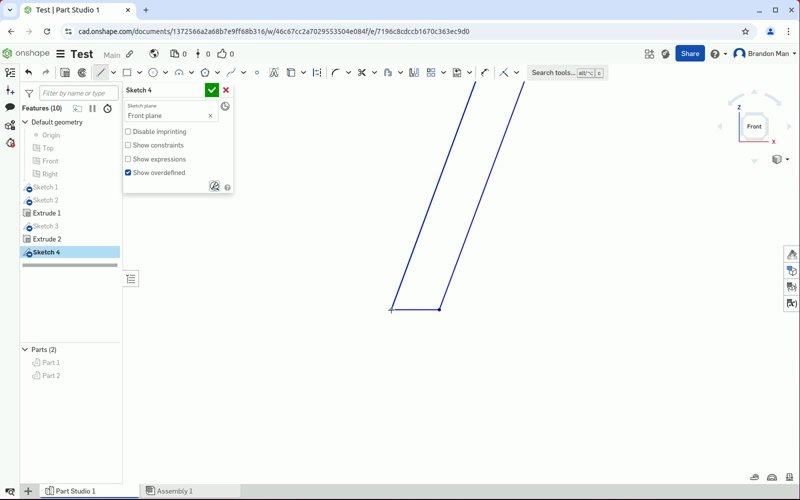
scroll(-6)
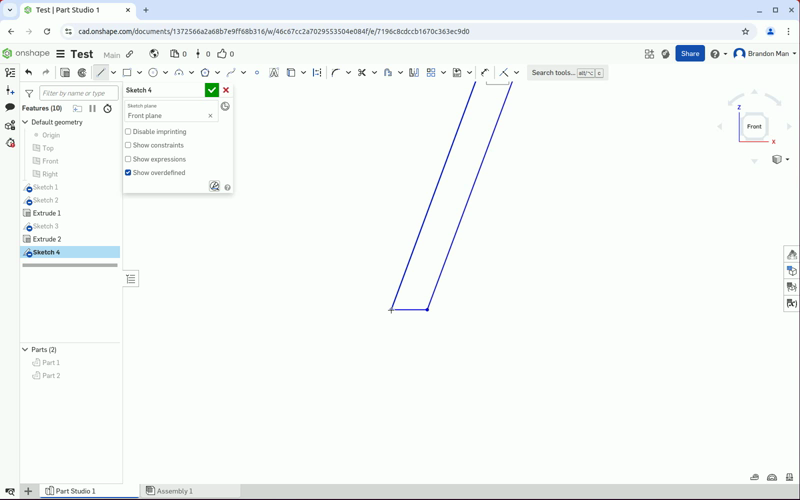
scroll(-6)
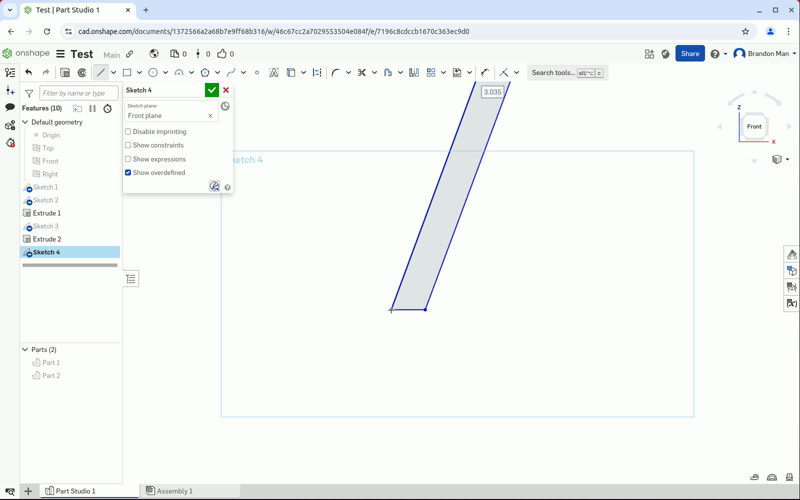
scroll(-6)
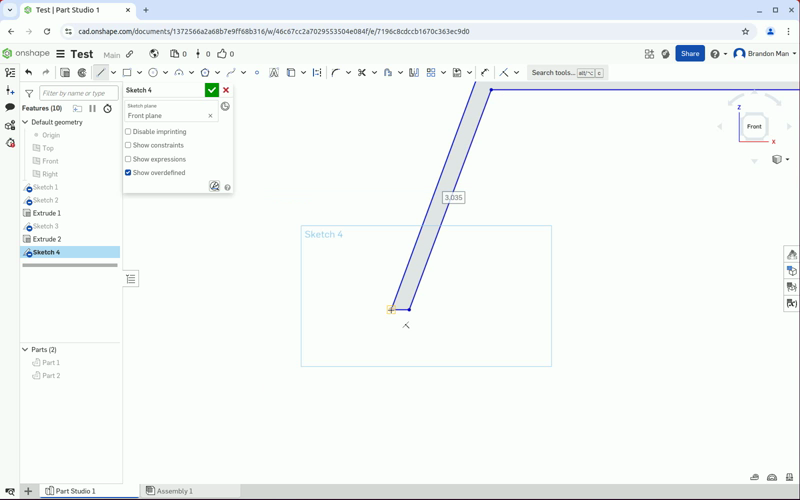
scroll(-6)
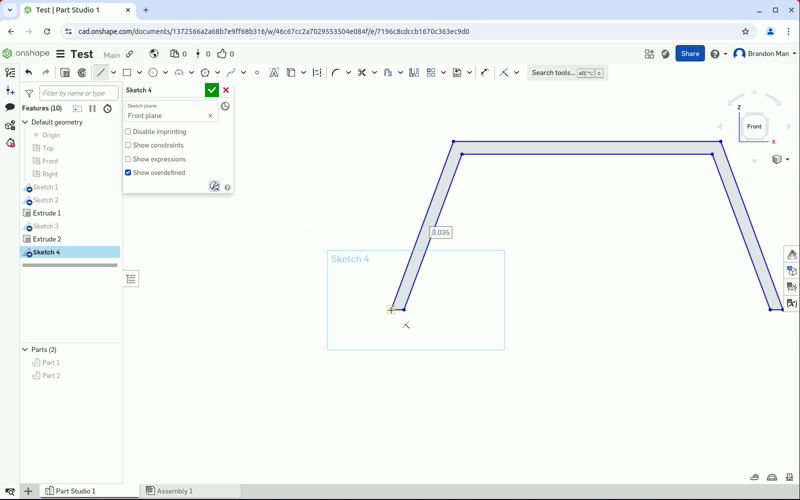
scroll(-6)
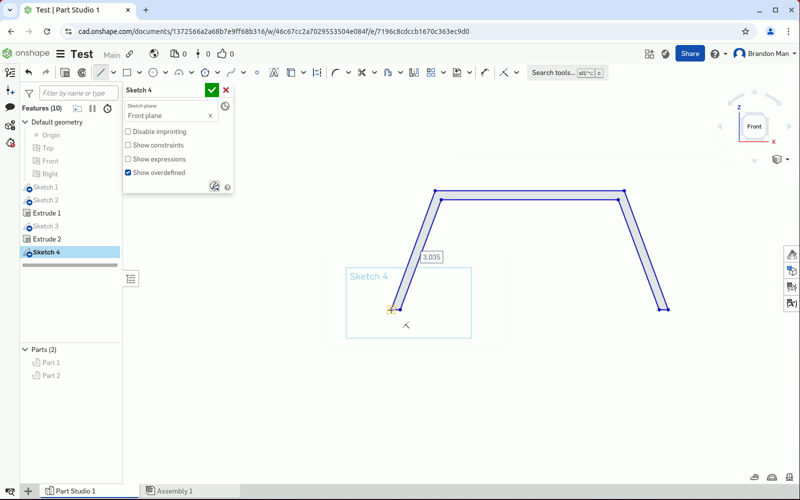
scroll(-6)
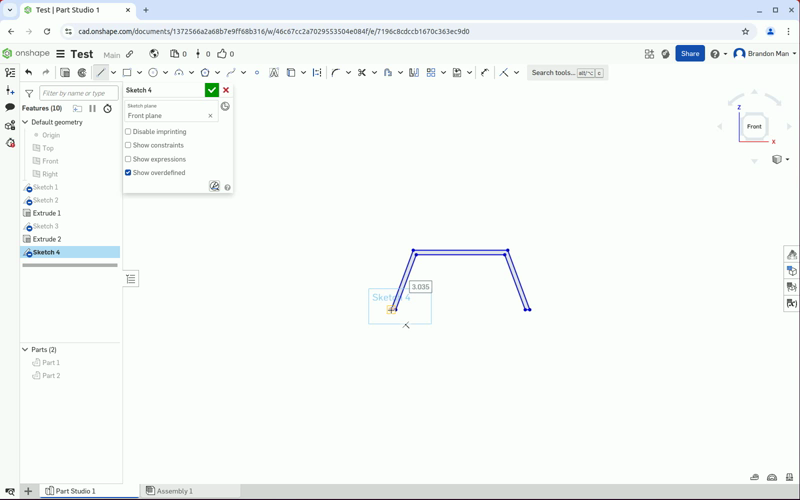
key(esc)
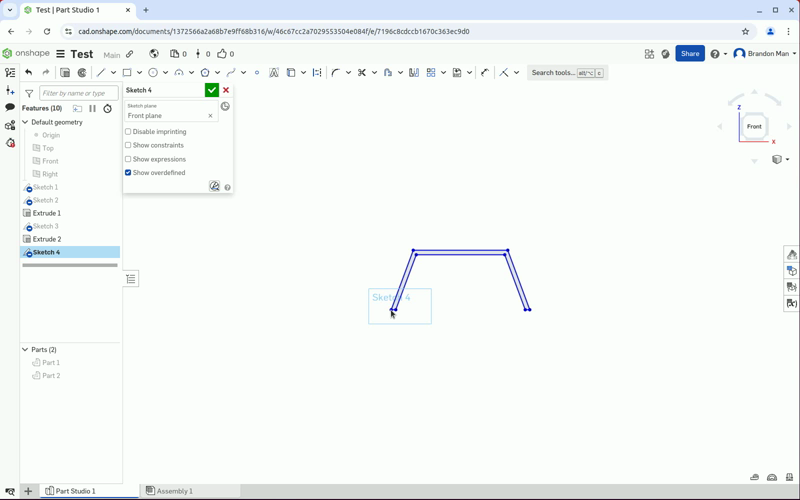
mouse_move(521, 291)
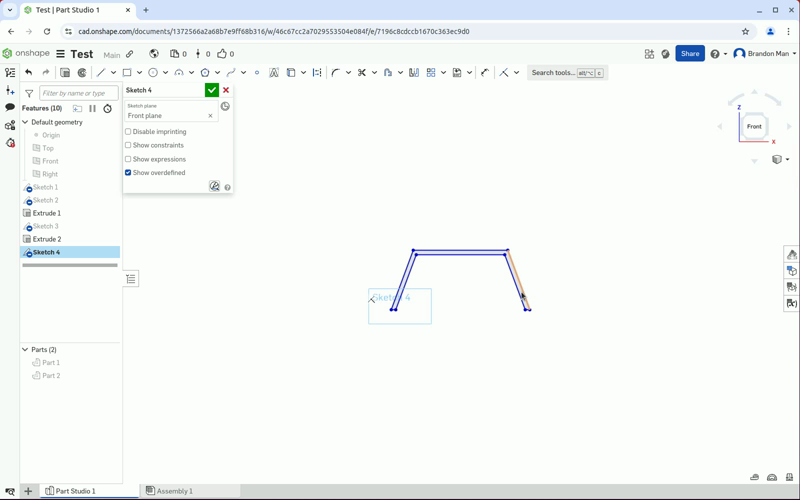
scroll(6)
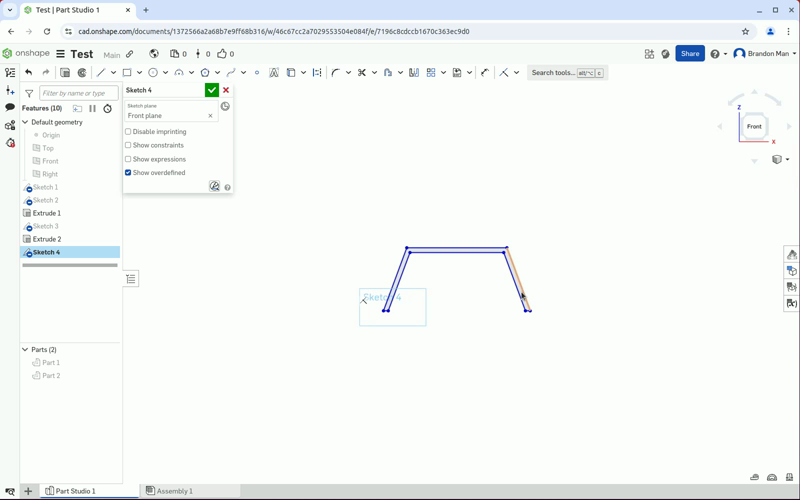
scroll(6)
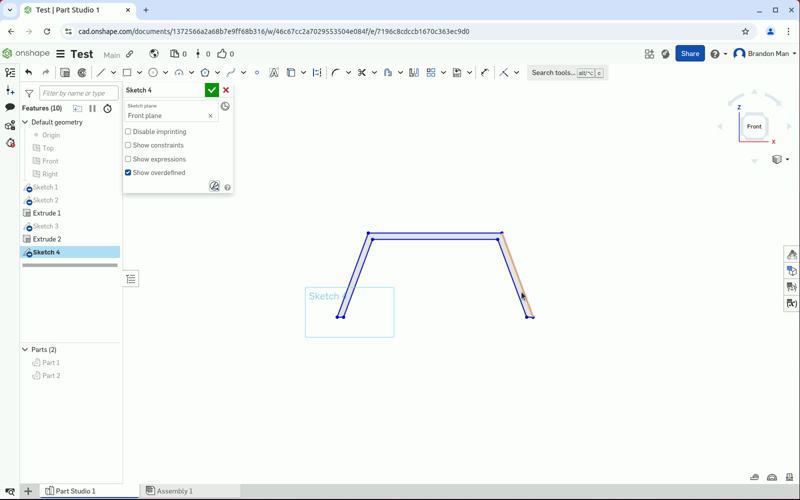
scroll(6)
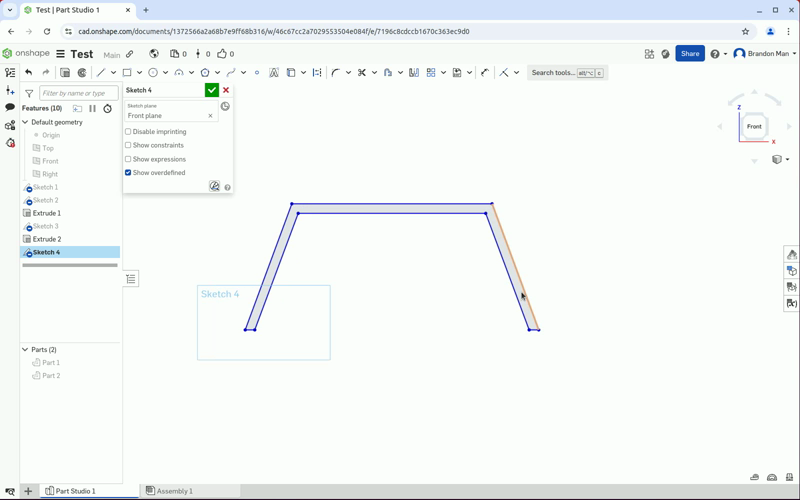
scroll(6)
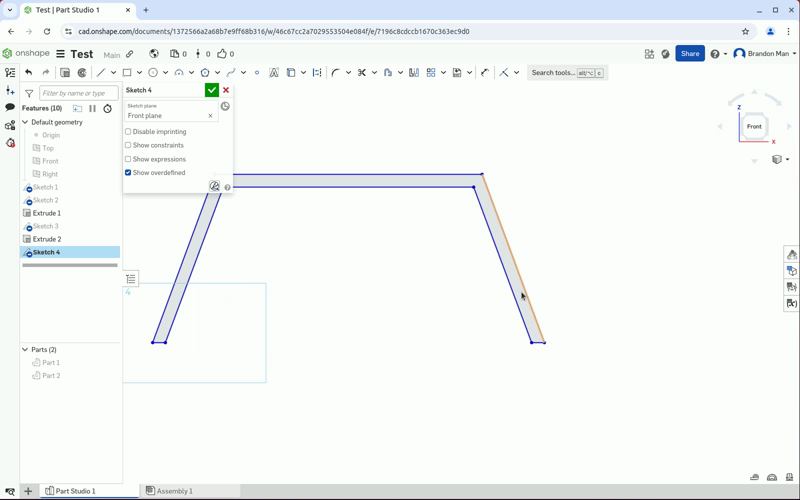
scroll(6)
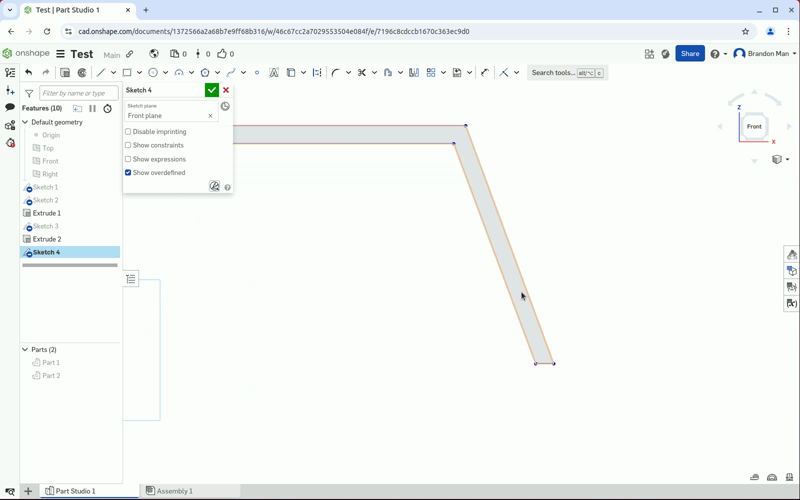
scroll(6)
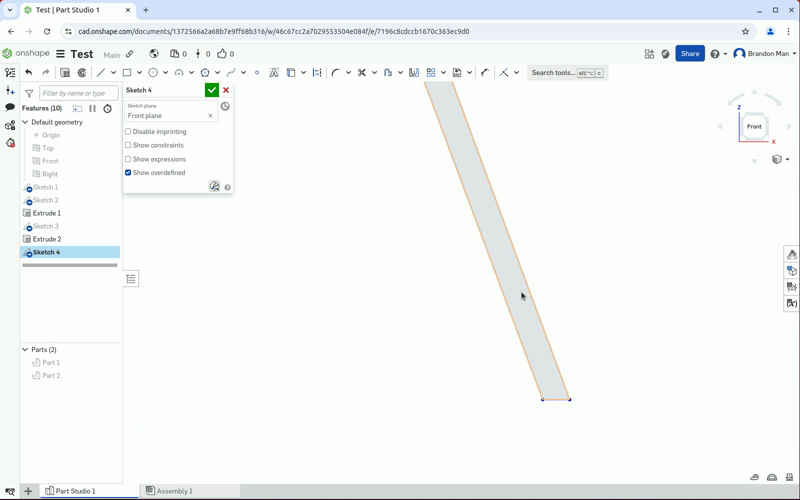
scroll(6)
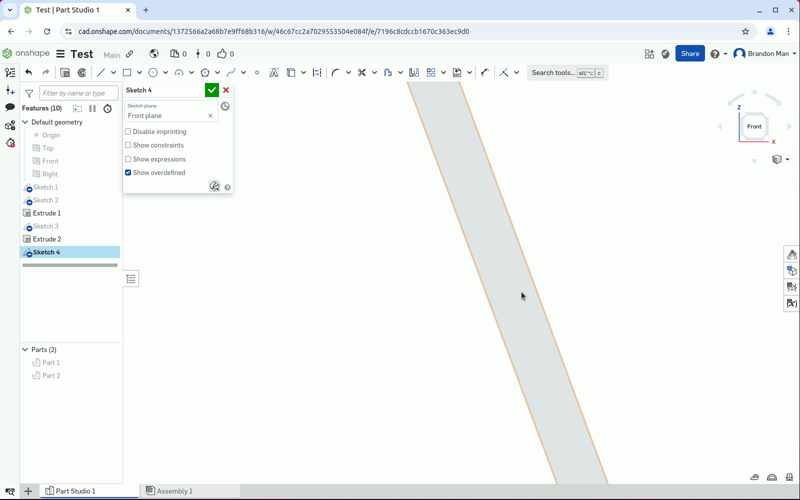
click(521, 291)
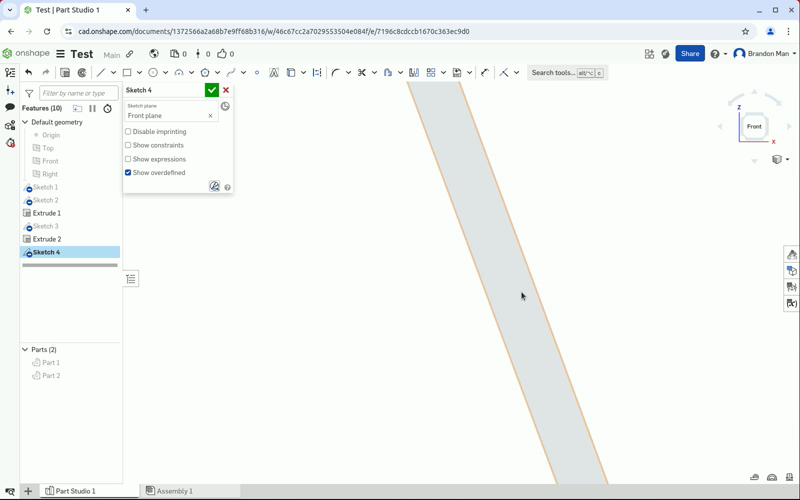
scroll(-6)
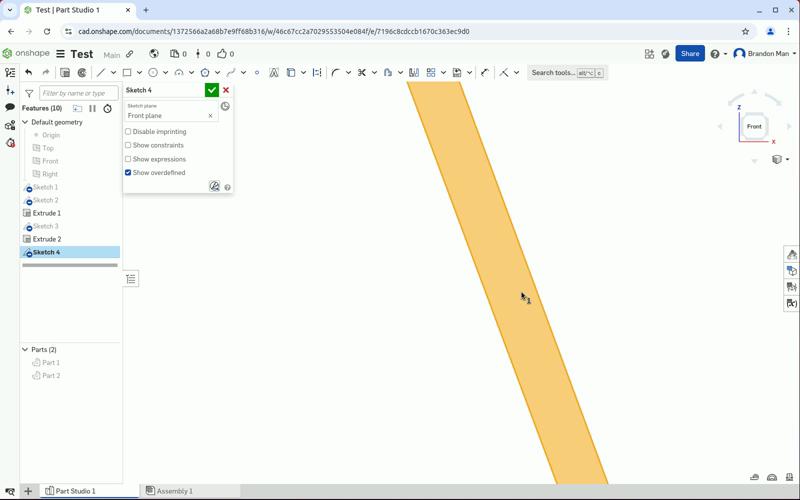
scroll(-6)
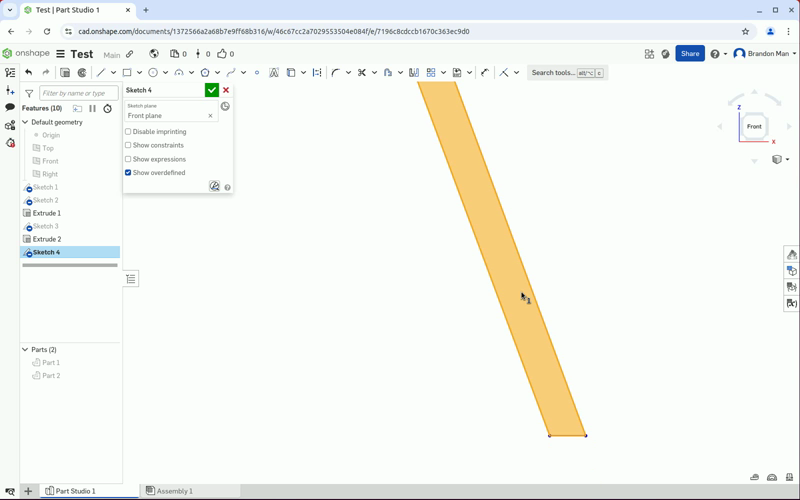
scroll(-6)
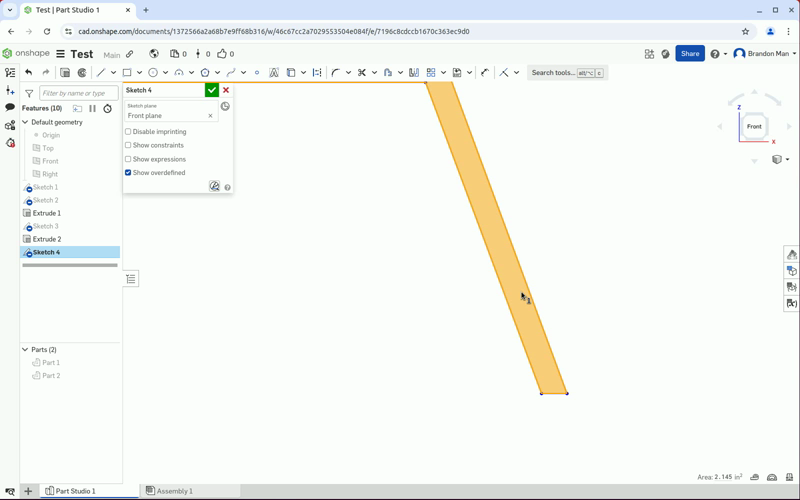
scroll(-6)
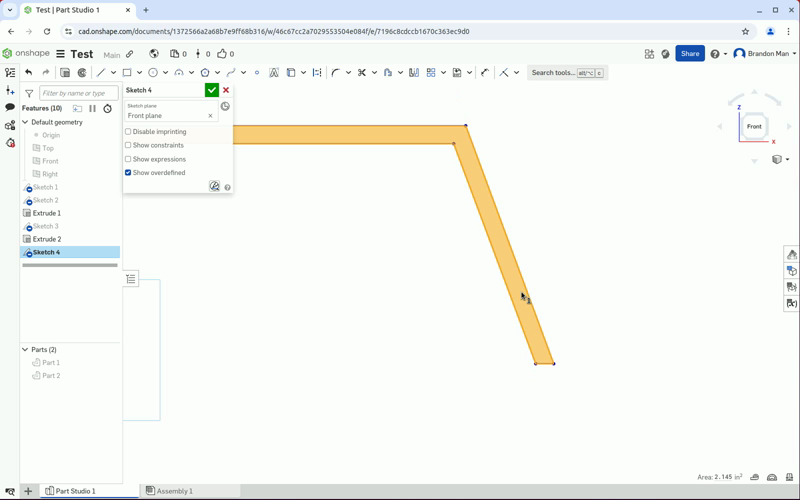
scroll(-6)
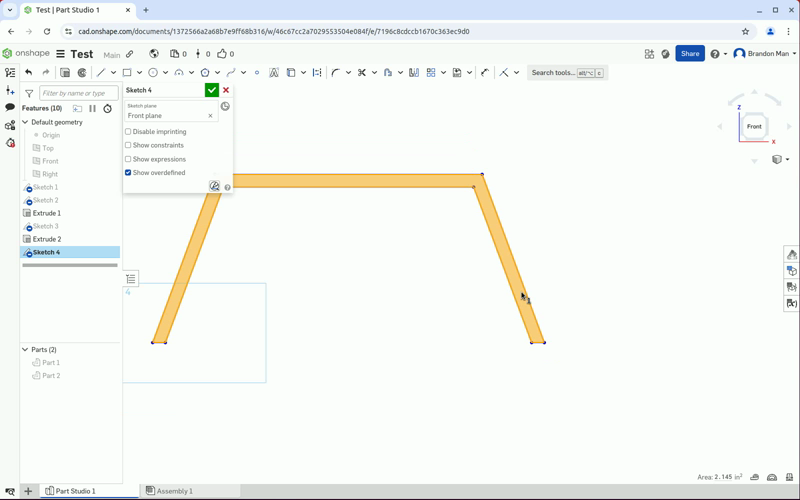
scroll(-6)
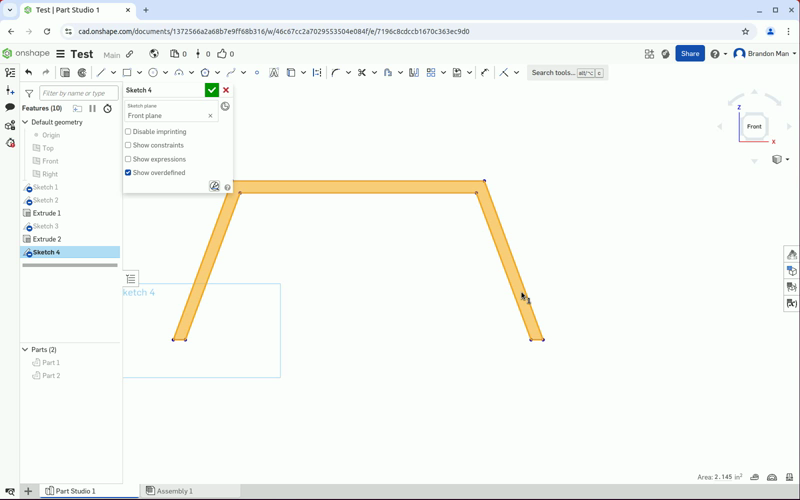
scroll(-6)
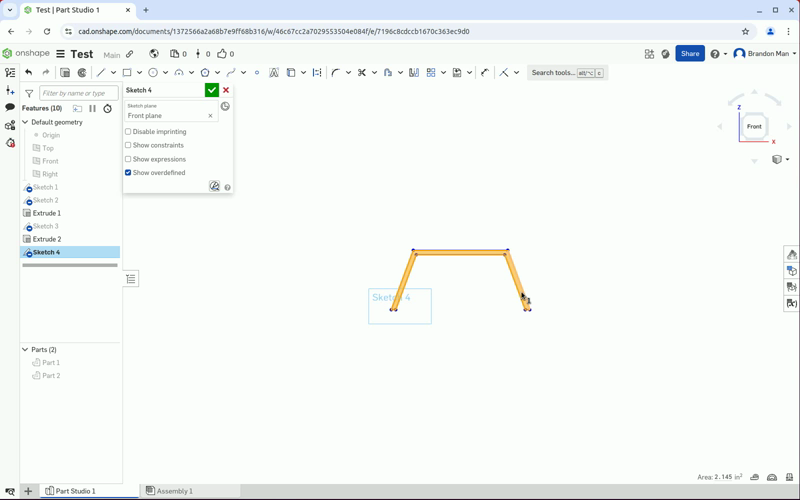
mouse_move(73, 352)
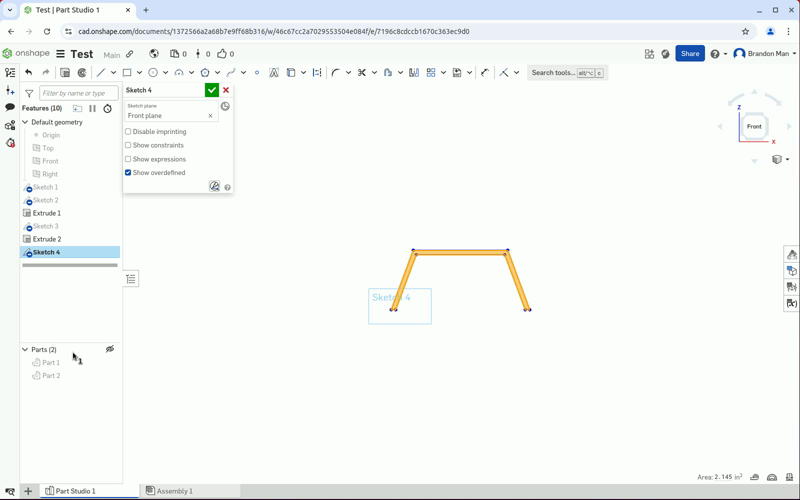
key(shift+y)
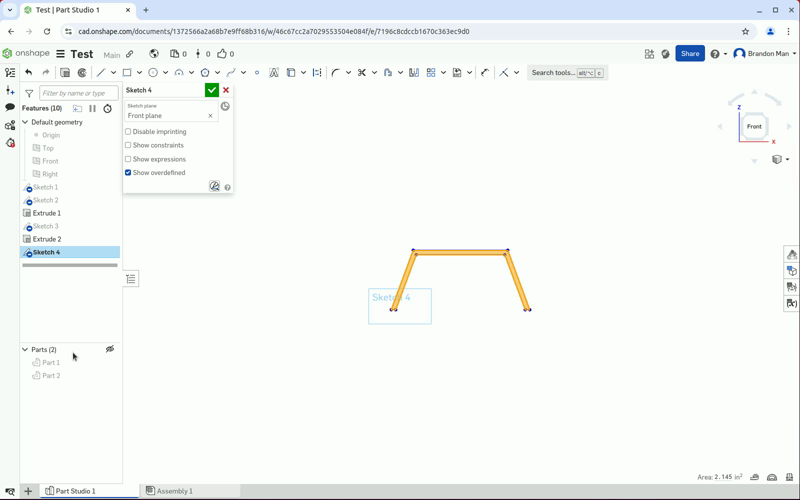
key(shift+e)
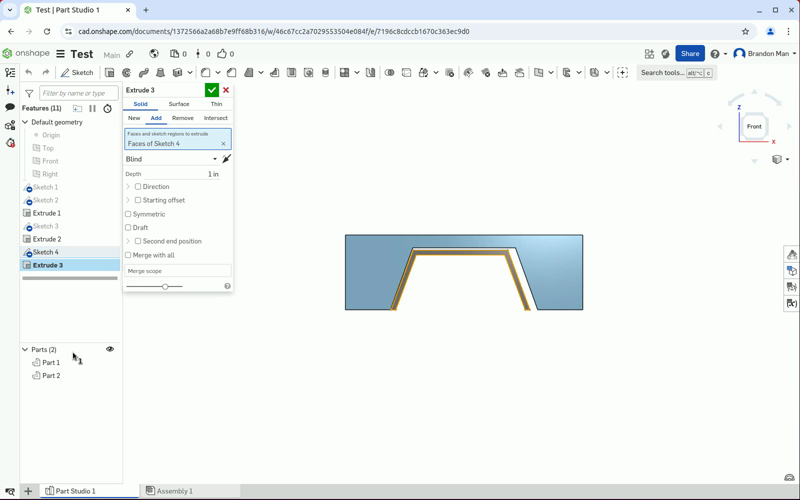
mouse_move(143, 106)
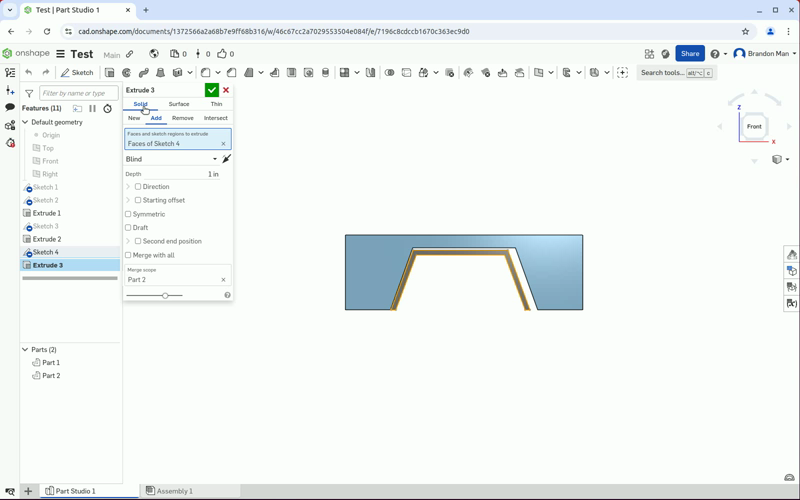
click(143, 106)
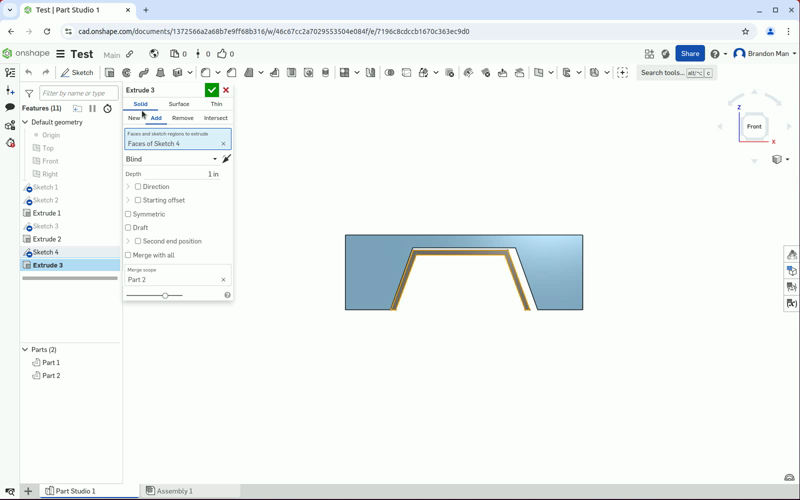
mouse_move(137, 120)
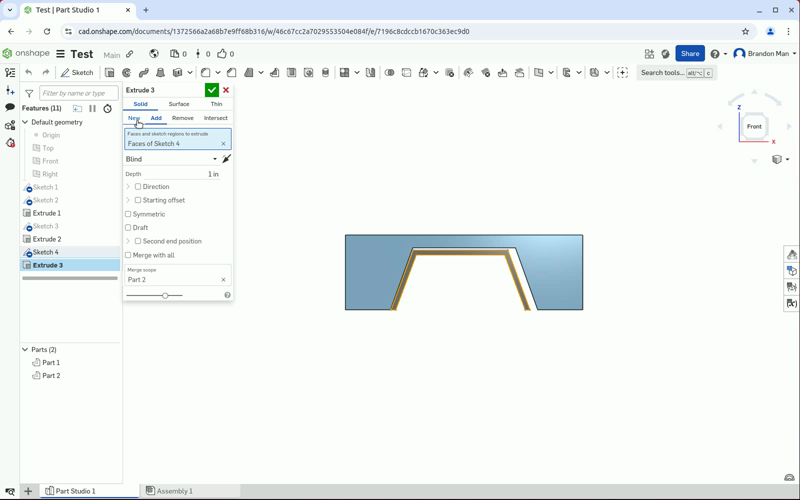
click(137, 120)
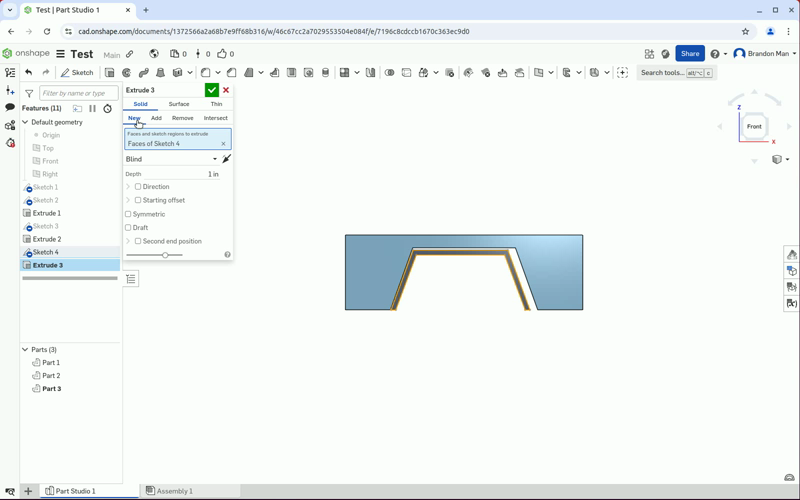
key(tab, 4)
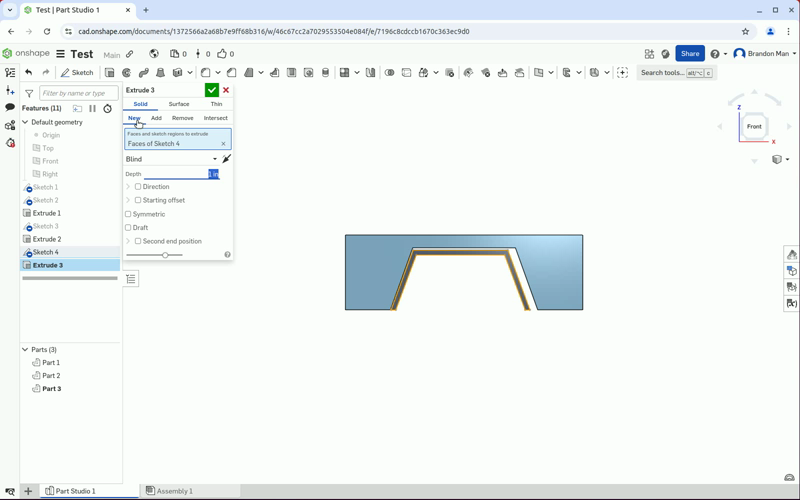
text(3.03)
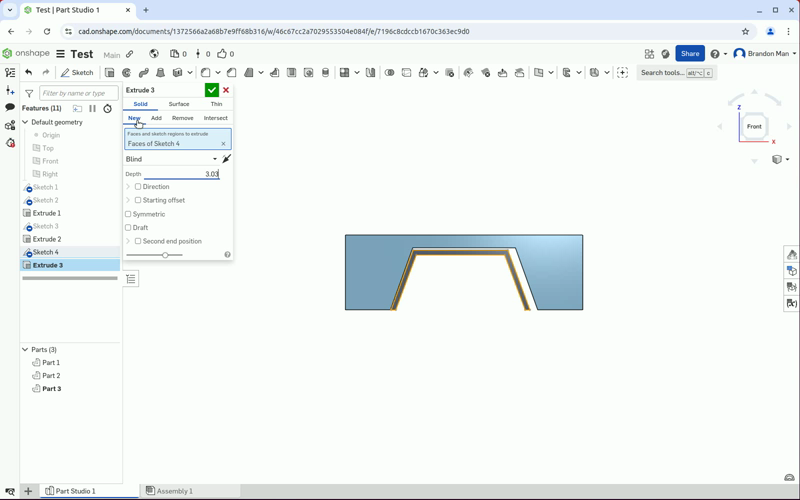
key(enter)
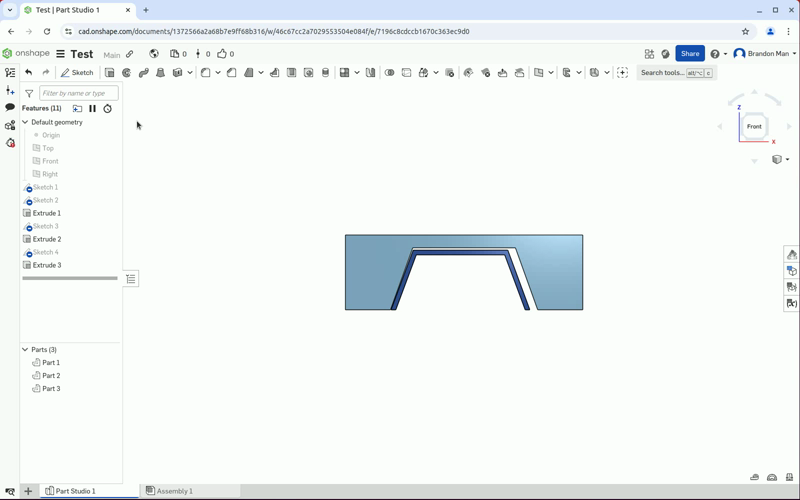
key(shift+h)
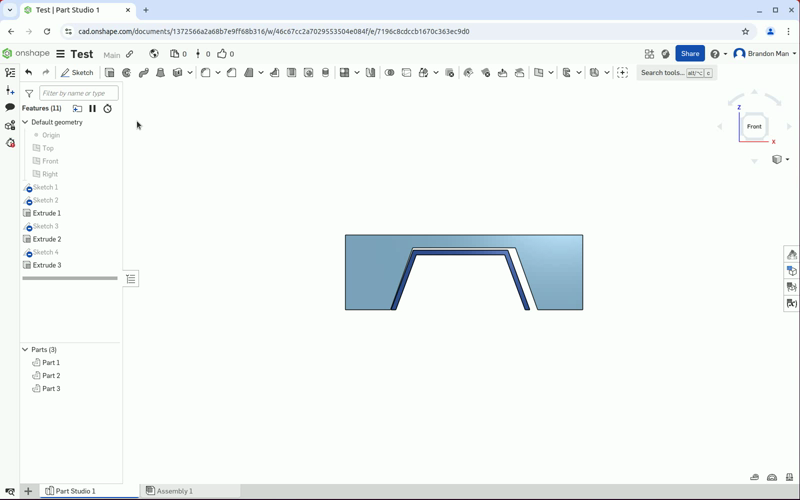
key(shift+h)
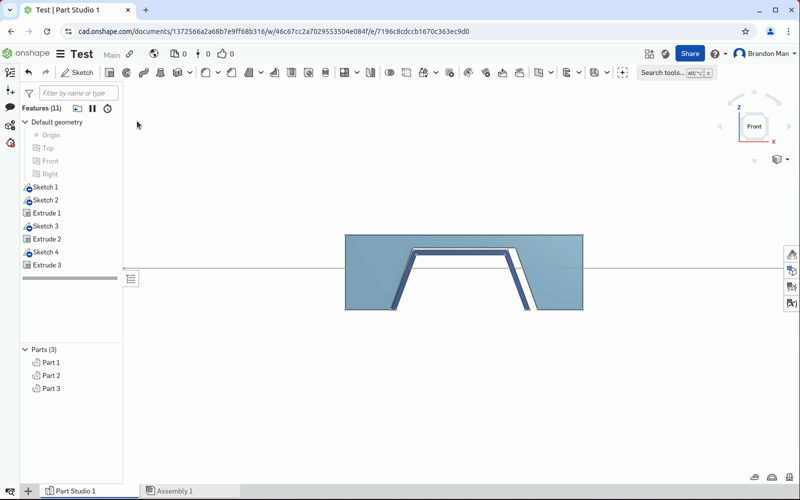
key(shift+7)
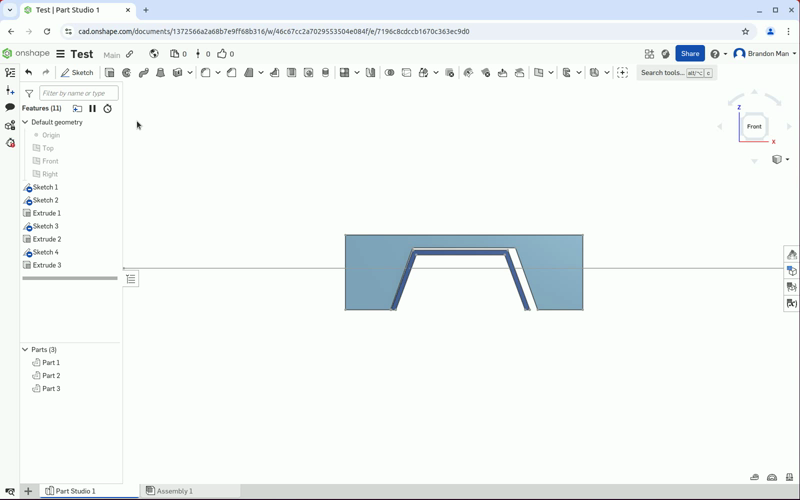
key(left, 2)
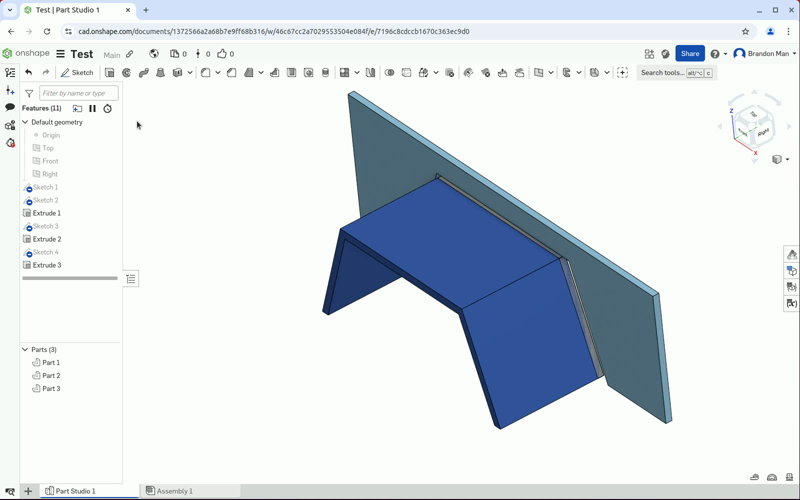
key(down, 2)
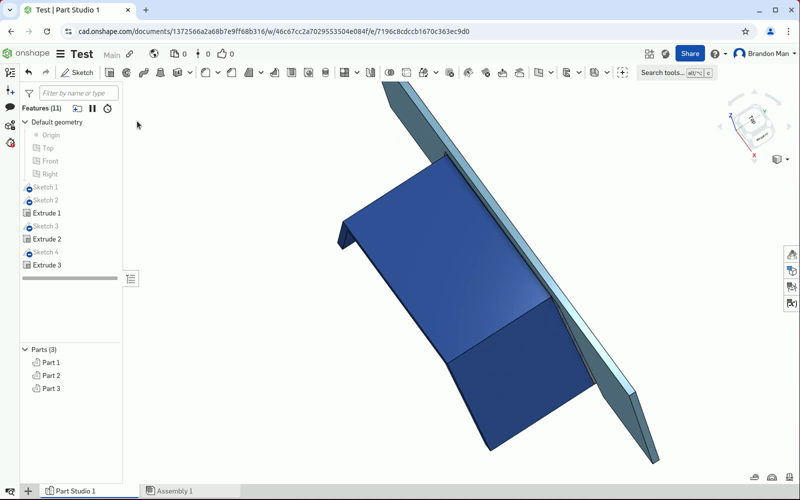
key(up, 2)
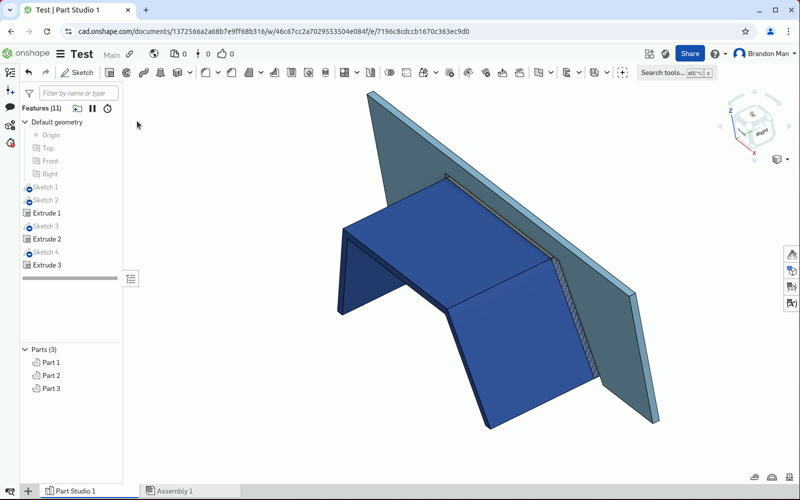
key(right, 2)
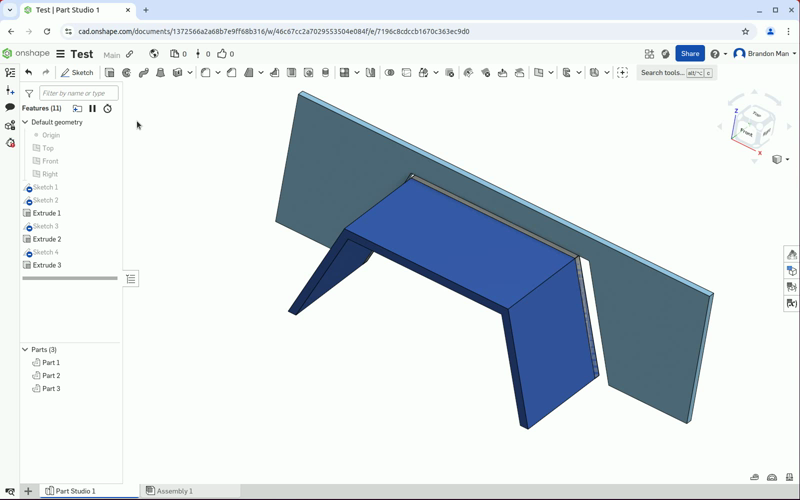
mouse_move(73, 189)
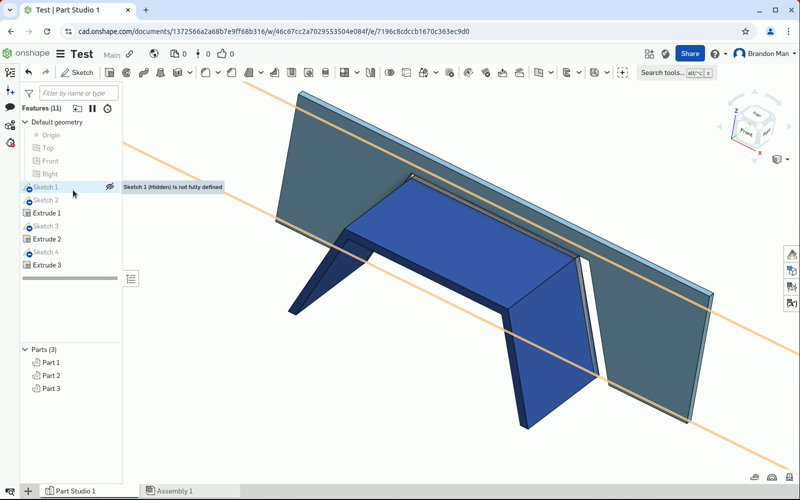
click(73, 189)